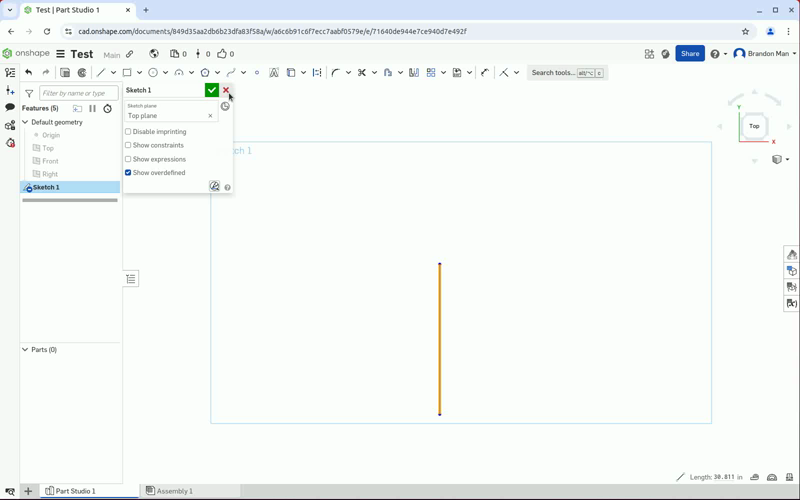
key(shift+h)
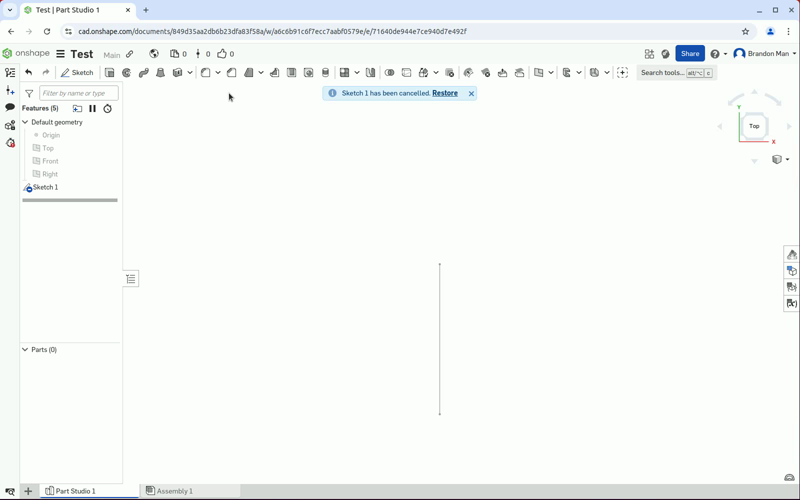
mouse_move(73, 352)
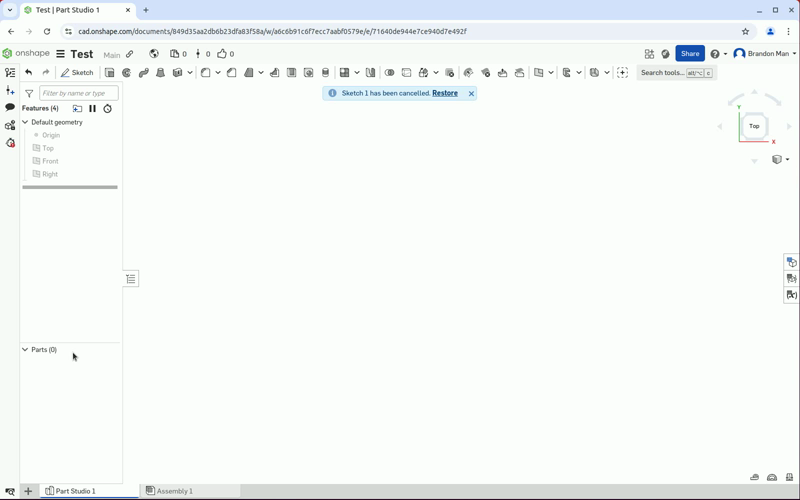
key(y)
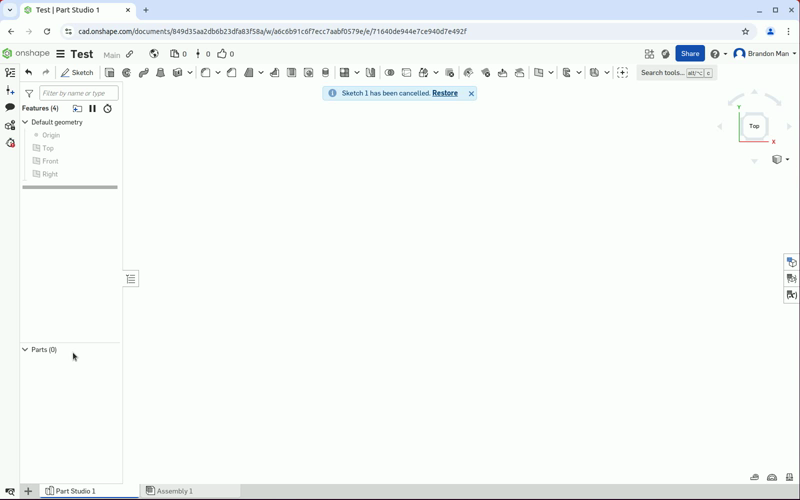
key(shift+p)
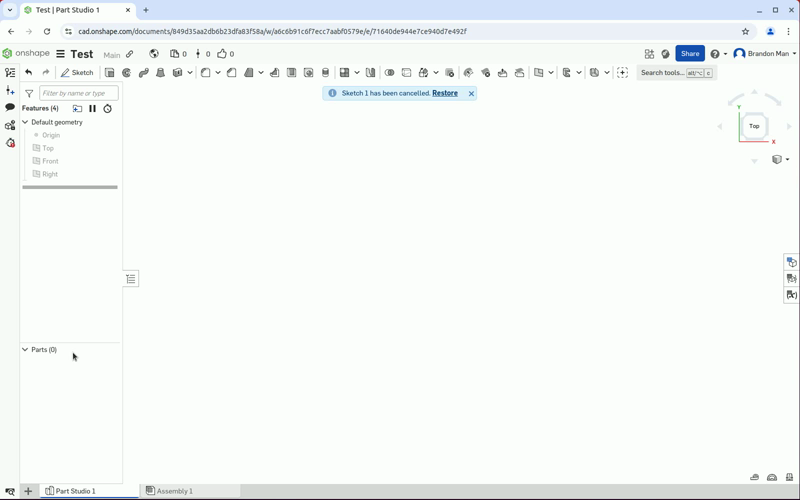
key(space)
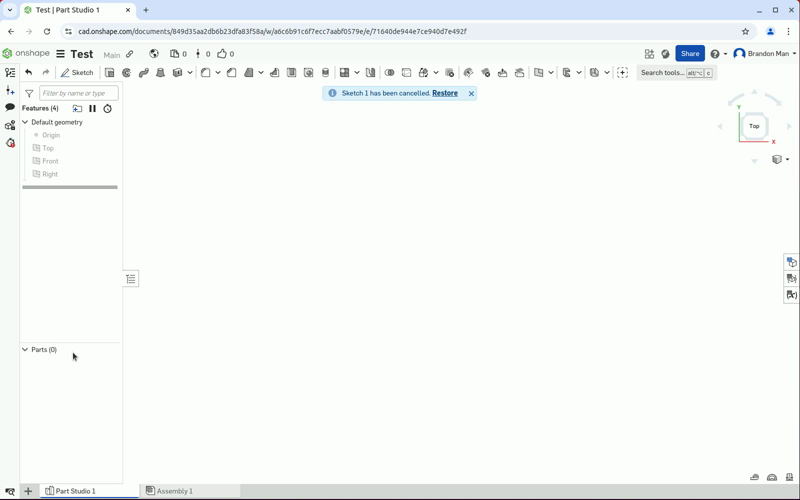
key_down(shift)
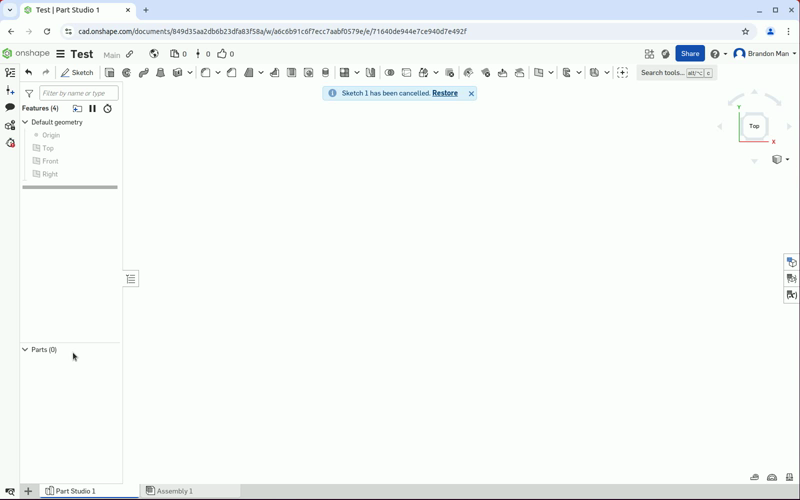
key(up)
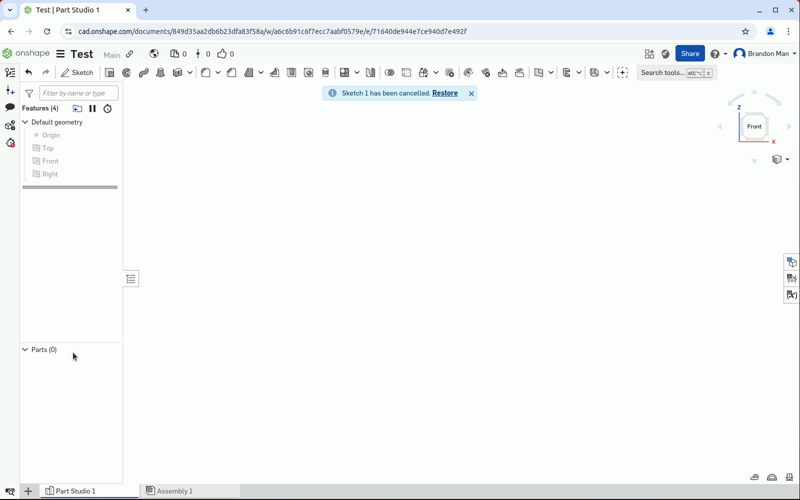
key_up(shift)
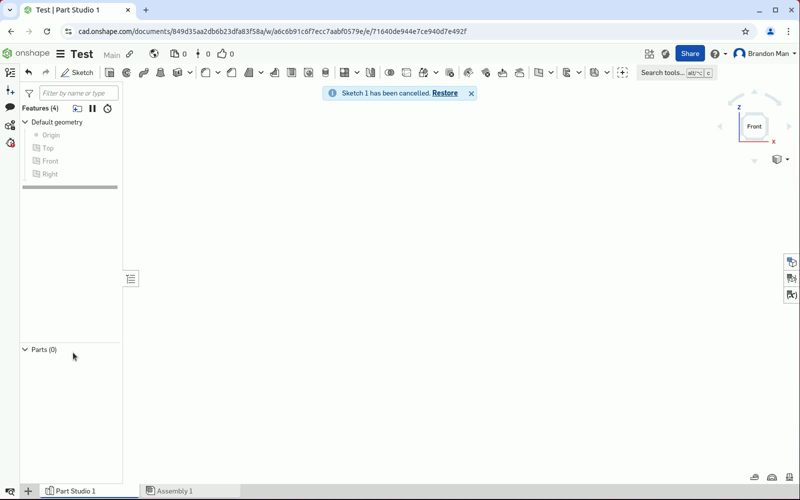
key(space)
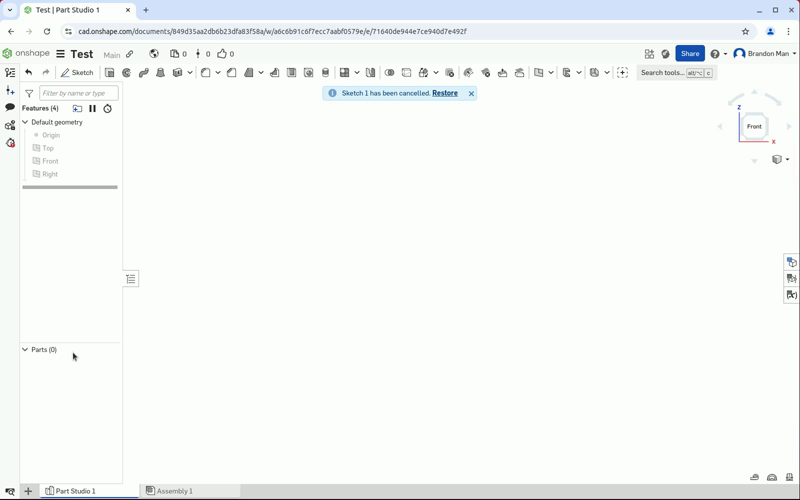
key_down(shift)
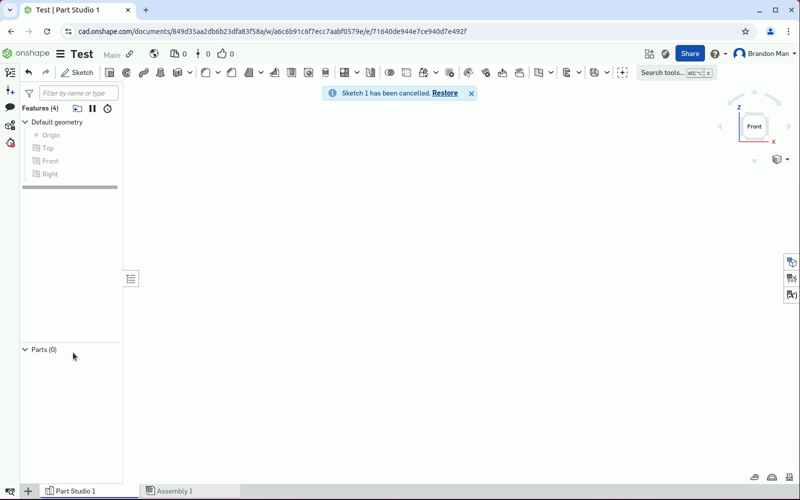
key(left)
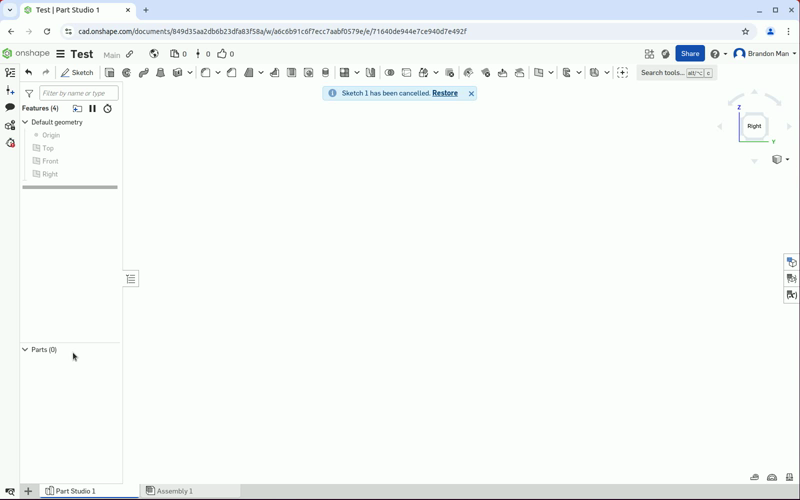
key_up(shift)
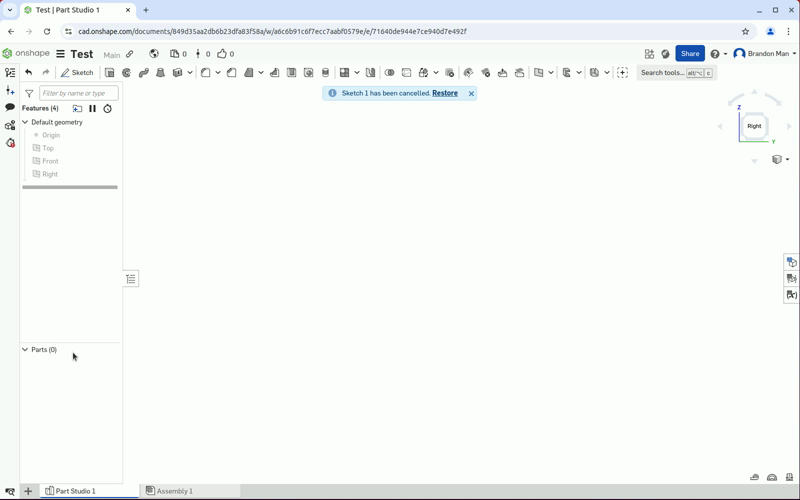
mouse_move(73, 352)
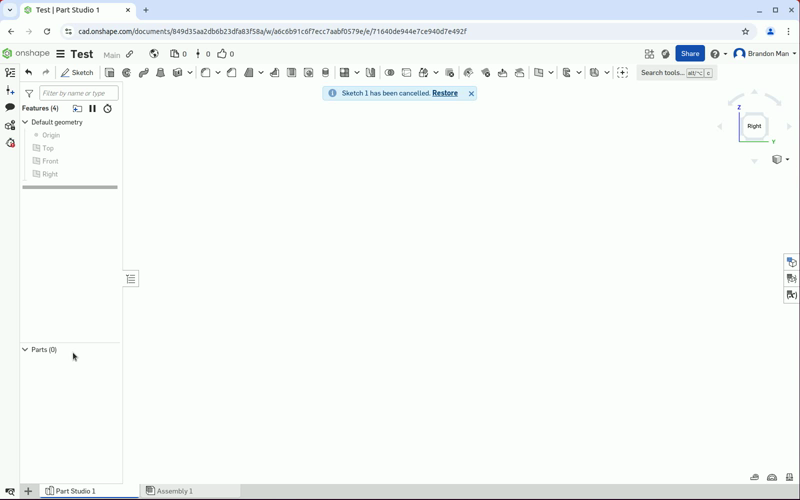
key(shift+y)
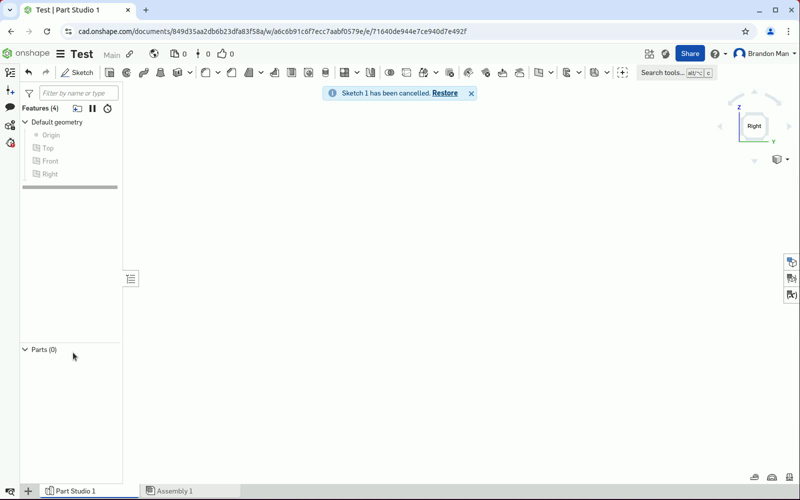
key(shift+s)
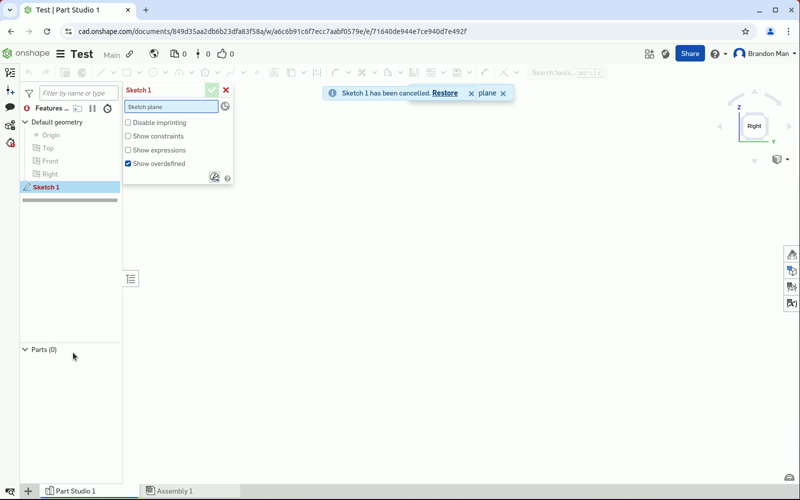
mouse_move(73, 176)
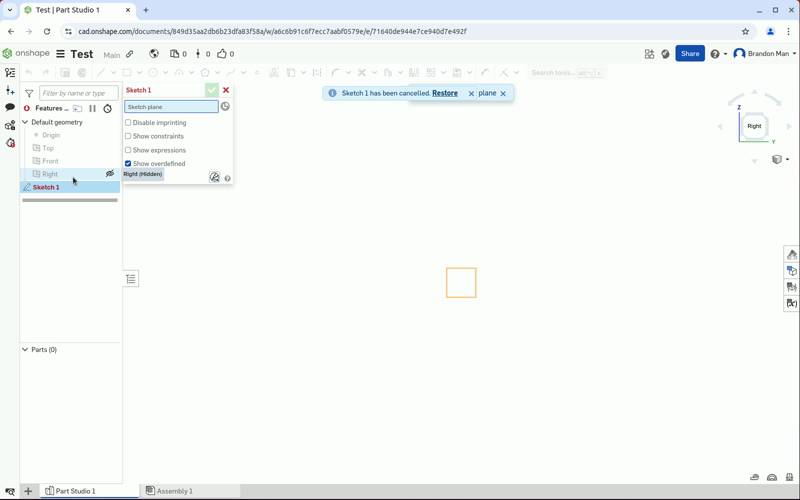
click(73, 176)
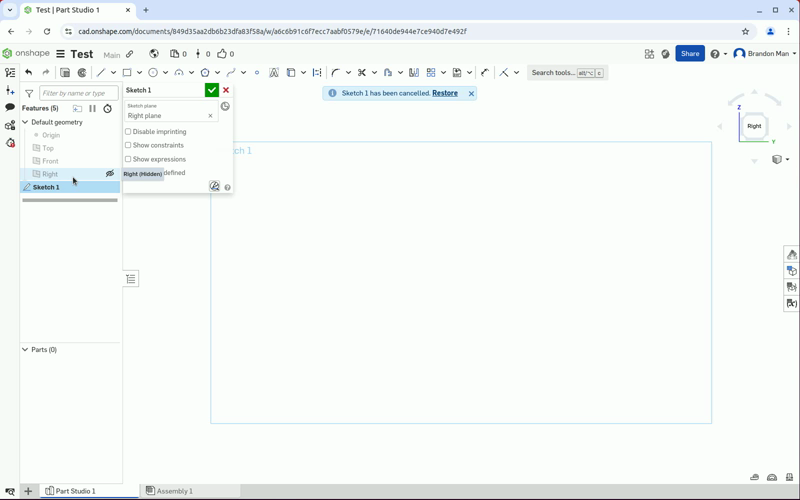
mouse_move(73, 352)
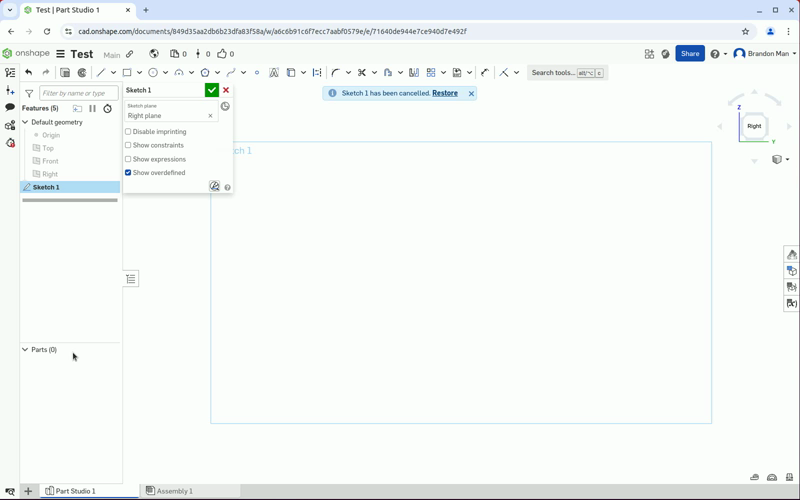
key(y)
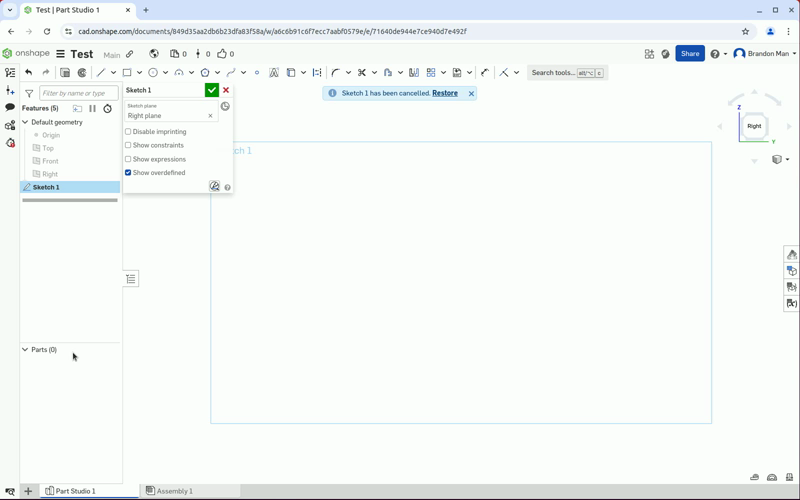
key(l)
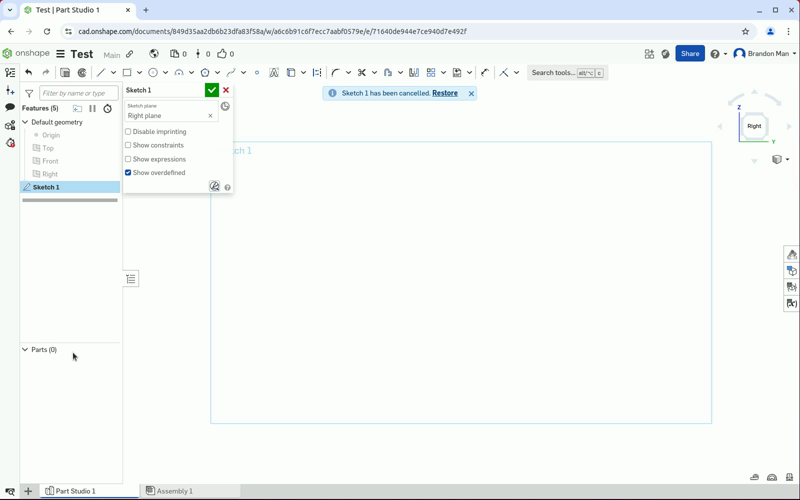
key_down(shift)
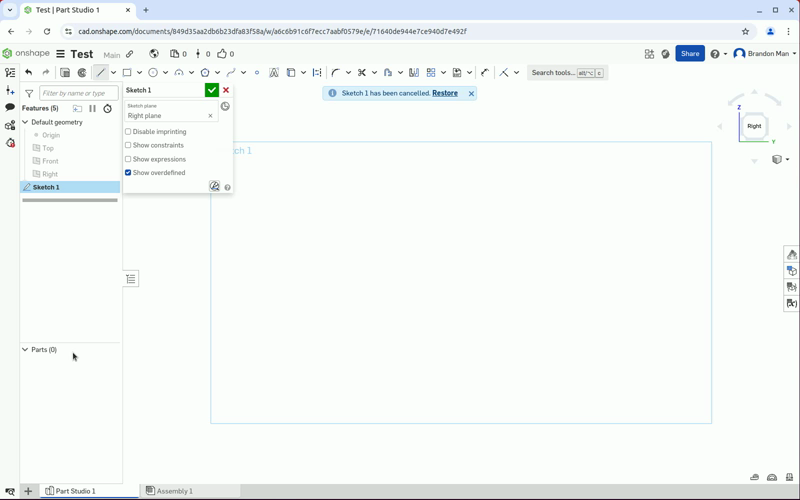
mouse_move(368, 268)
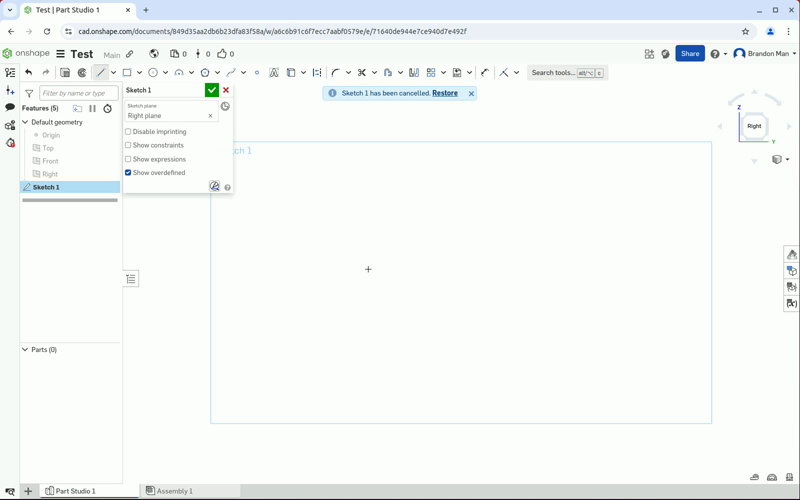
click(368, 268)
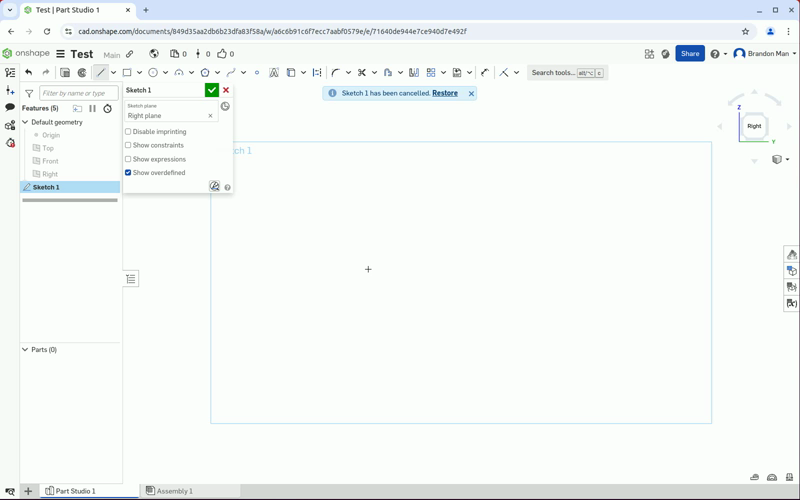
key_up(shift)
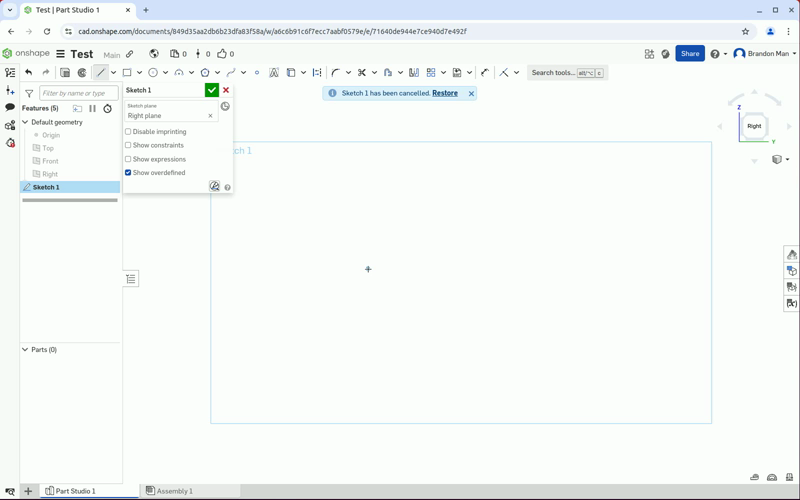
key_down(shift)
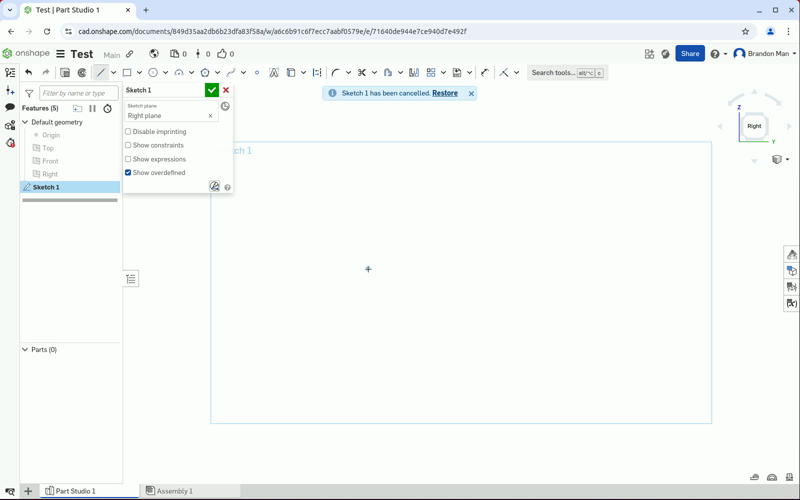
mouse_move(398, 268)
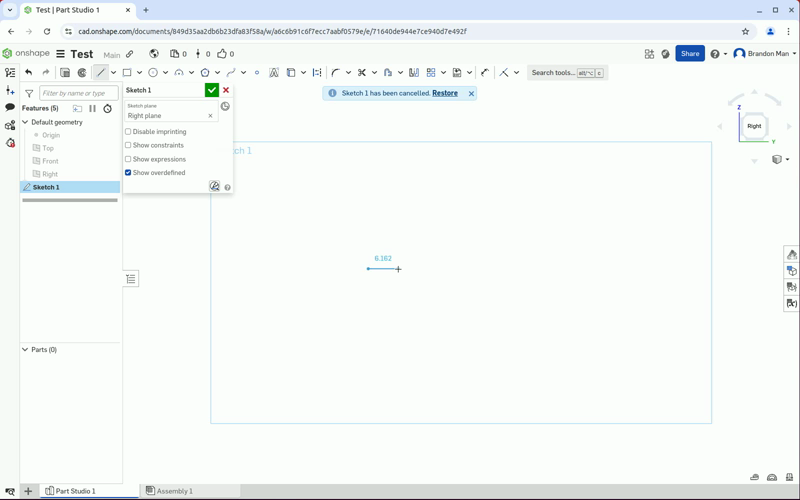
mouse_move(398, 268)
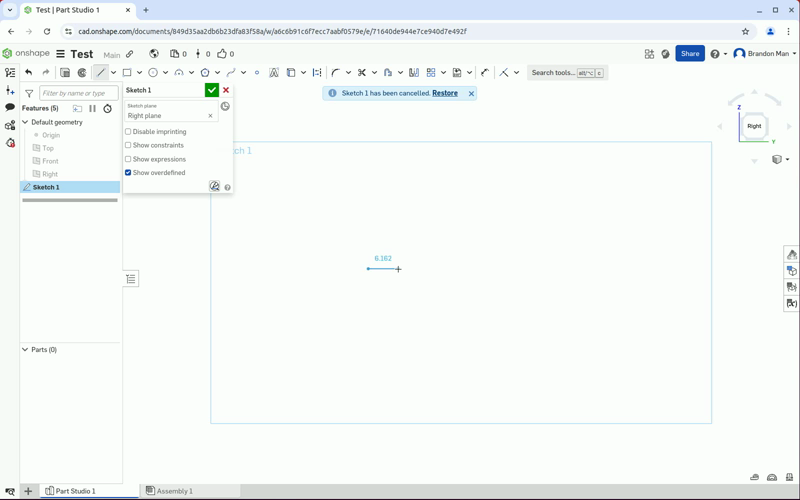
click(398, 268)
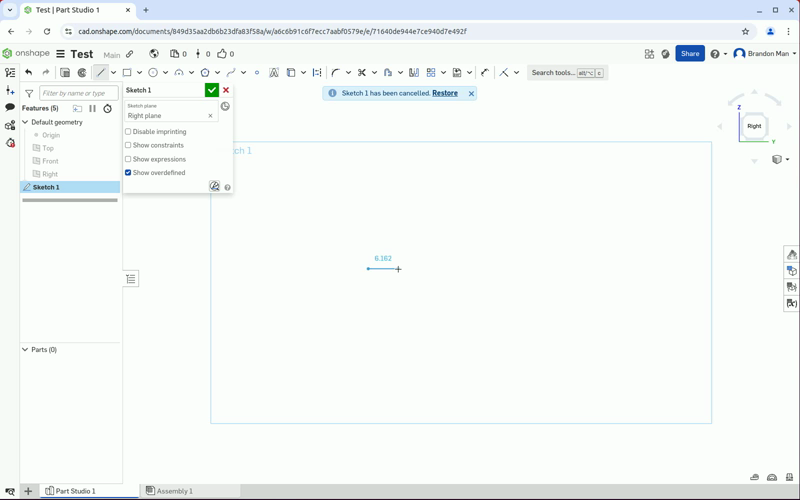
key_up(shift)
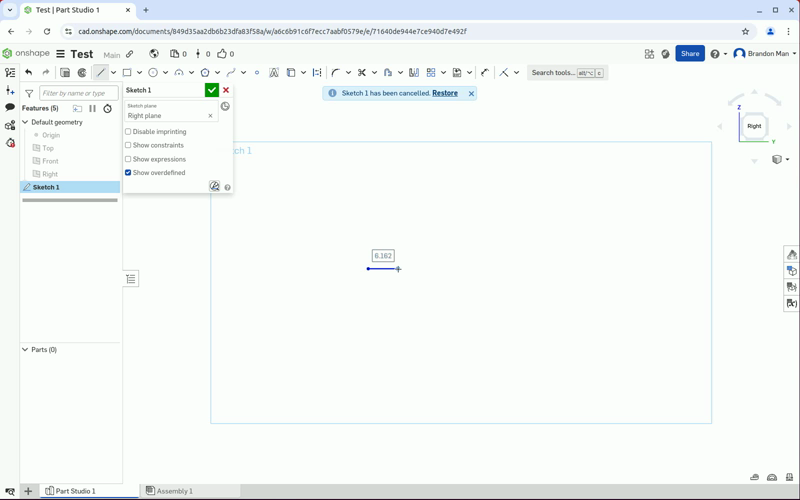
key_down(shift)
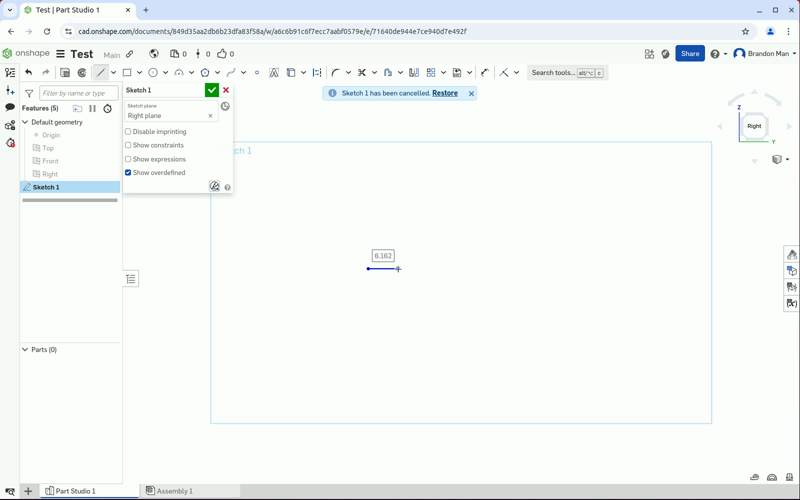
mouse_move(398, 181)
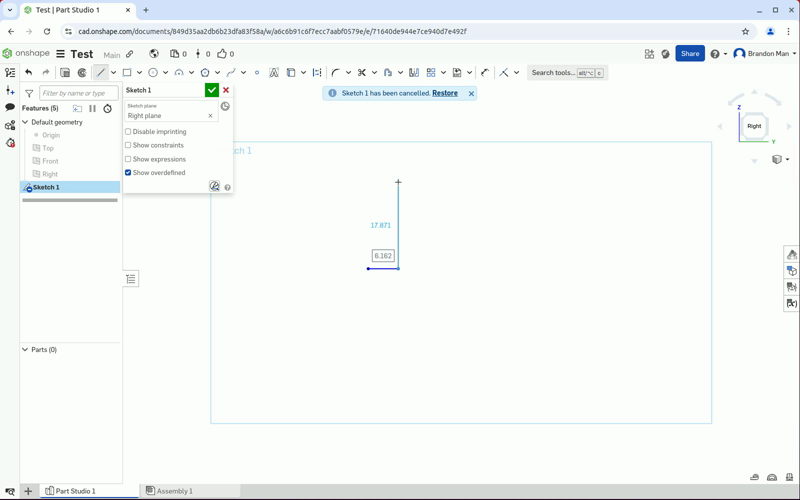
click(398, 181)
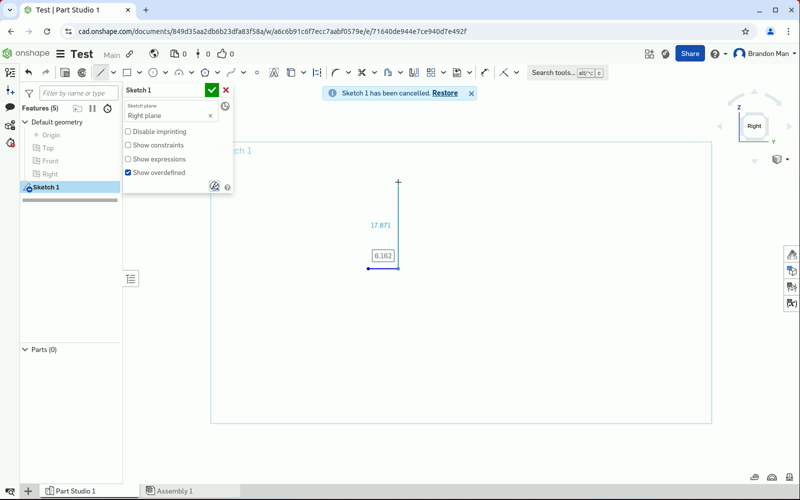
key_up(shift)
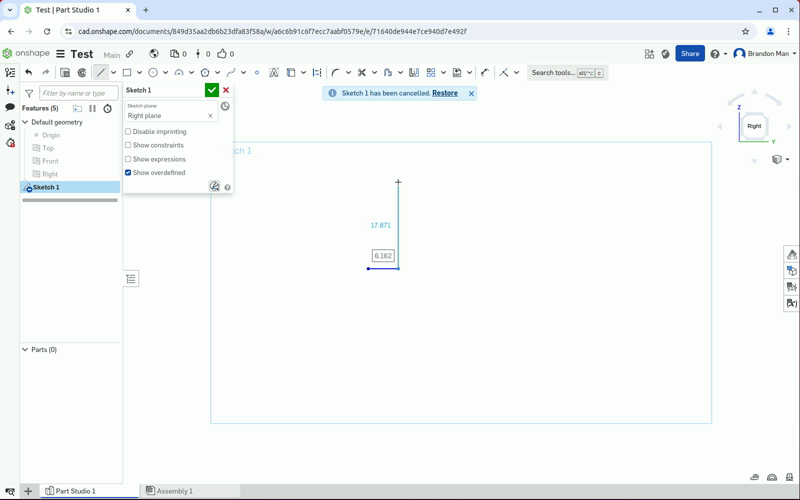
key_down(shift)
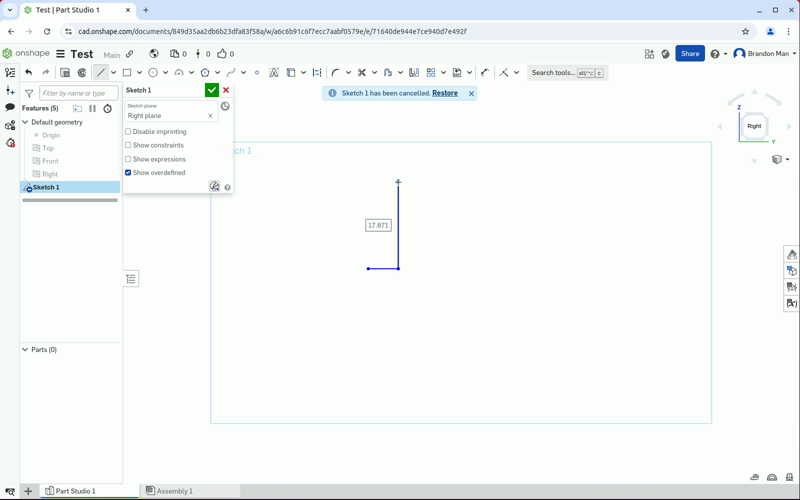
mouse_move(428, 181)
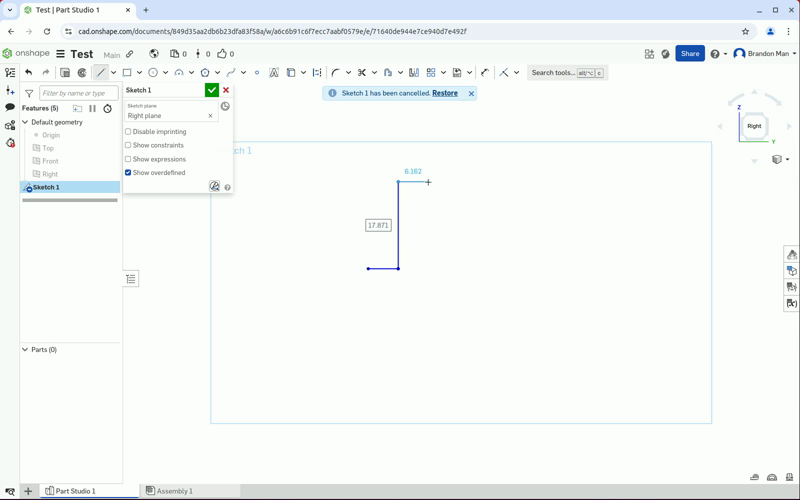
mouse_move(368, 181)
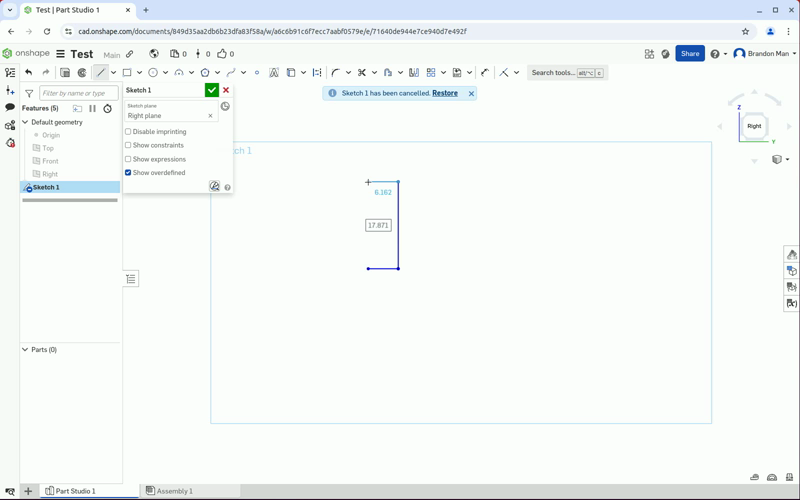
click(368, 181)
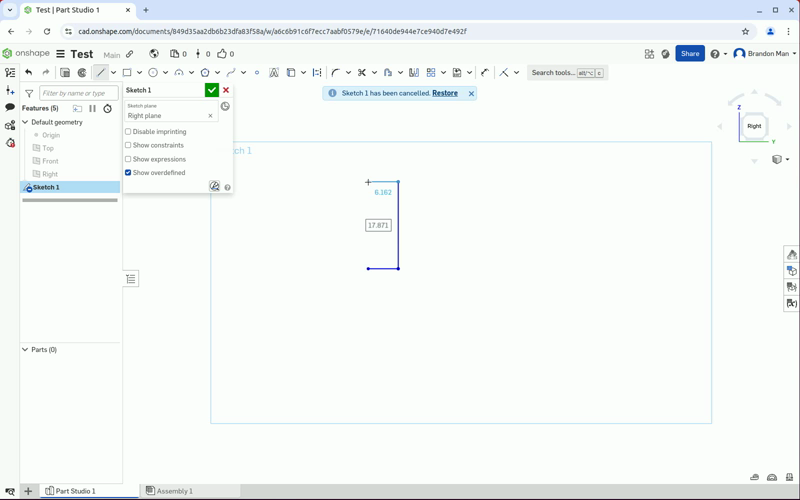
key_up(shift)
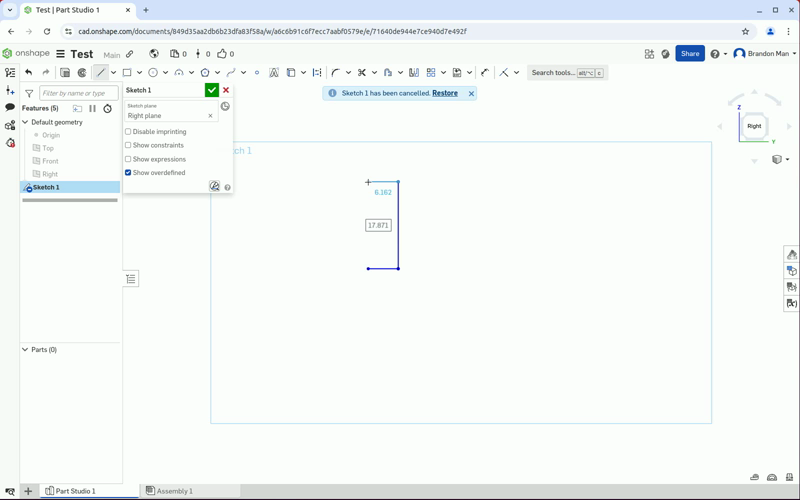
key_down(shift)
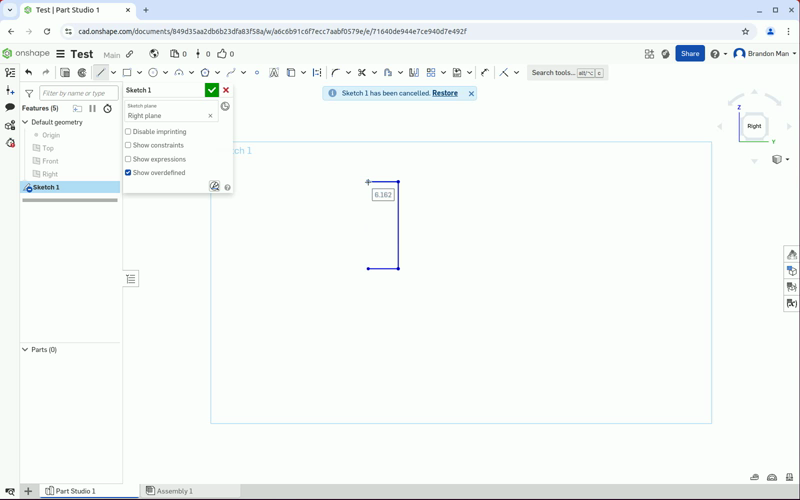
mouse_move(368, 268)
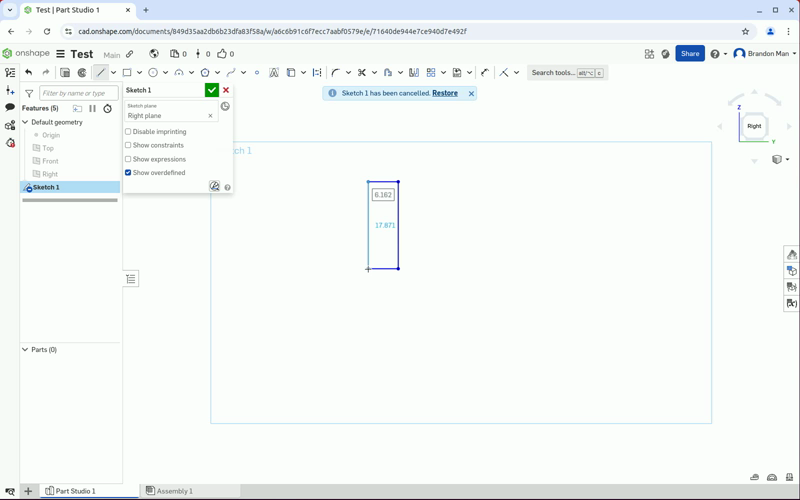
key_up(shift)
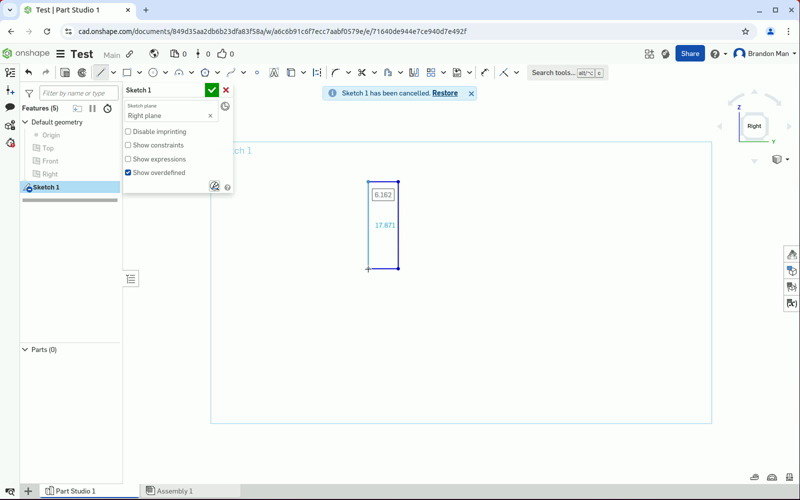
click(368, 268)
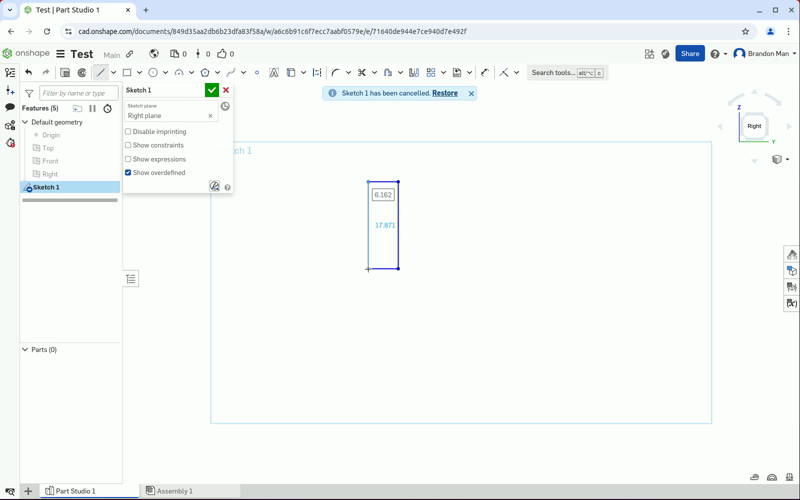
key(esc)
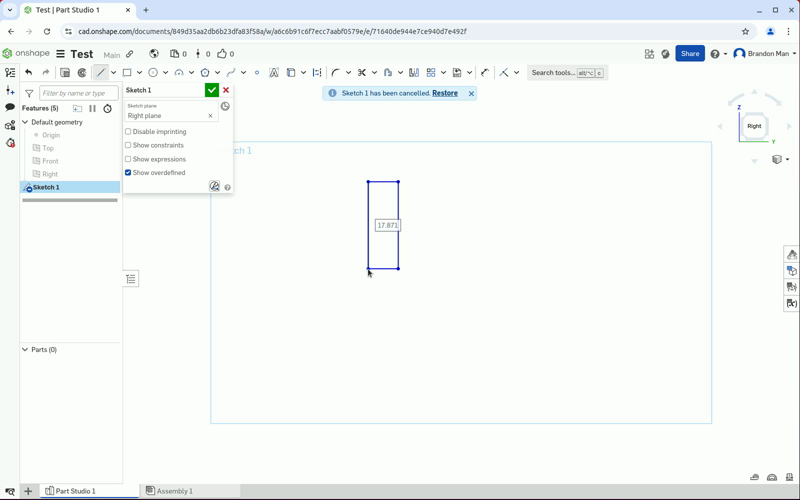
mouse_move(380, 195)
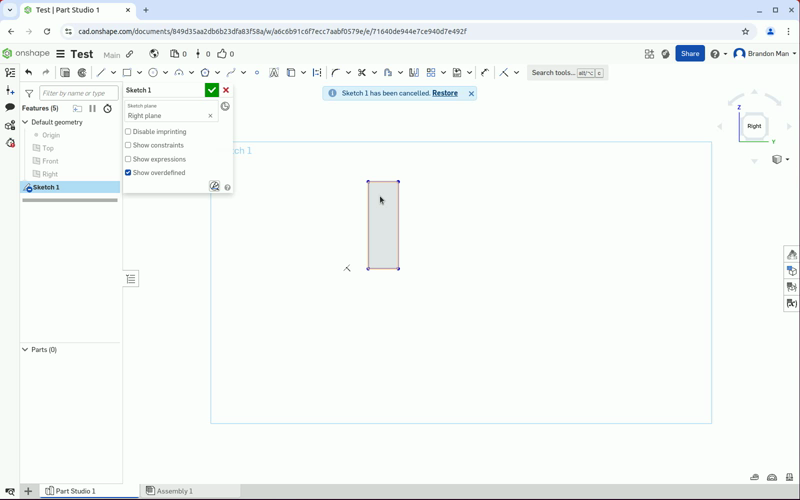
click(380, 195)
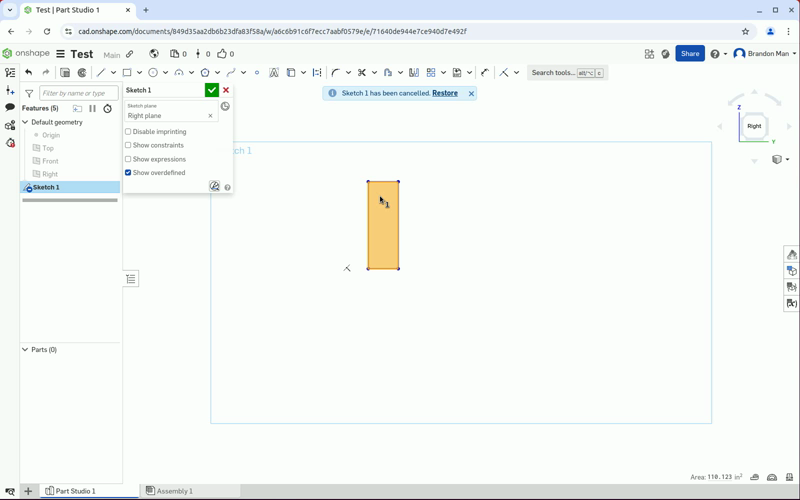
mouse_move(73, 352)
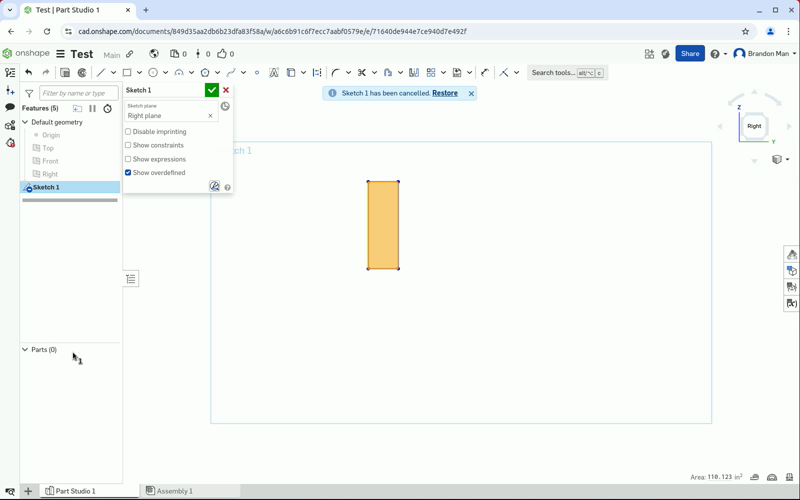
key(shift+y)
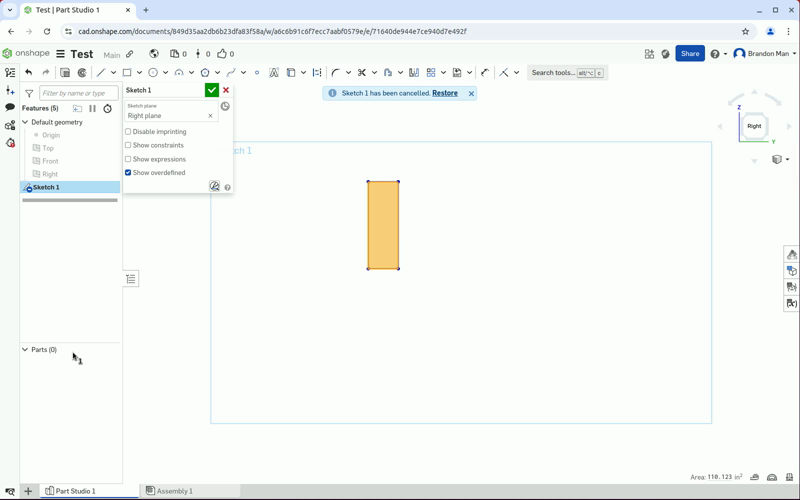
key(shift+e)
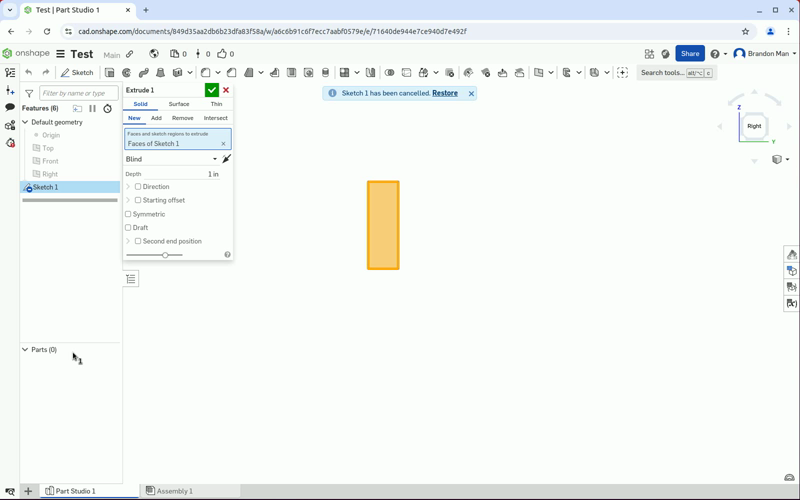
mouse_move(143, 106)
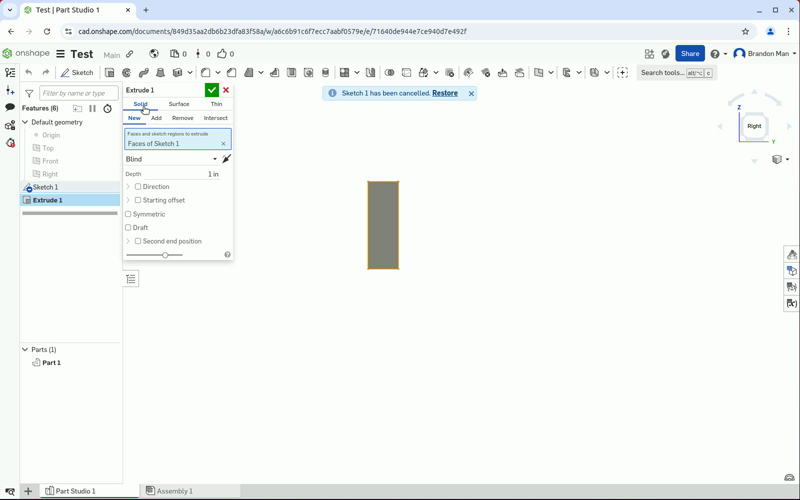
click(143, 106)
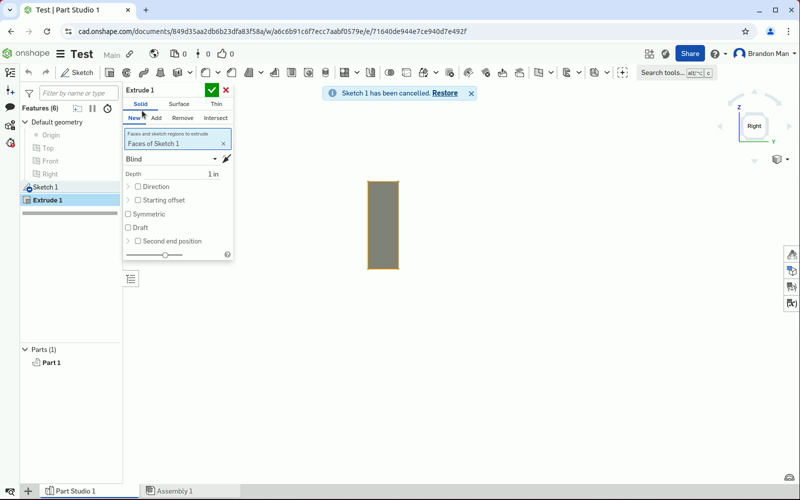
mouse_move(137, 120)
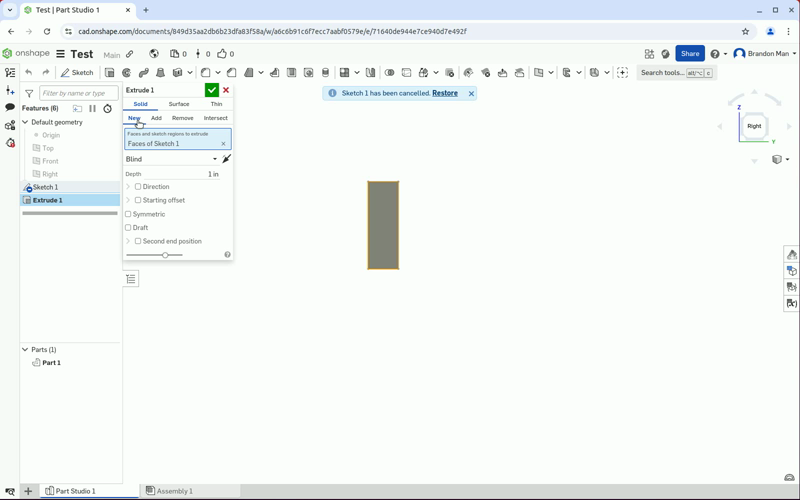
click(137, 120)
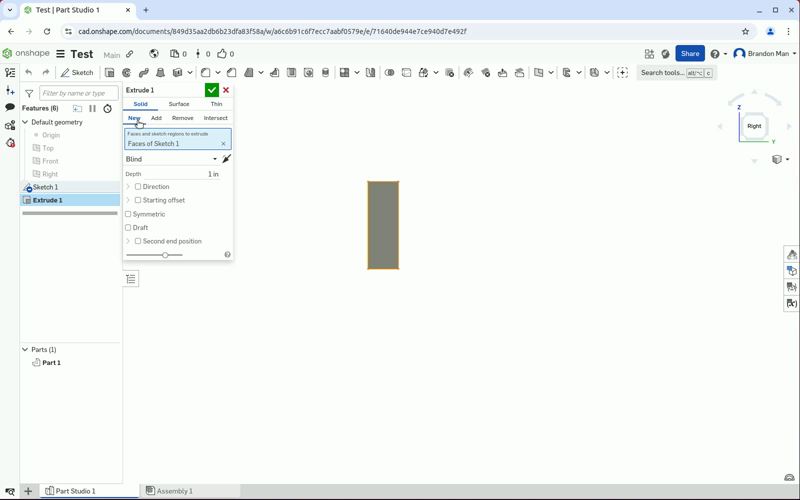
key(tab, 4)
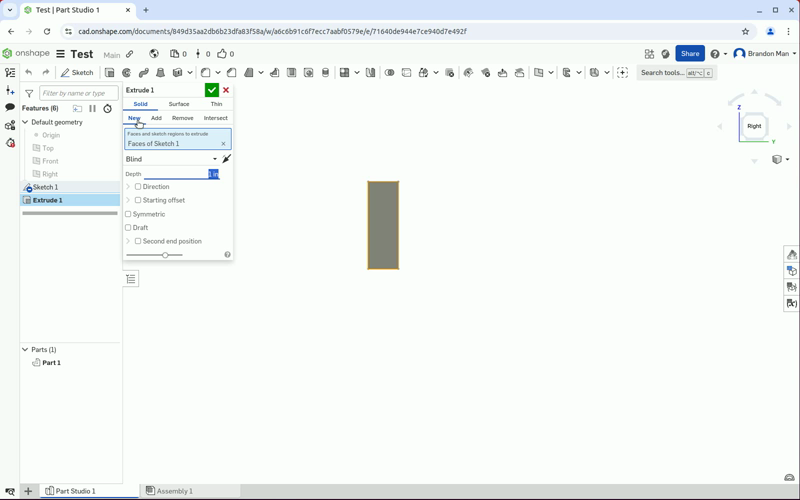
text(23.108)
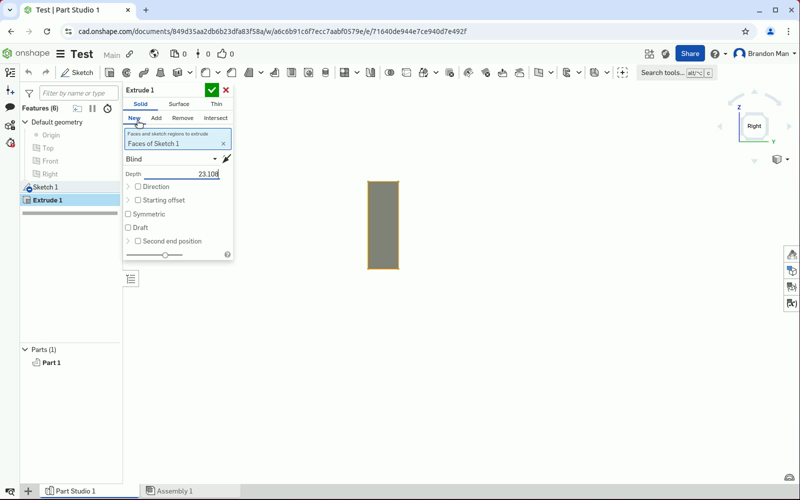
key(enter)
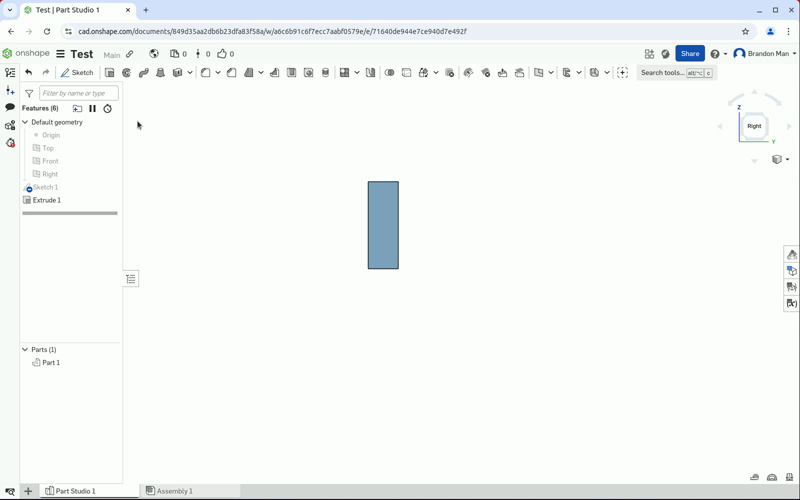
key(shift+h)
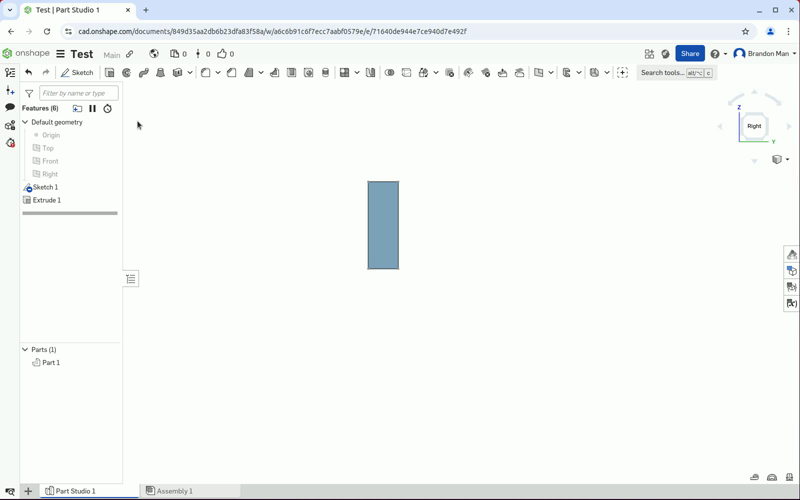
key(shift+h)
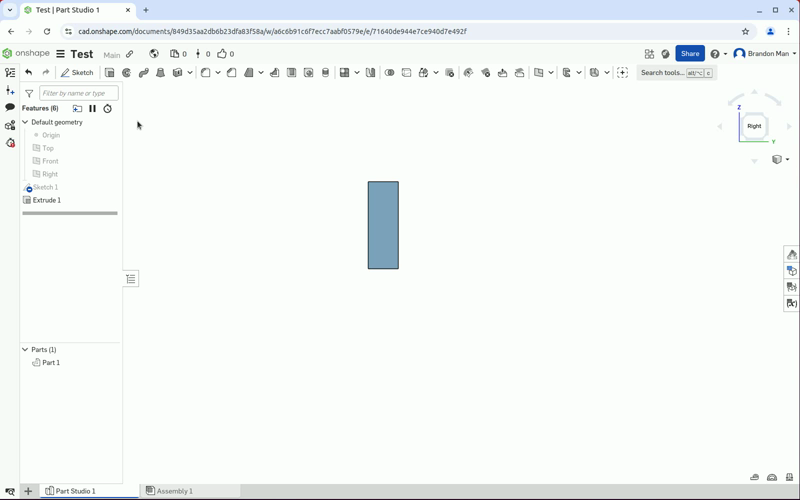
mouse_move(73, 189)
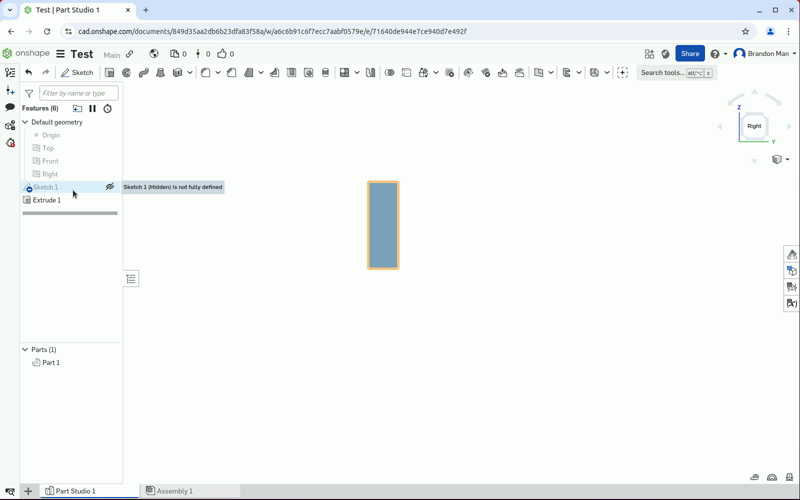
click(73, 189)
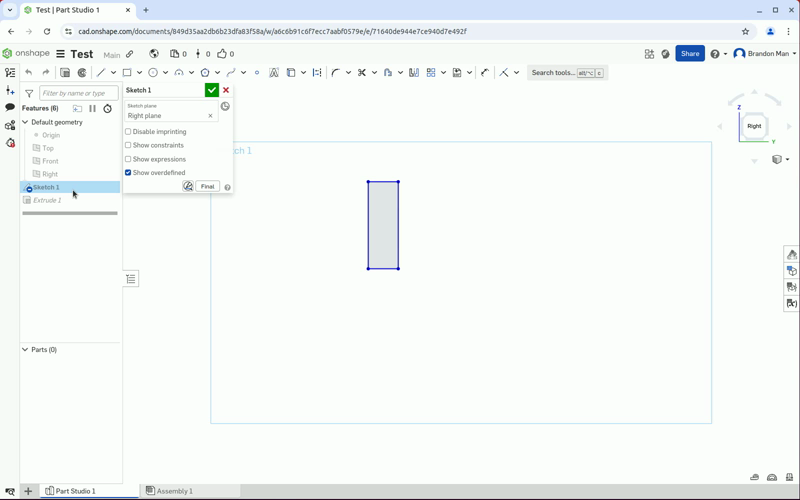
mouse_move(229, 92)
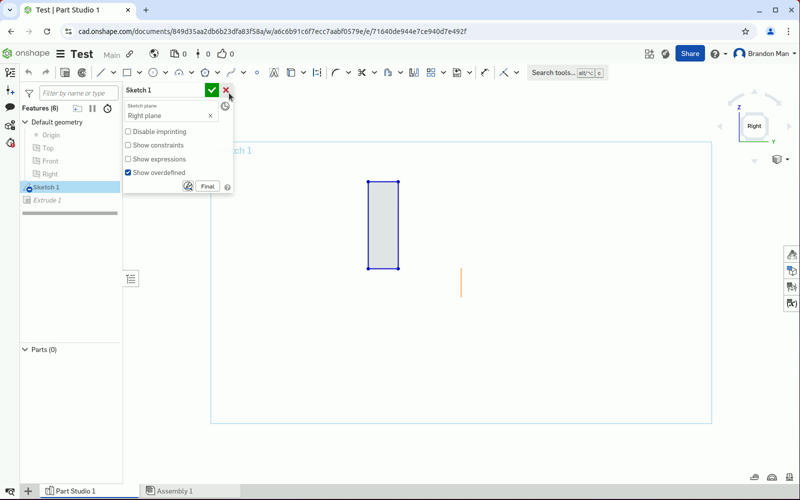
click(229, 92)
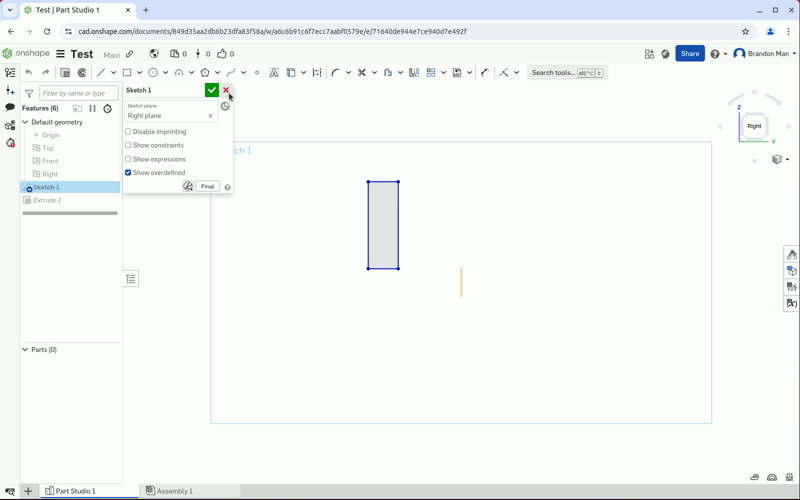
key(shift+s)
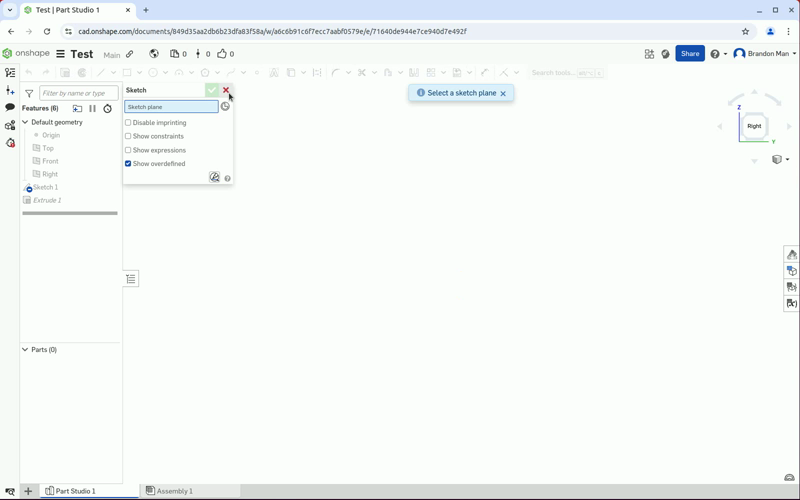
mouse_move(73, 176)
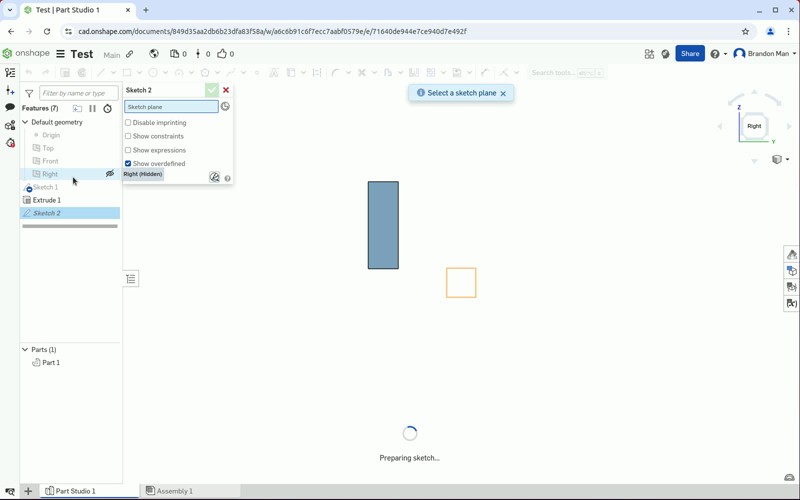
click(73, 176)
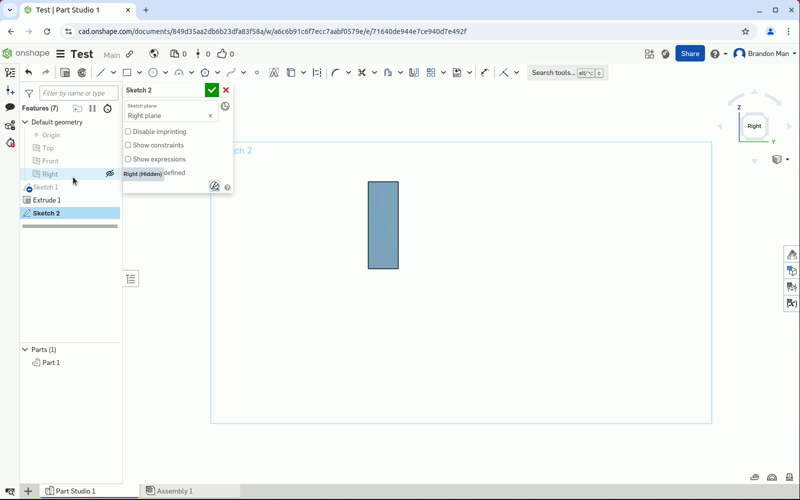
mouse_move(73, 352)
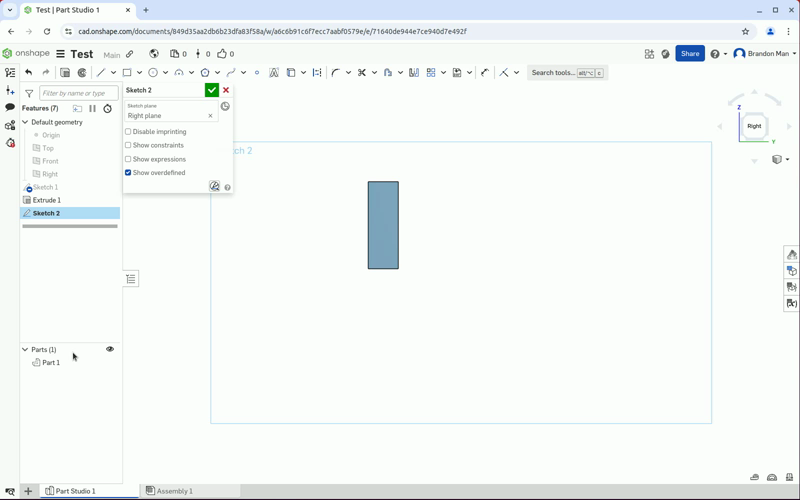
key(y)
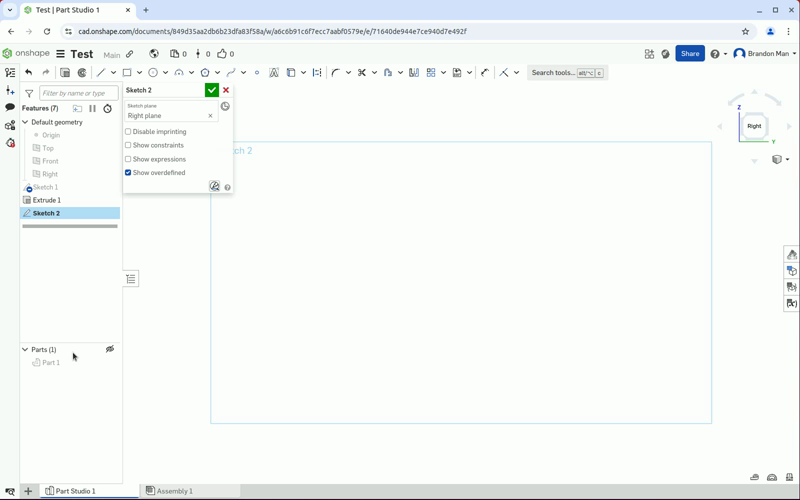
key(l)
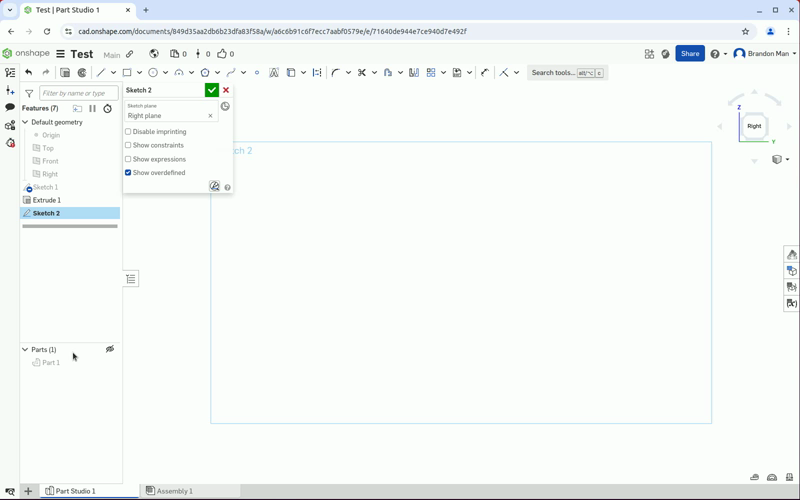
key_down(shift)
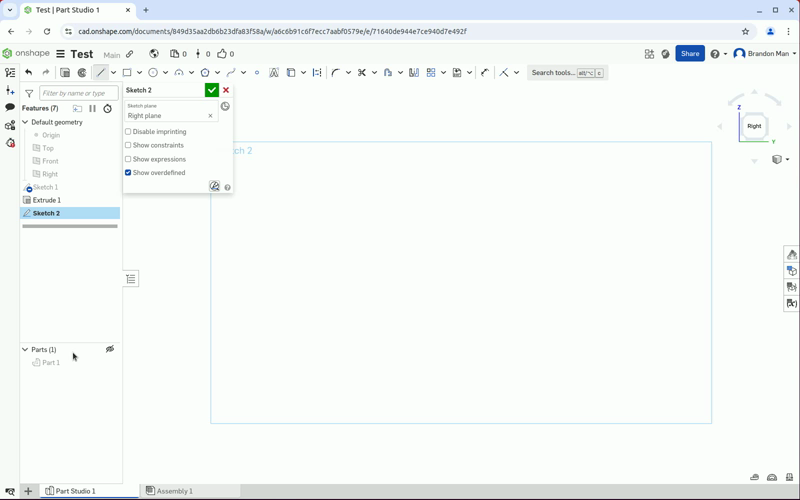
mouse_move(368, 297)
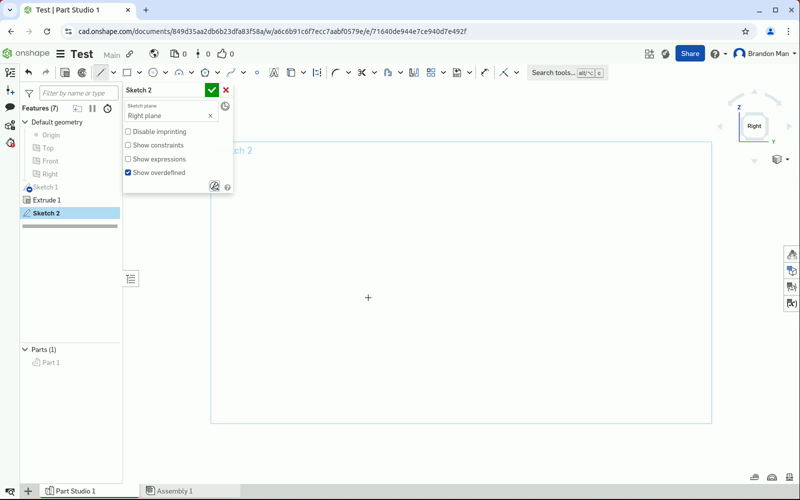
click(368, 297)
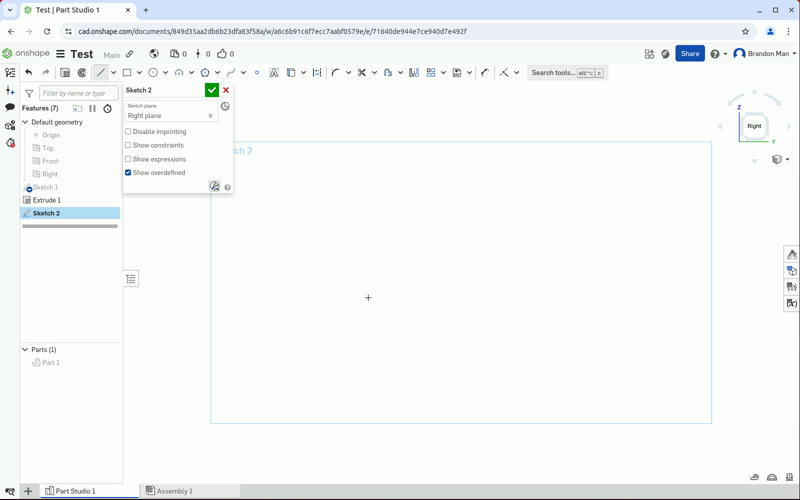
key_up(shift)
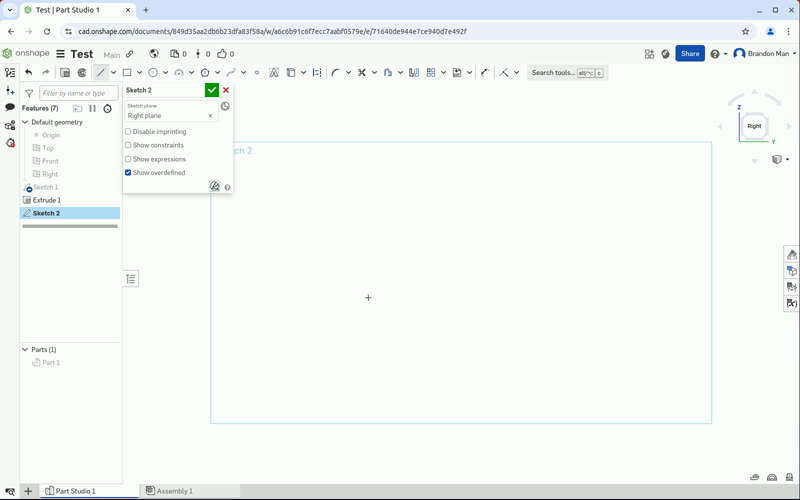
key_down(shift)
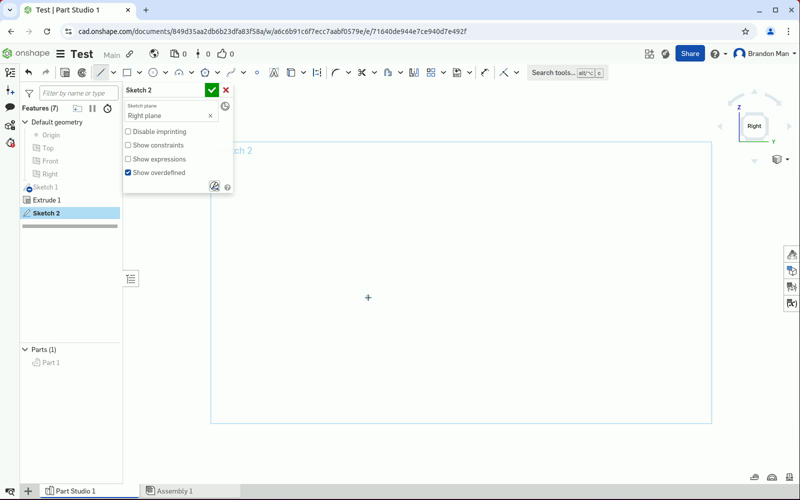
mouse_move(398, 297)
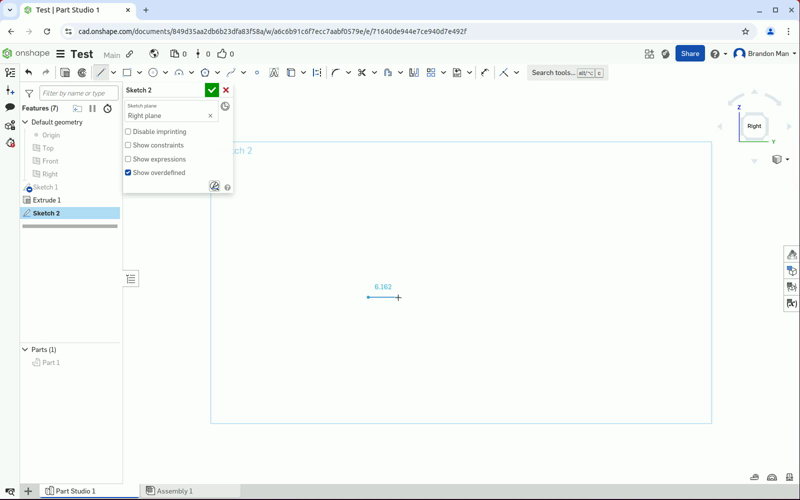
mouse_move(399, 297)
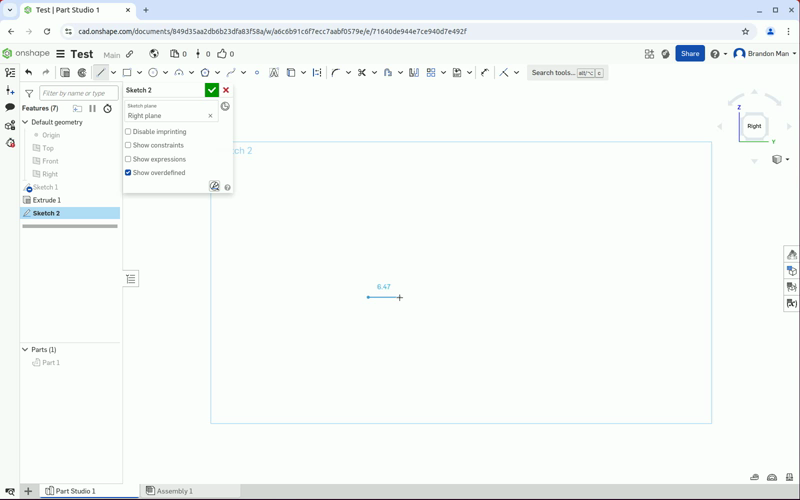
click(399, 297)
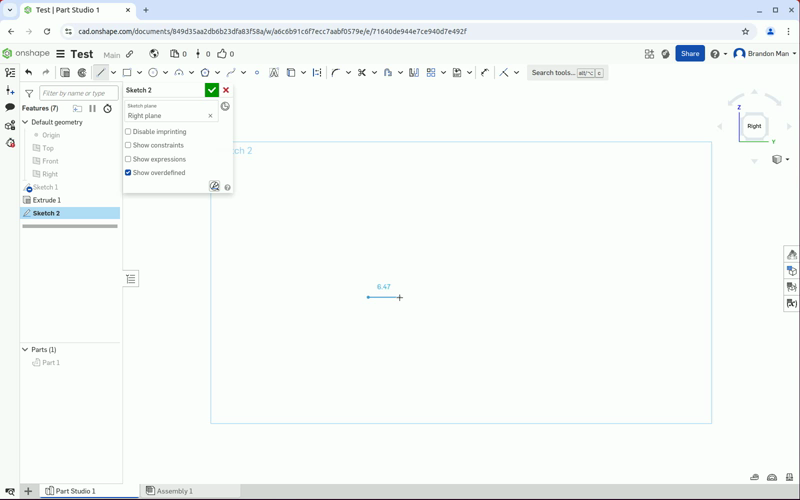
key_up(shift)
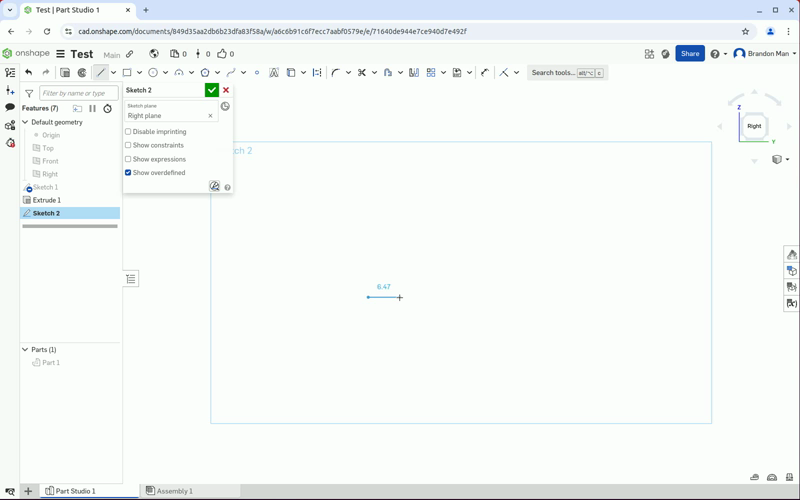
key_down(shift)
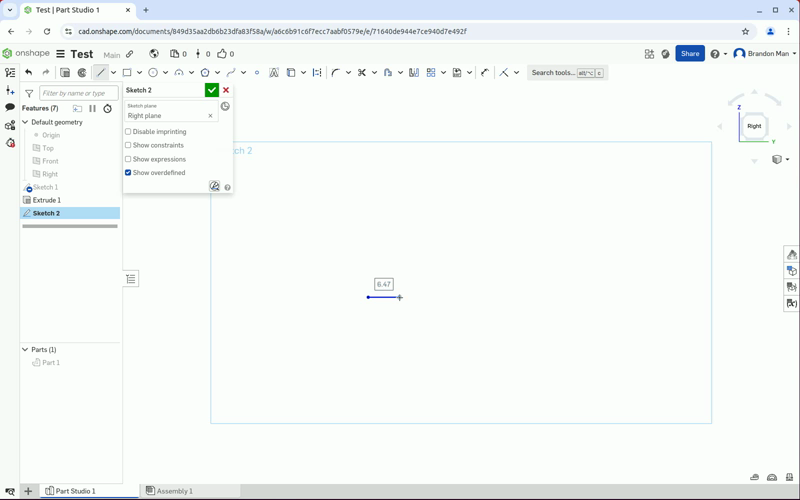
mouse_move(429, 297)
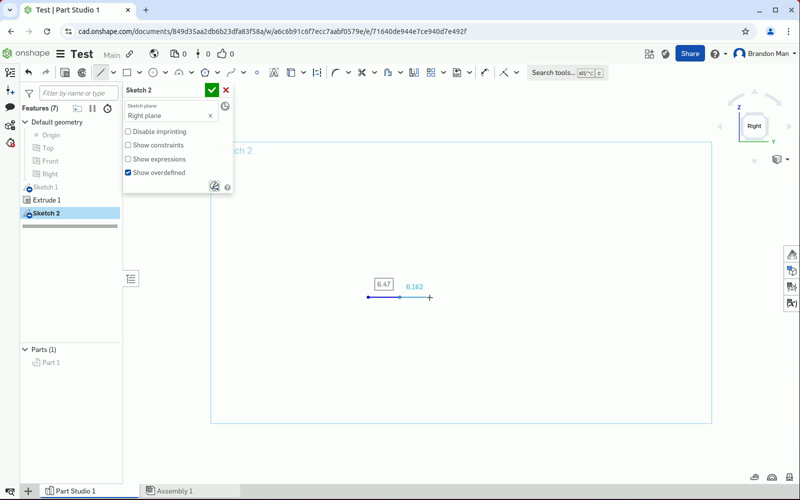
mouse_move(399, 267)
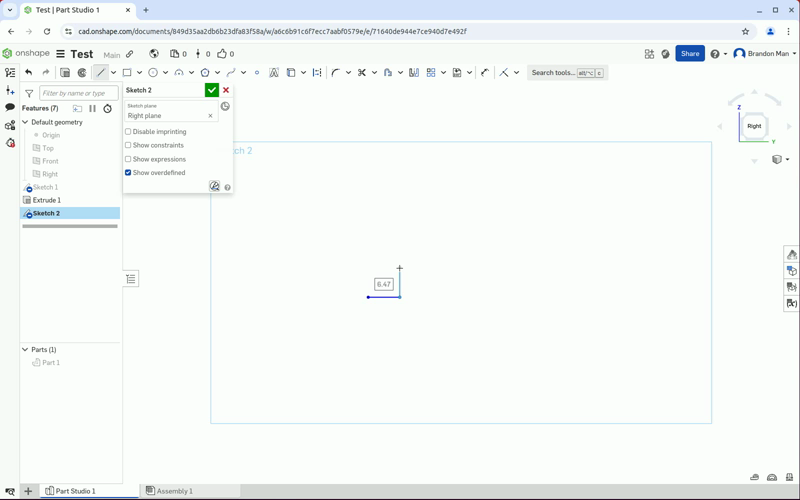
click(399, 267)
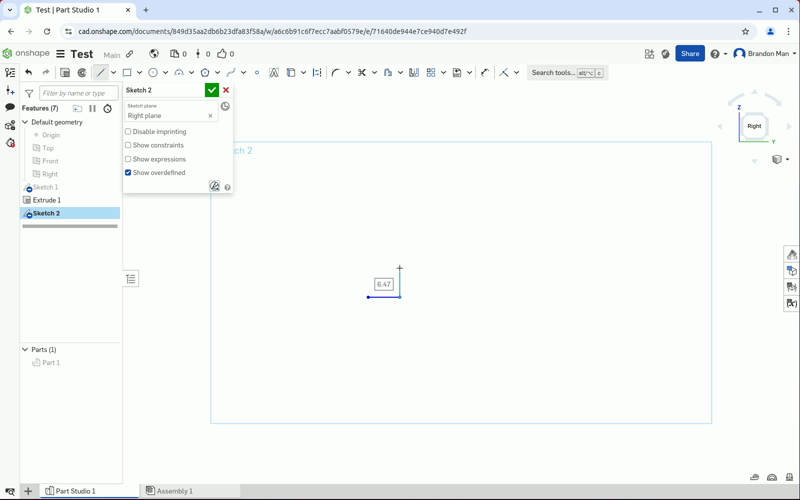
key_up(shift)
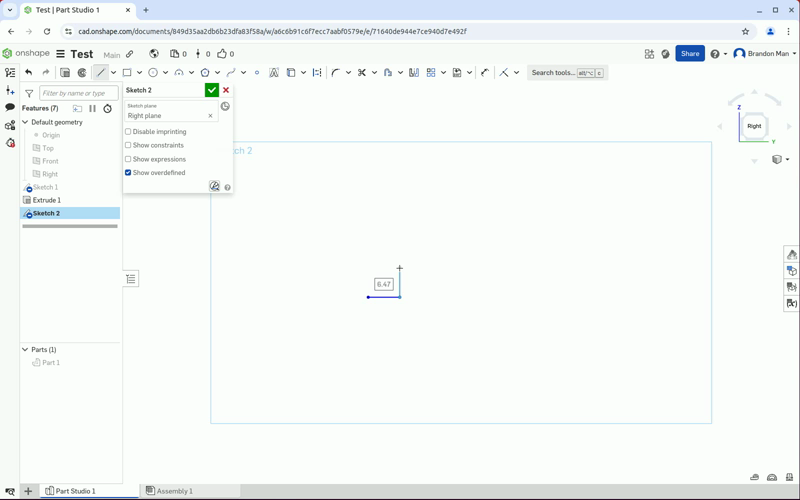
key_down(shift)
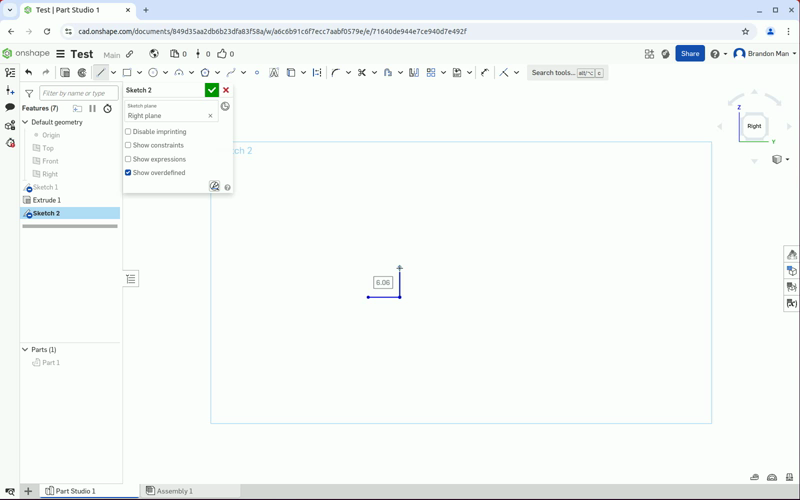
mouse_move(429, 267)
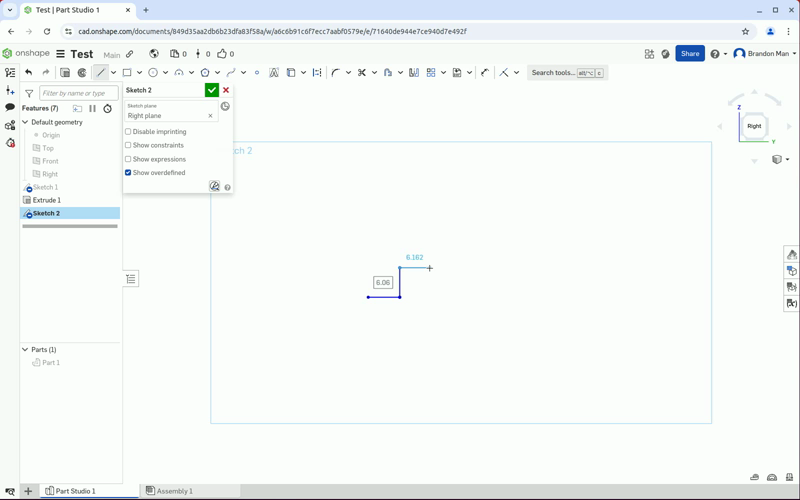
mouse_move(368, 267)
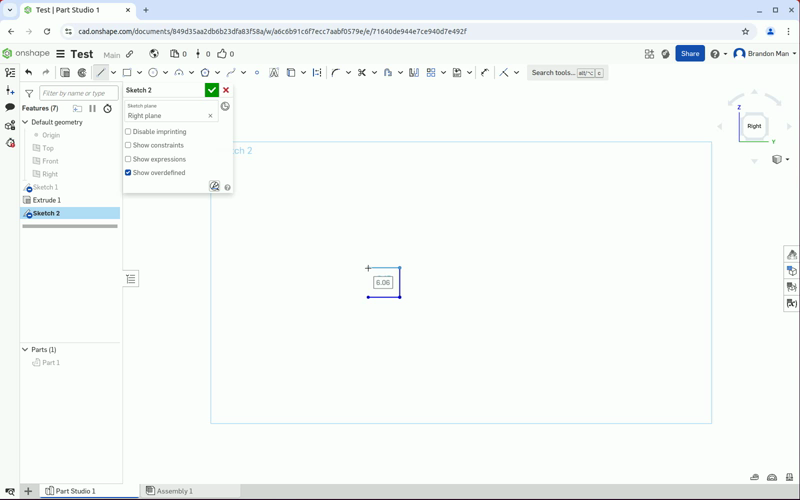
click(368, 267)
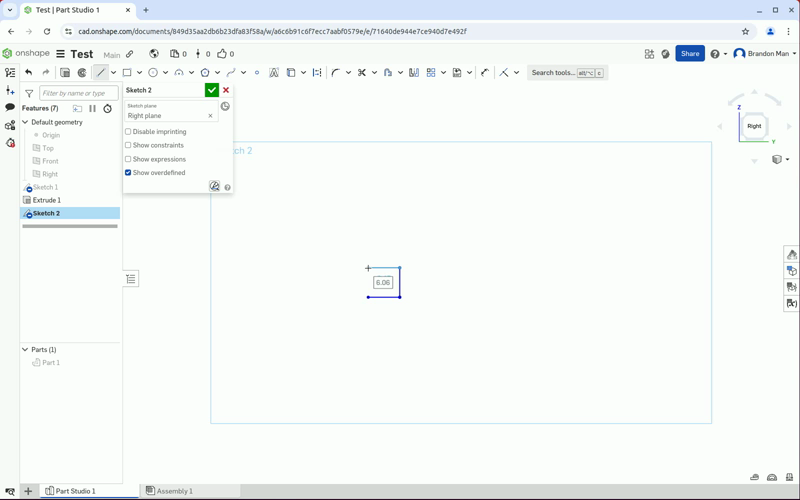
key_up(shift)
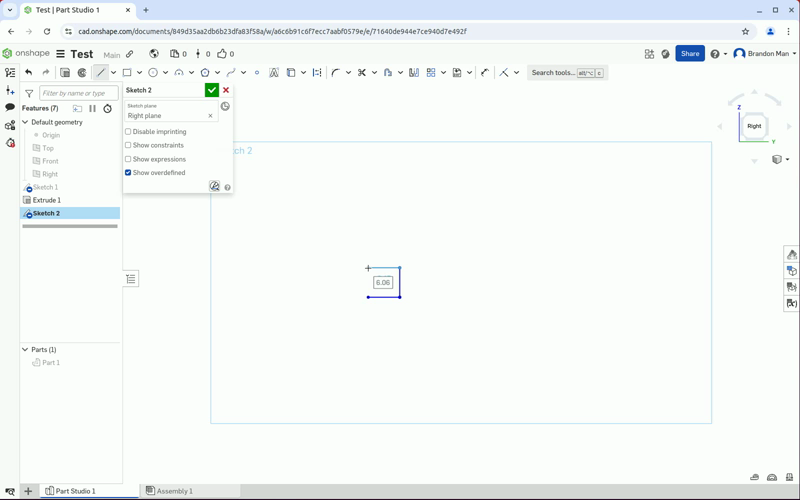
mouse_move(398, 267)
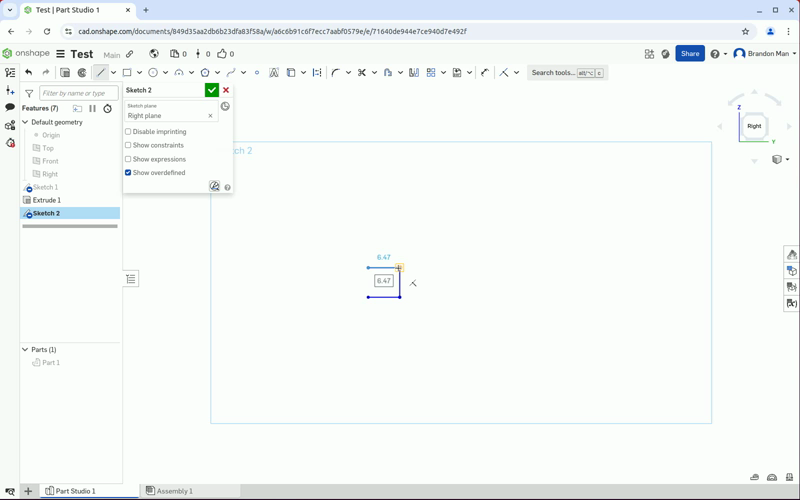
key_down(shift)
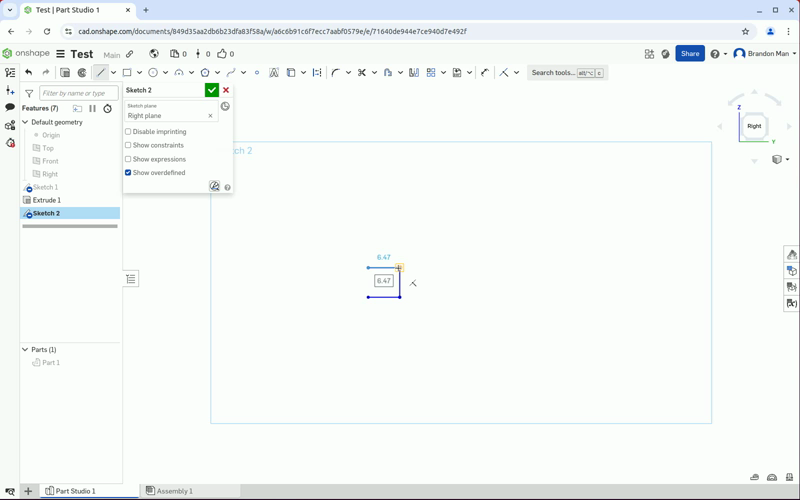
mouse_move(368, 297)
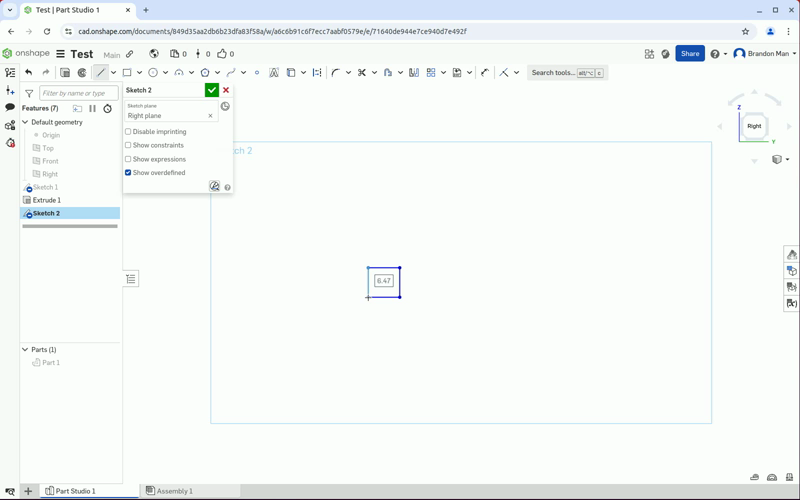
key_up(shift)
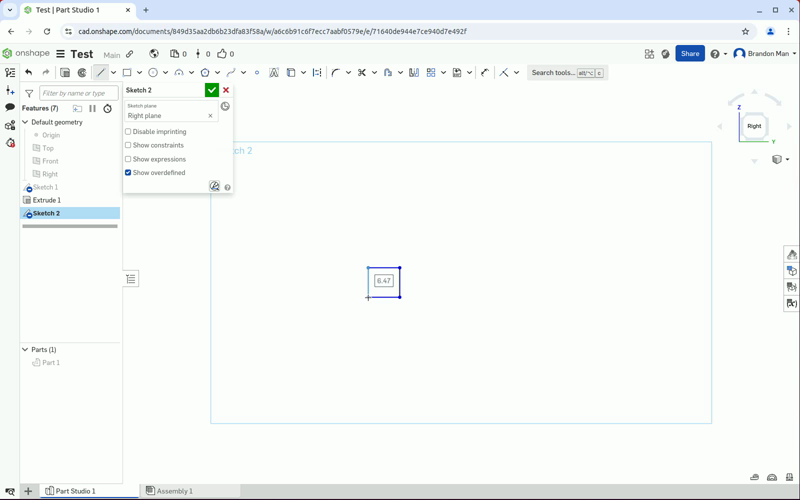
click(368, 297)
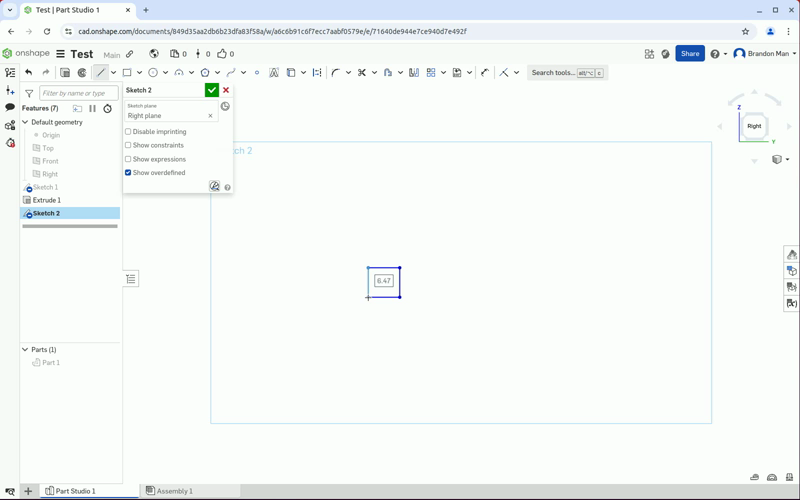
key(esc)
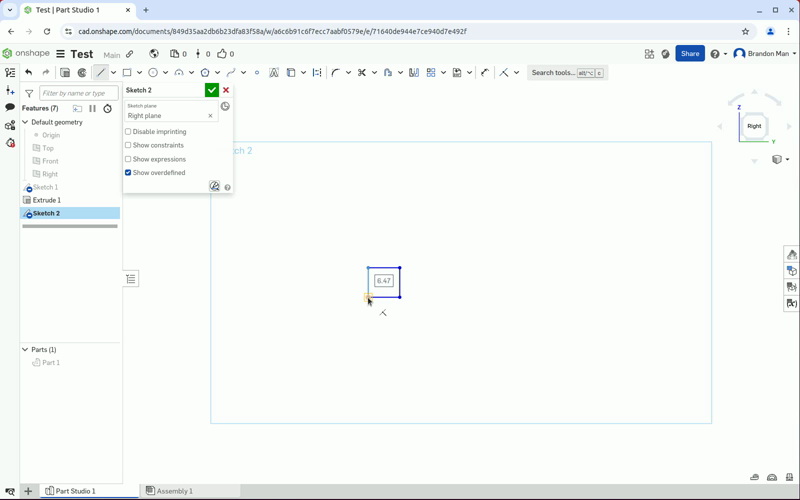
mouse_move(396, 280)
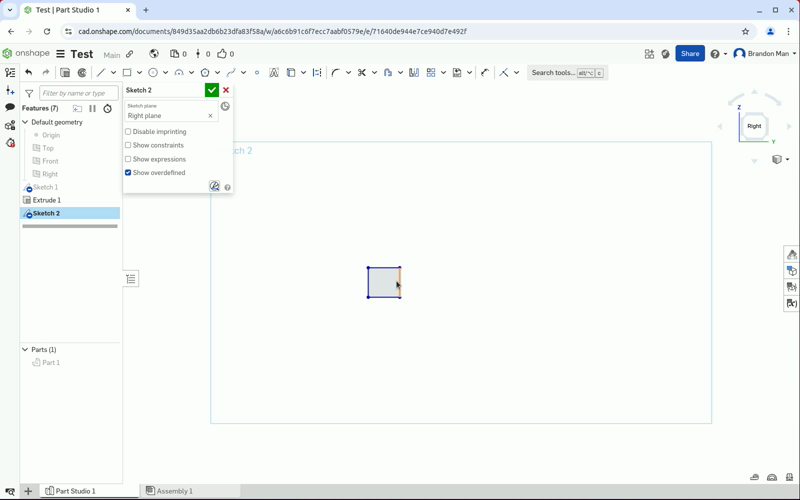
scroll(6)
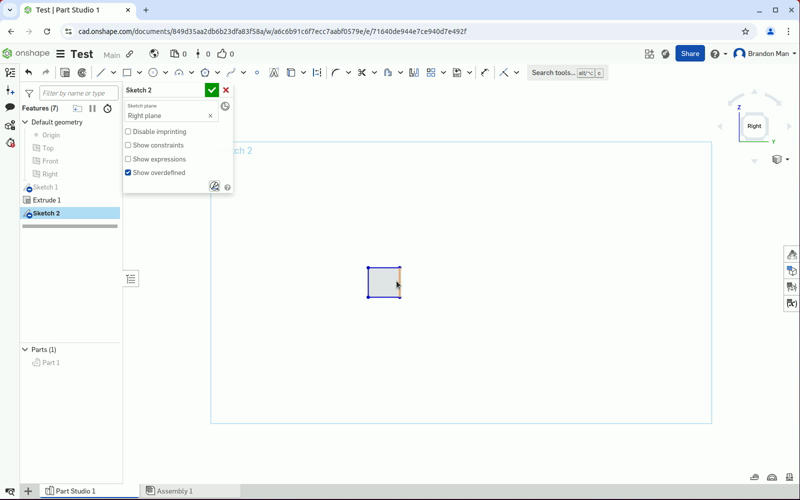
scroll(6)
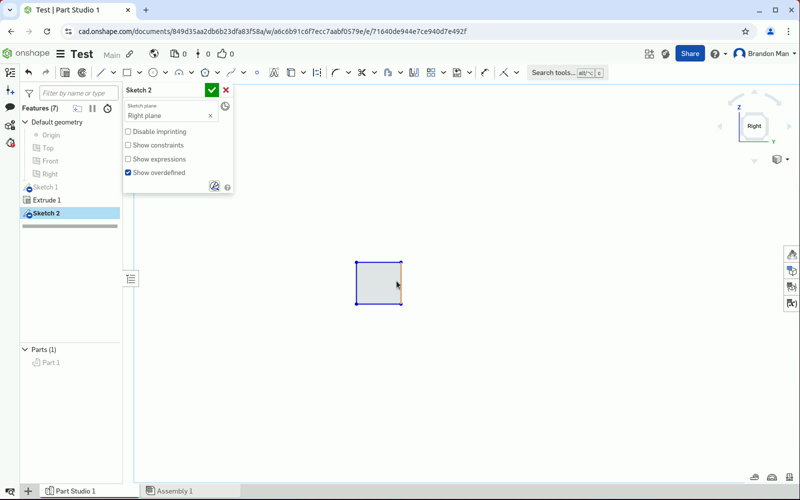
scroll(6)
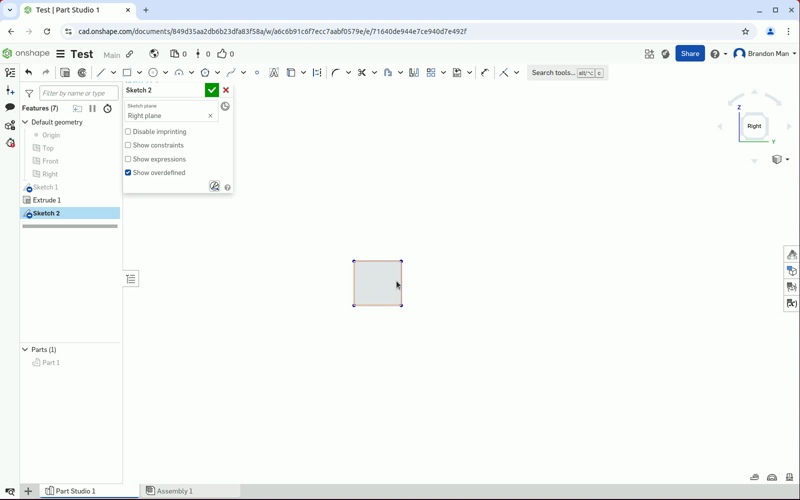
scroll(6)
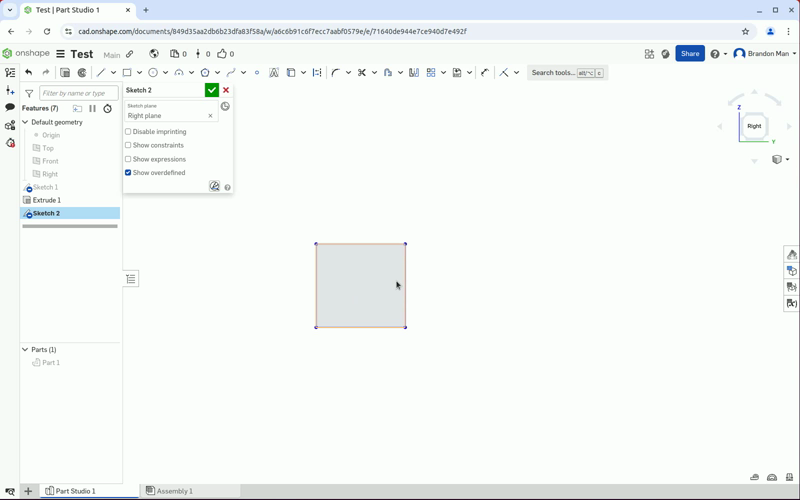
scroll(6)
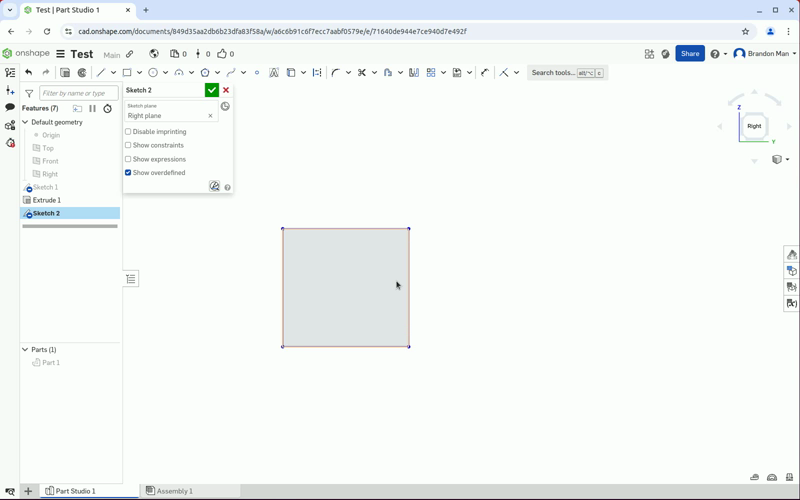
scroll(6)
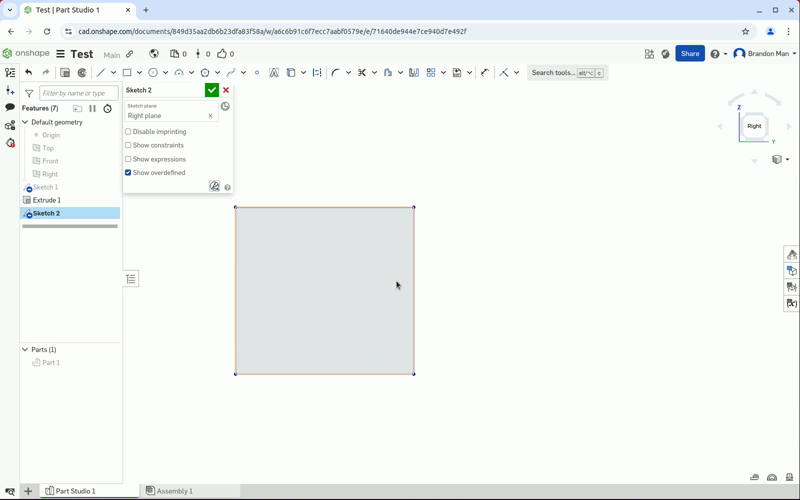
scroll(6)
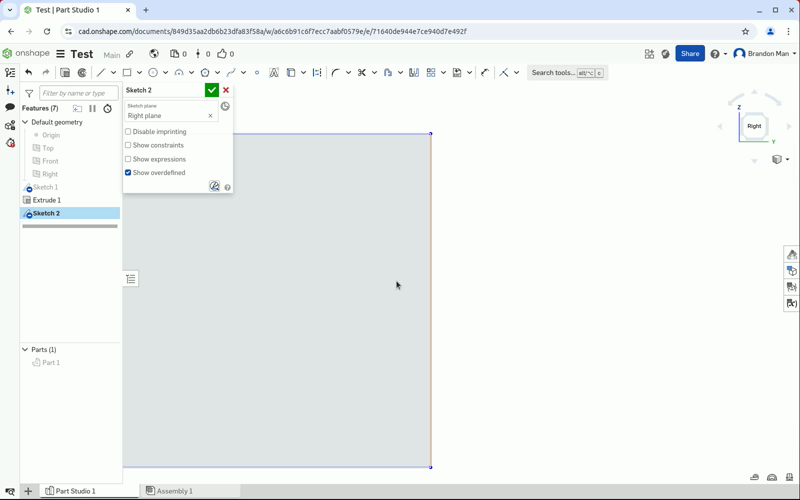
click(396, 280)
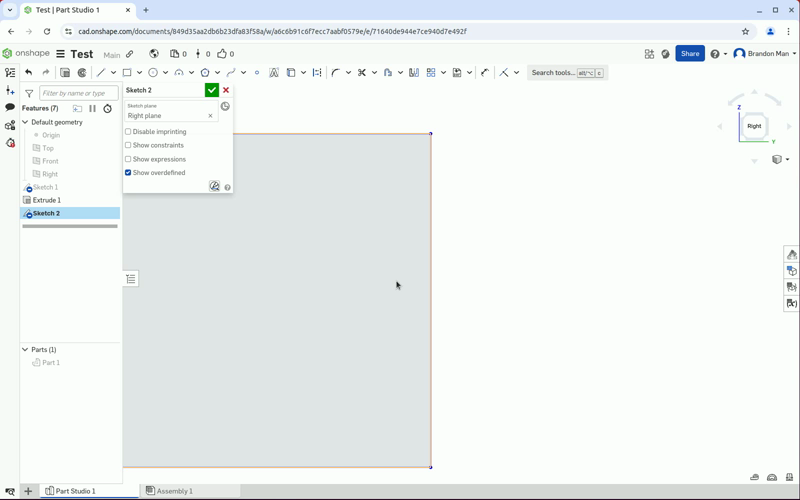
scroll(-6)
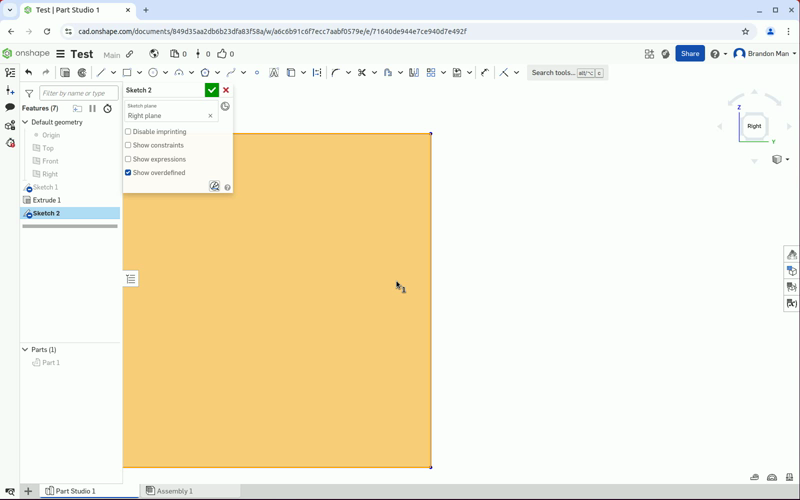
scroll(-6)
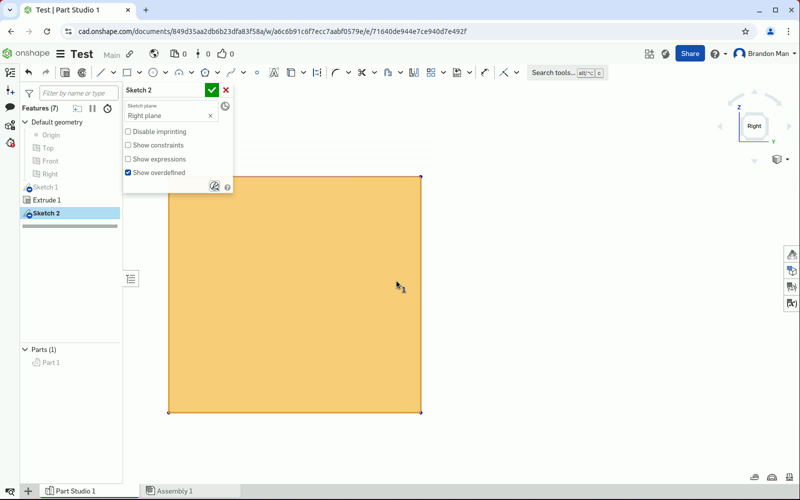
scroll(-6)
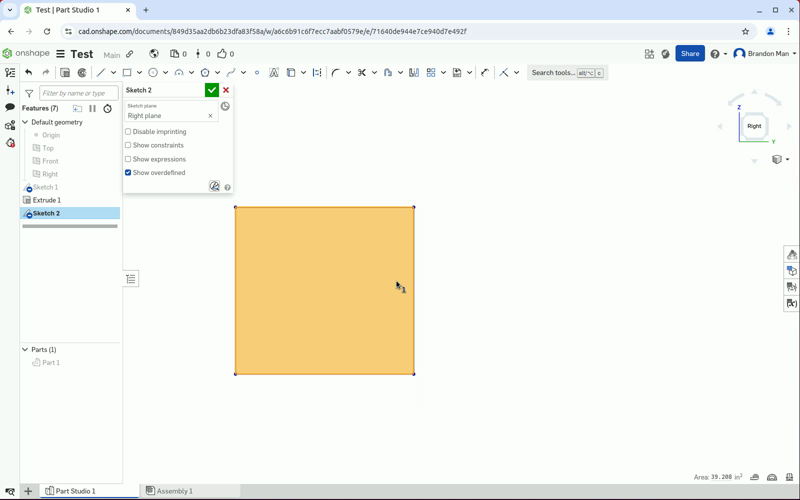
scroll(-6)
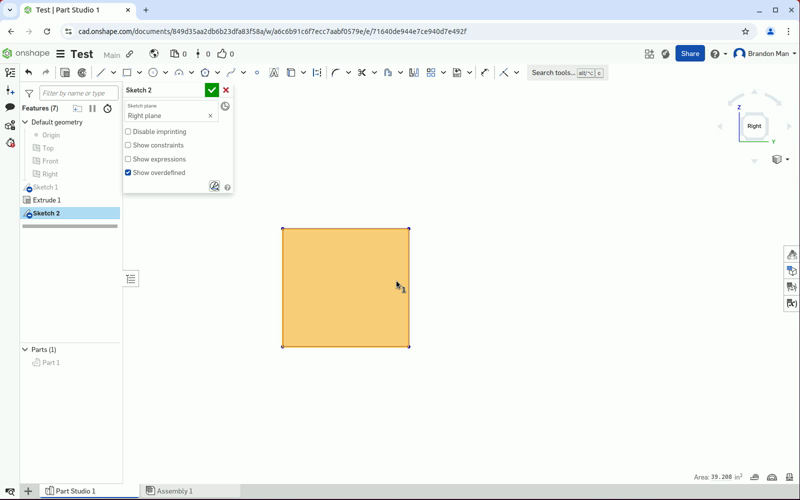
scroll(-6)
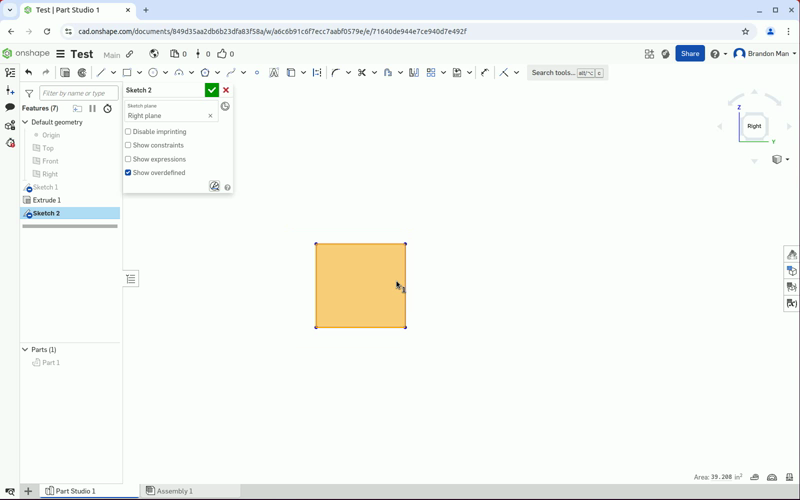
scroll(-6)
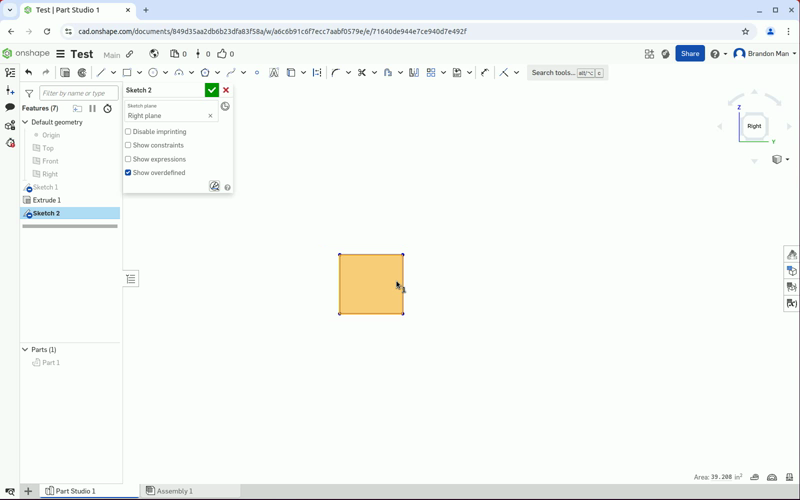
scroll(-6)
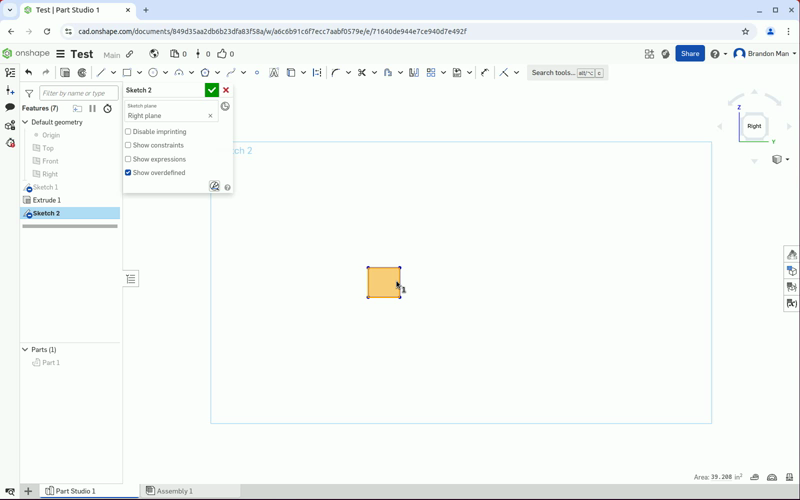
mouse_move(73, 352)
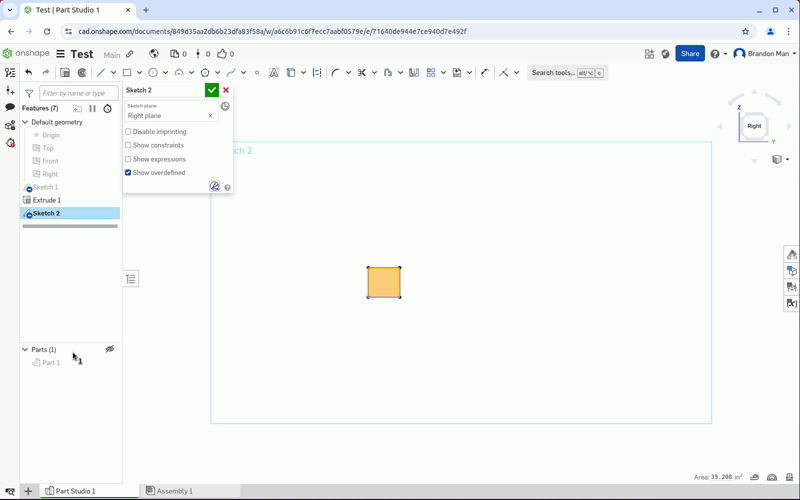
key(shift+y)
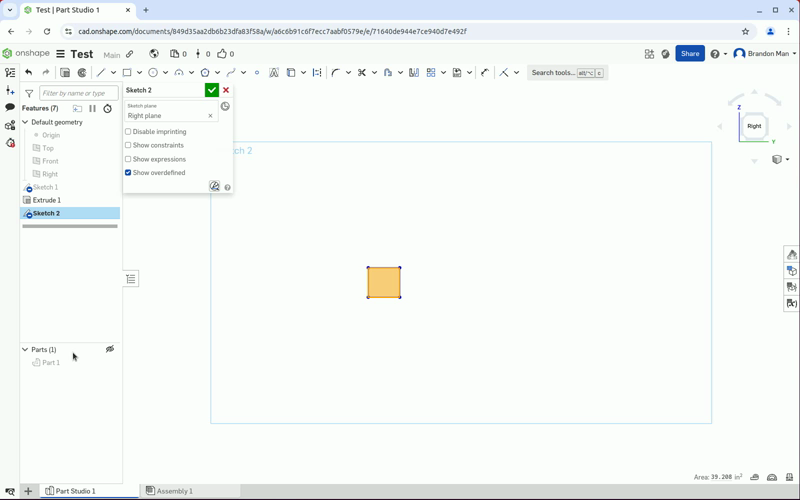
key(shift+e)
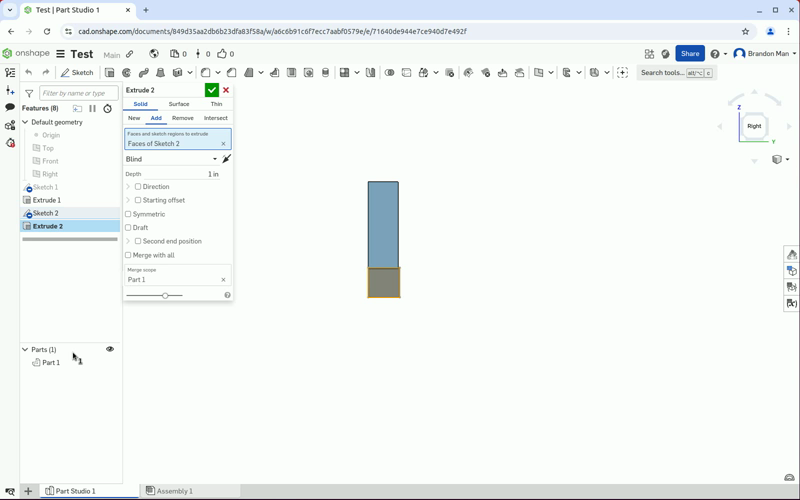
mouse_move(143, 106)
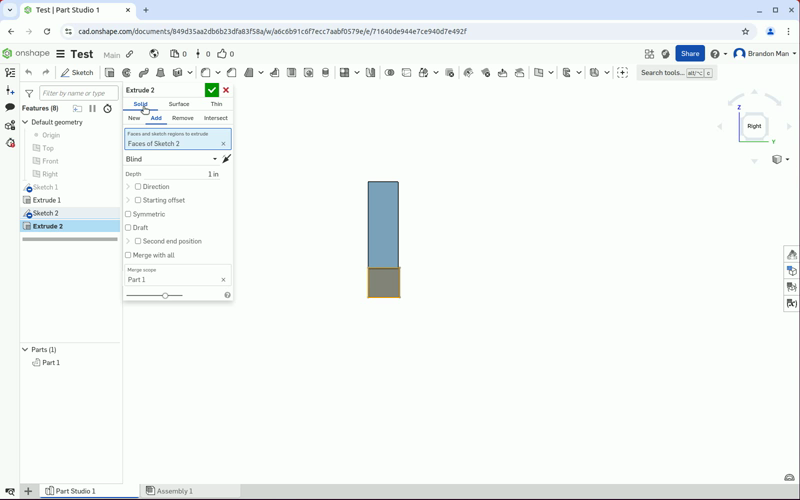
click(143, 106)
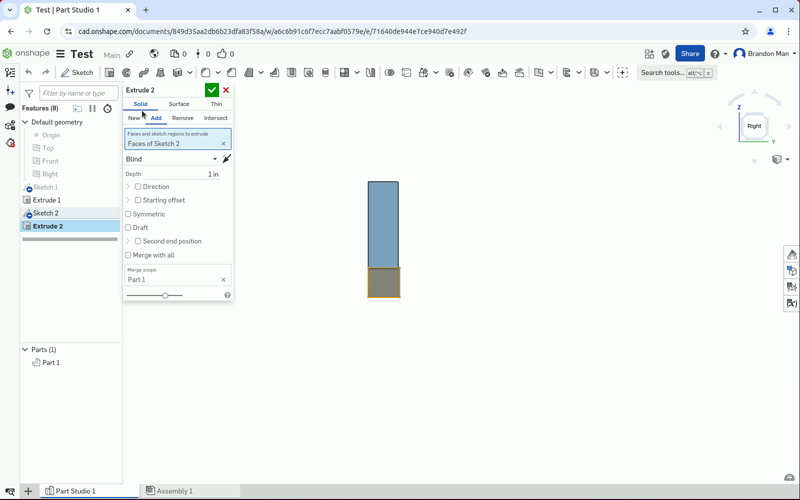
mouse_move(137, 120)
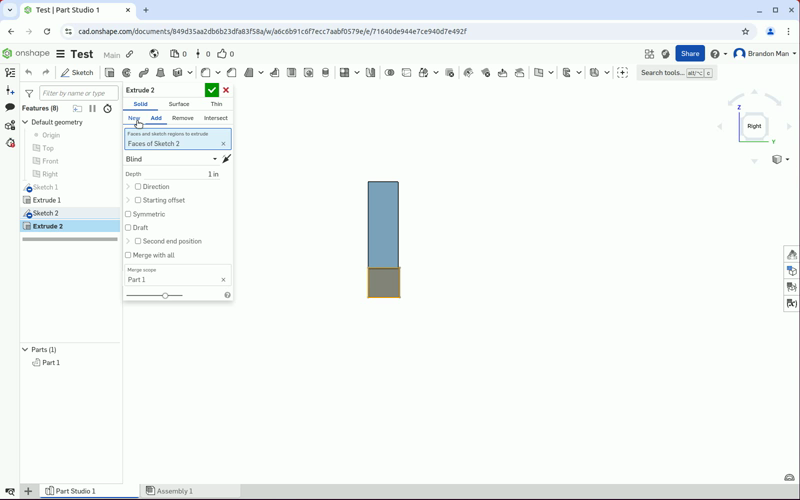
click(137, 120)
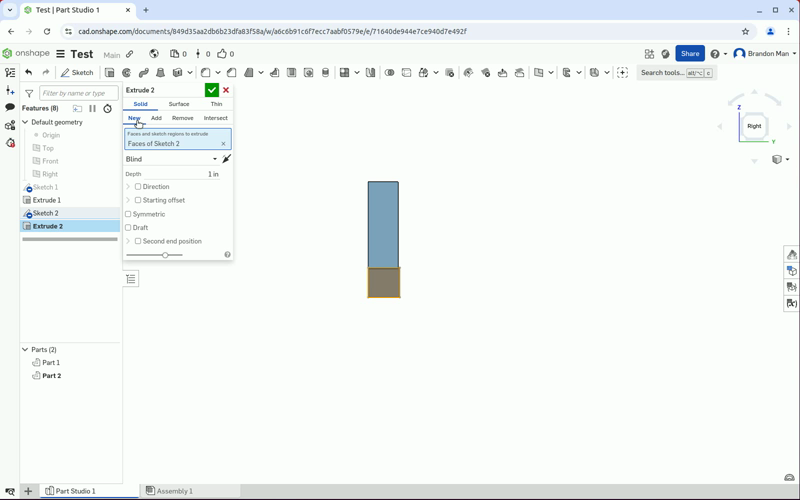
key(tab, 4)
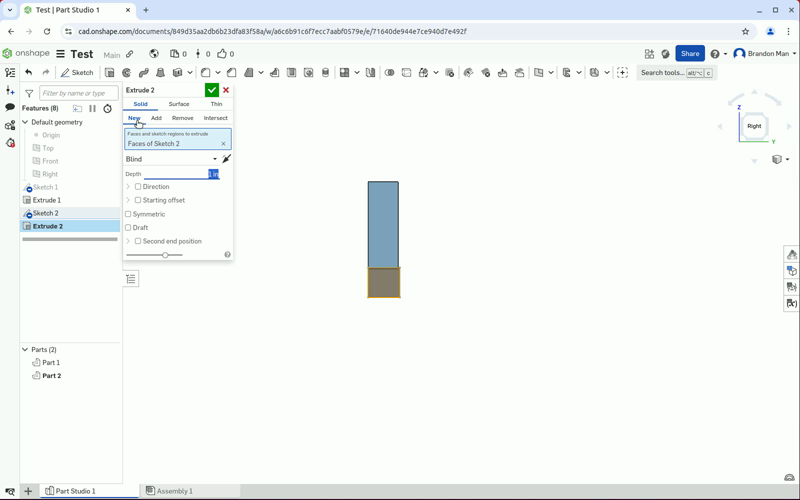
text(23.108)
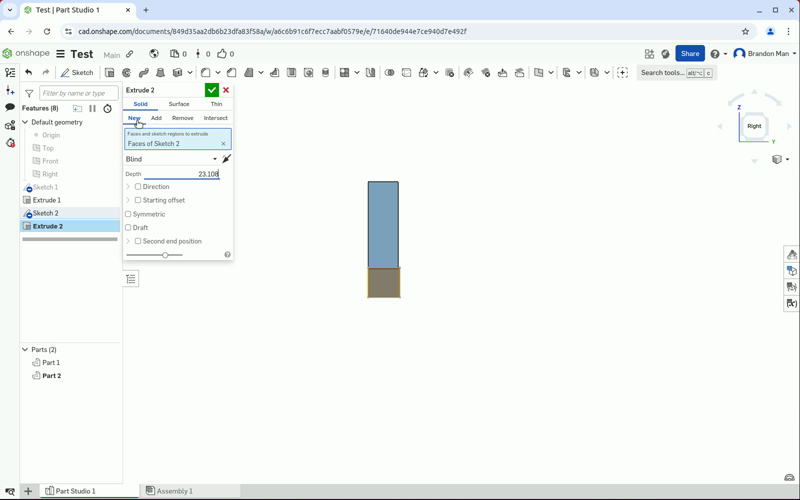
key(enter)
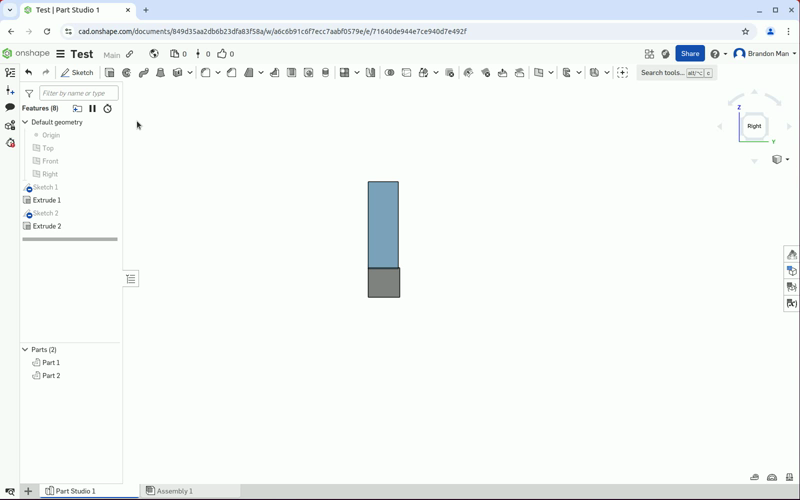
key(shift+h)
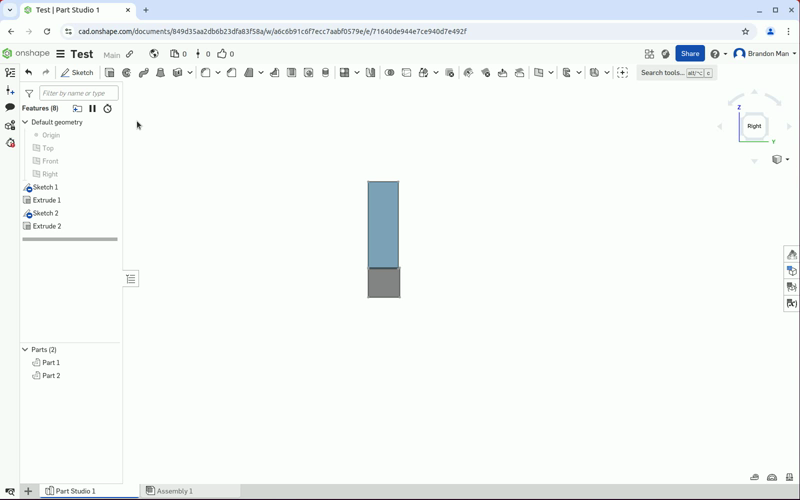
key(shift+h)
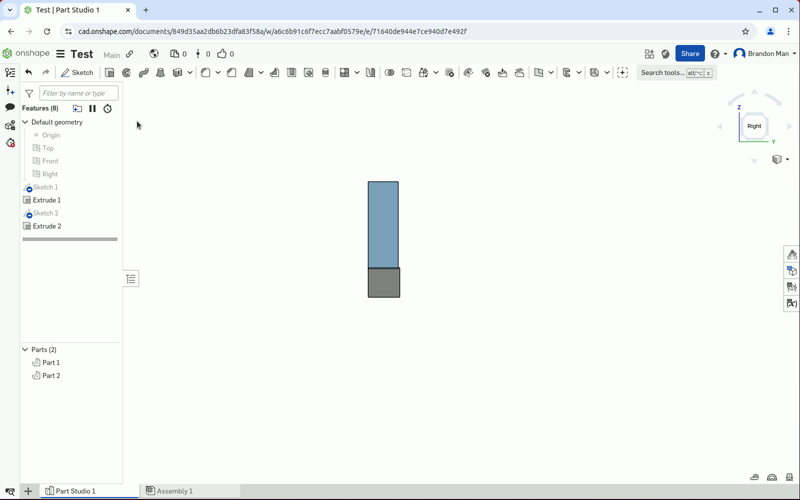
mouse_move(73, 189)
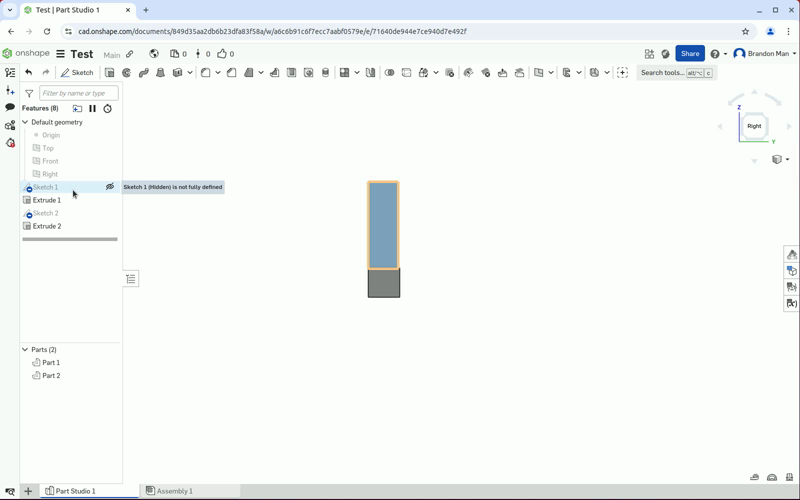
click(73, 189)
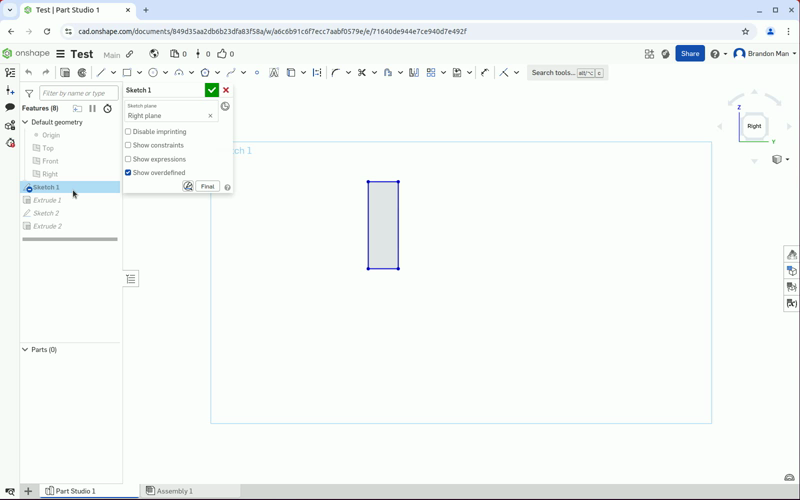
mouse_move(229, 92)
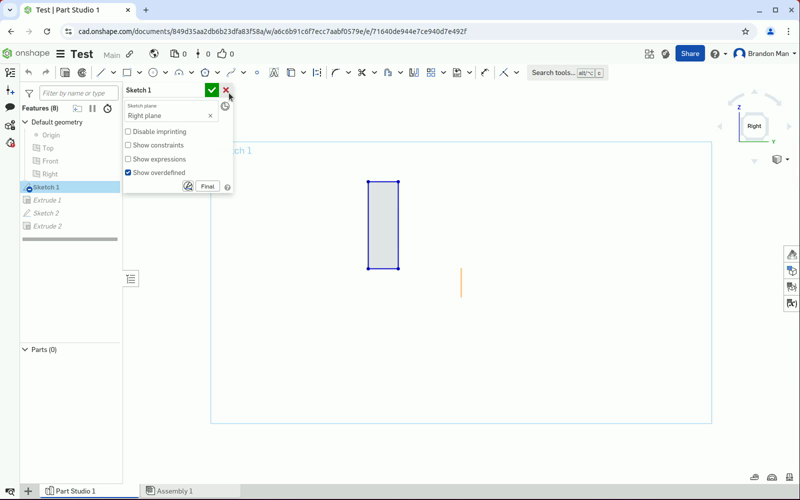
click(229, 92)
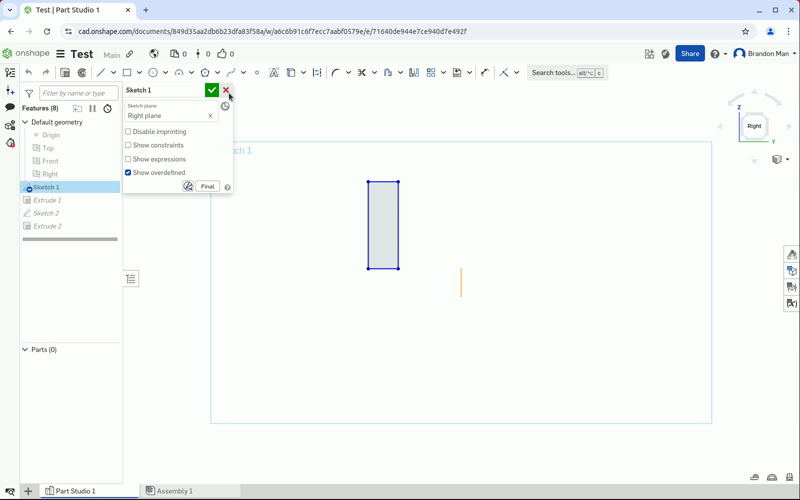
key(shift+s)
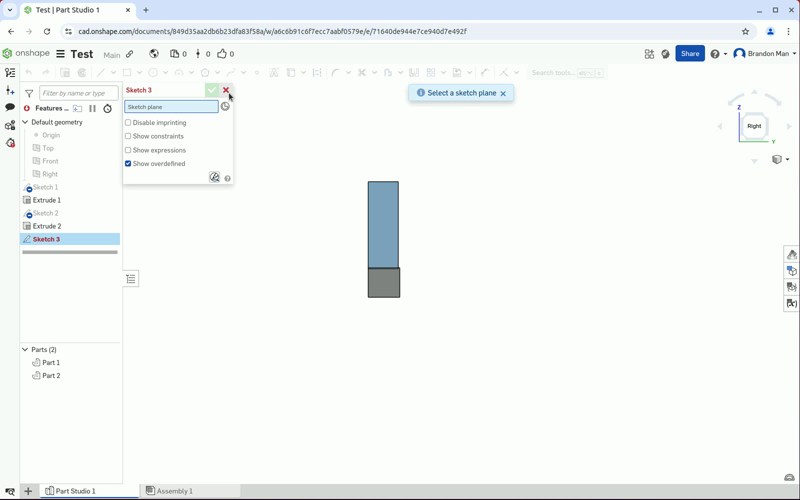
mouse_move(73, 176)
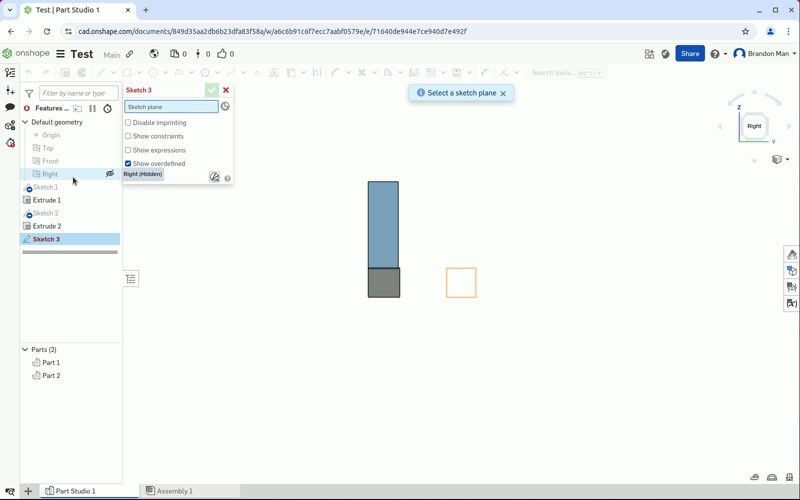
click(73, 176)
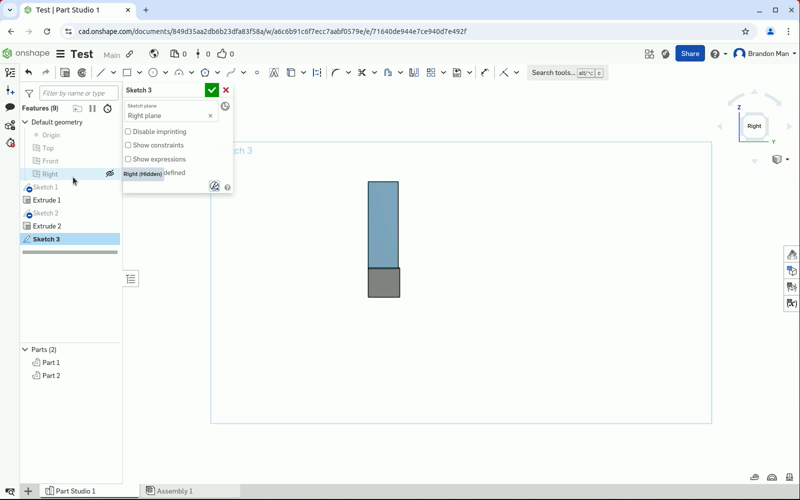
mouse_move(73, 352)
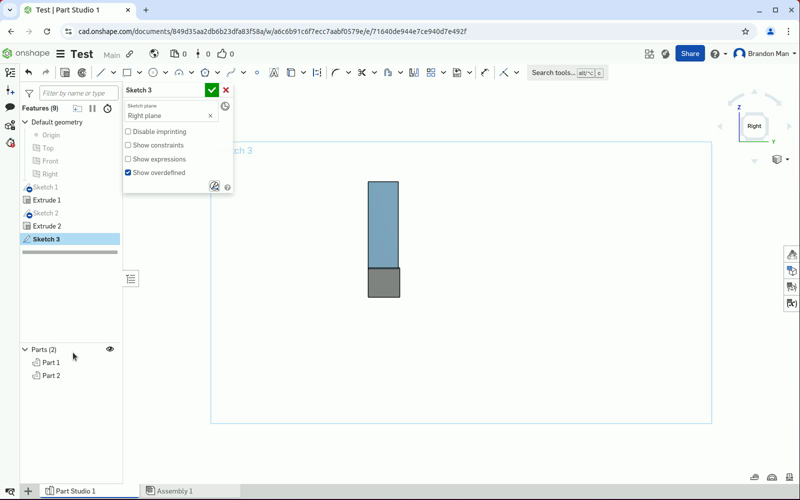
key(y)
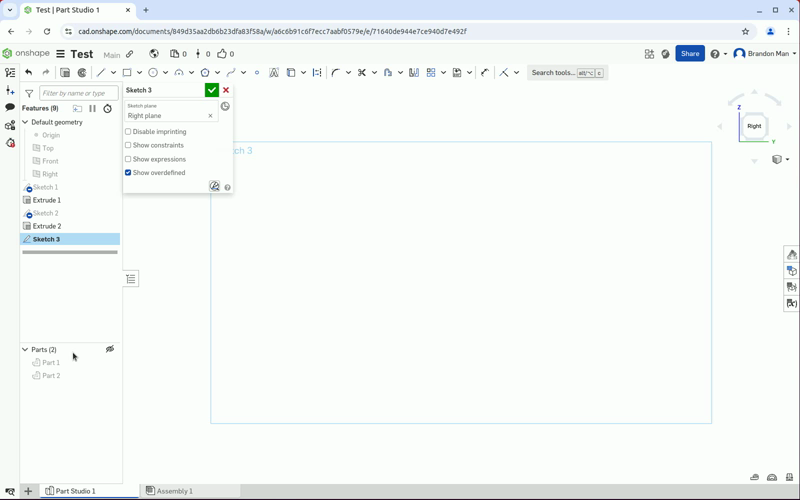
key(l)
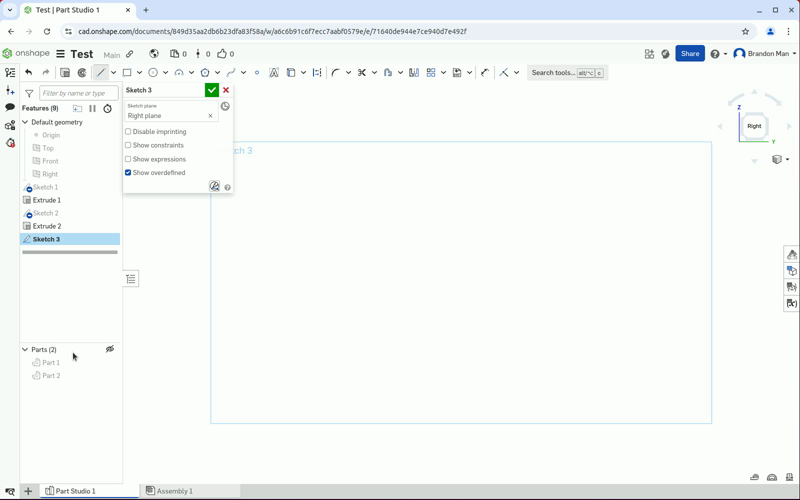
key_down(shift)
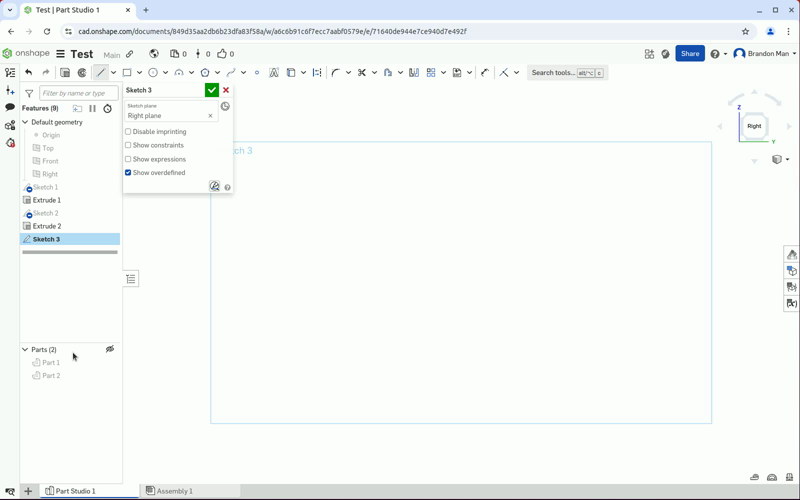
mouse_move(397, 297)
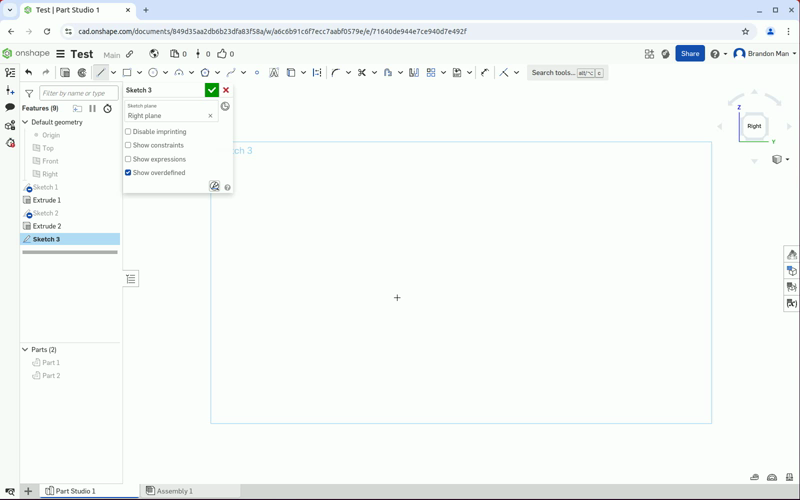
click(397, 297)
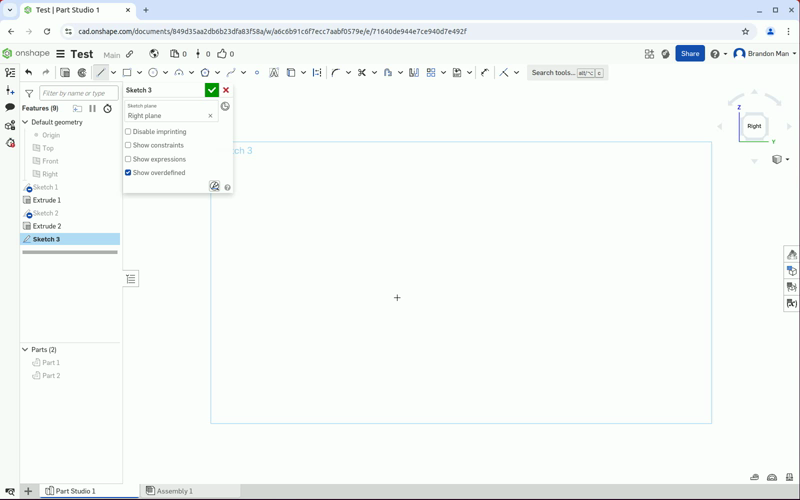
key_up(shift)
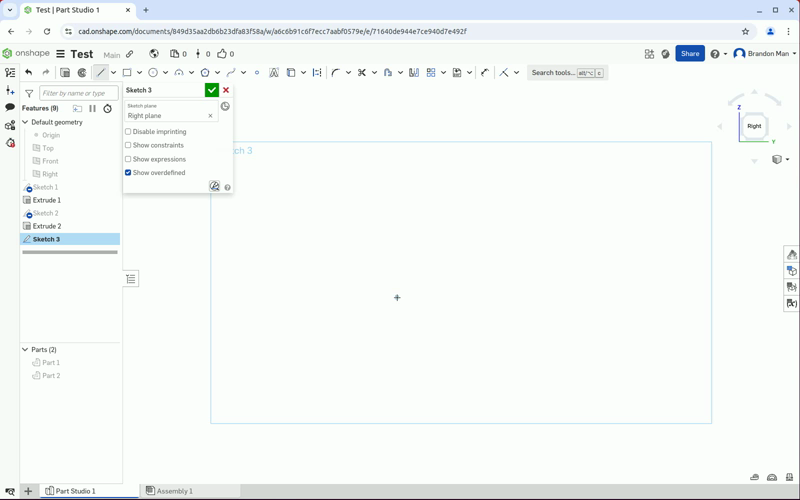
key_down(shift)
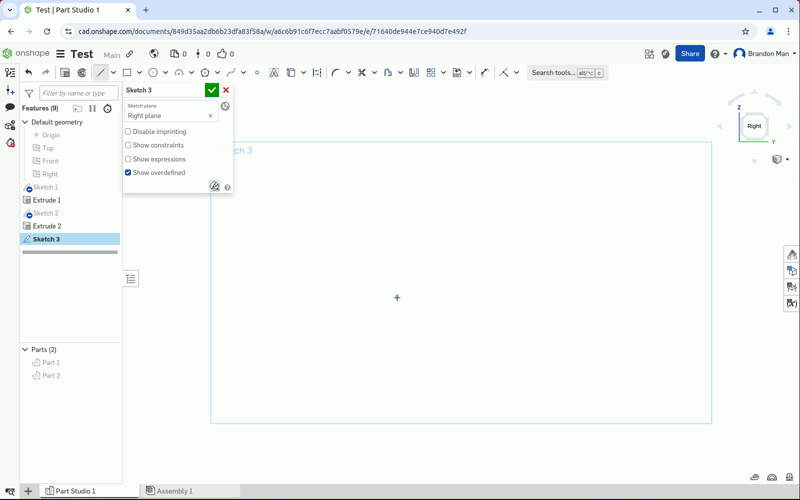
mouse_move(531, 297)
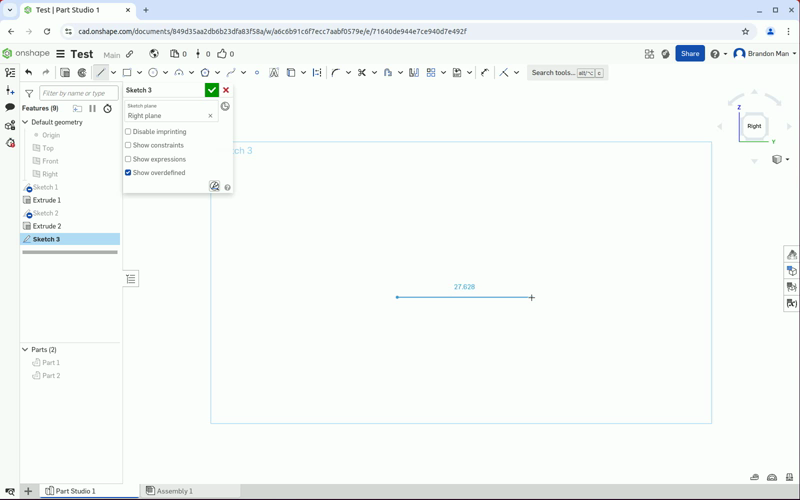
click(531, 297)
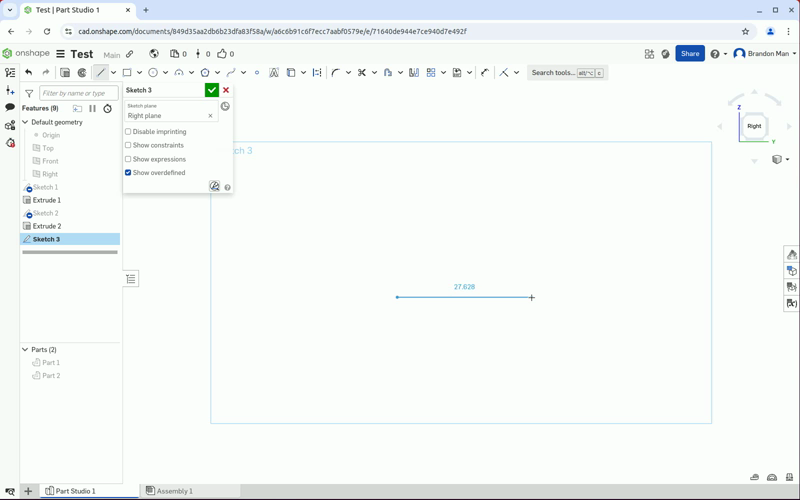
key_up(shift)
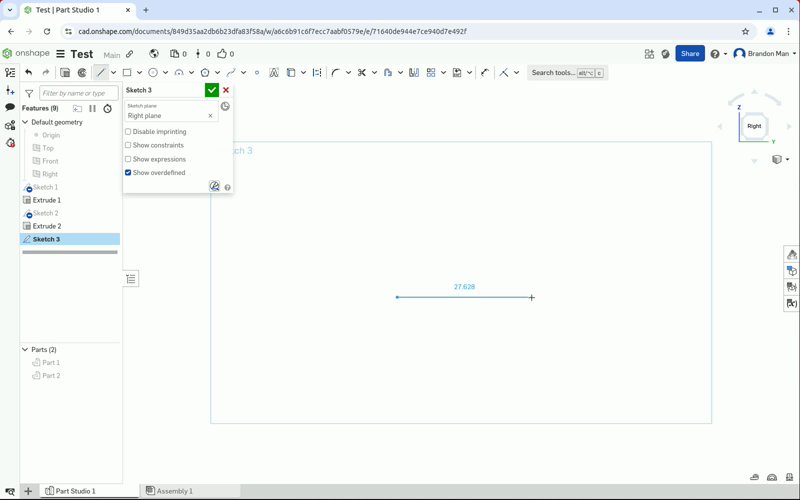
key_down(shift)
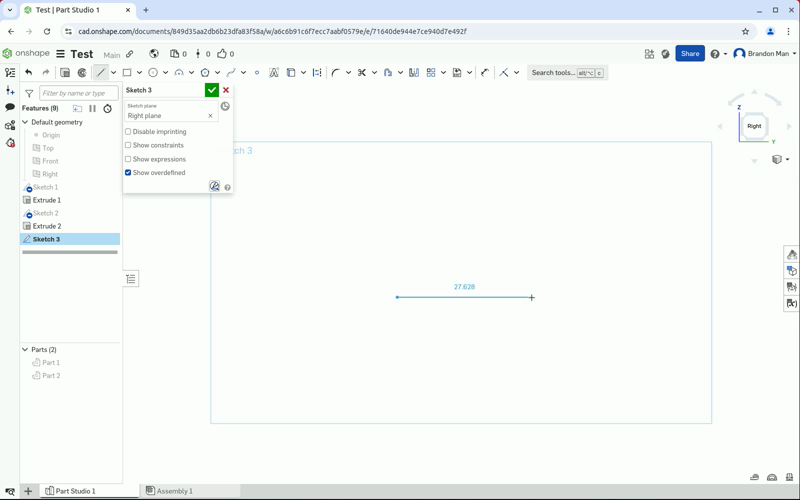
mouse_move(561, 297)
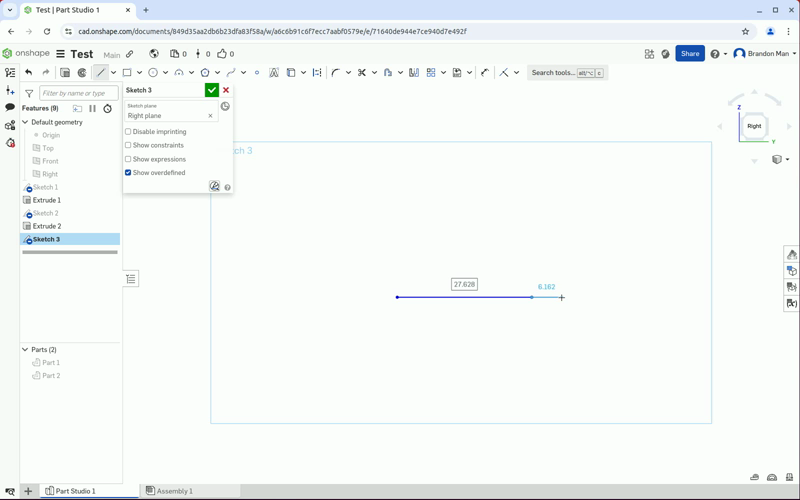
mouse_move(531, 268)
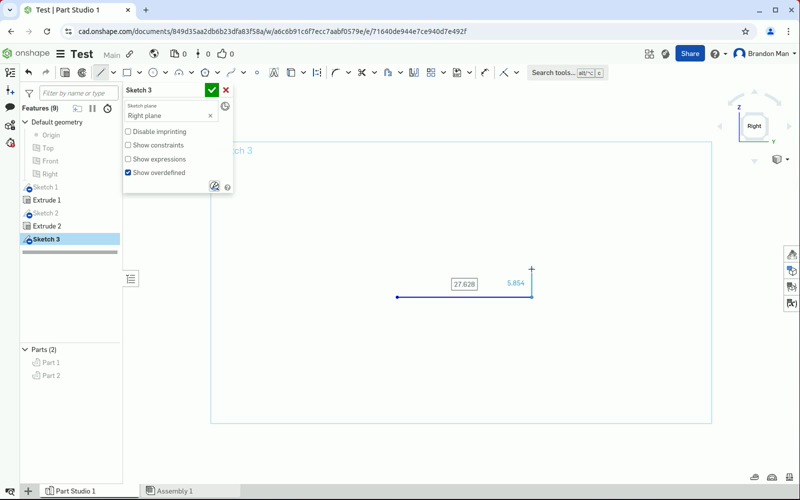
click(531, 268)
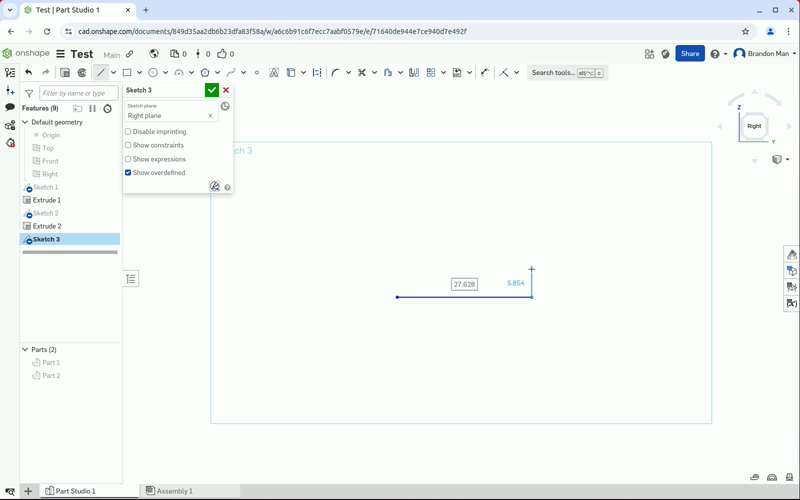
key_up(shift)
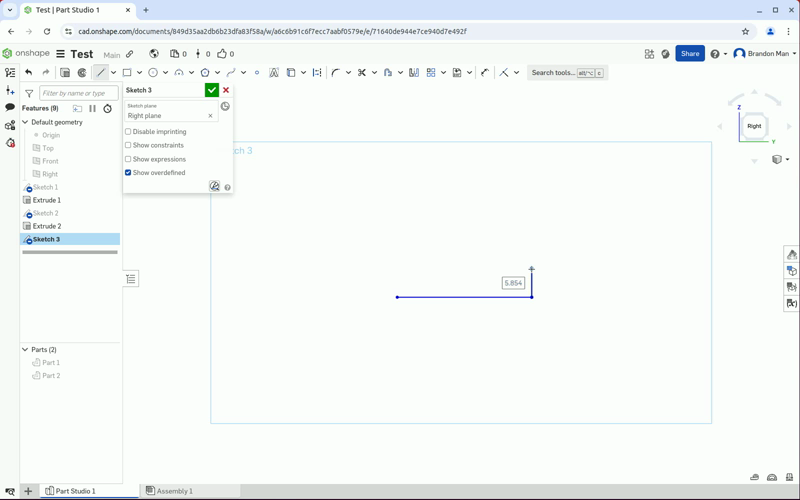
key_down(shift)
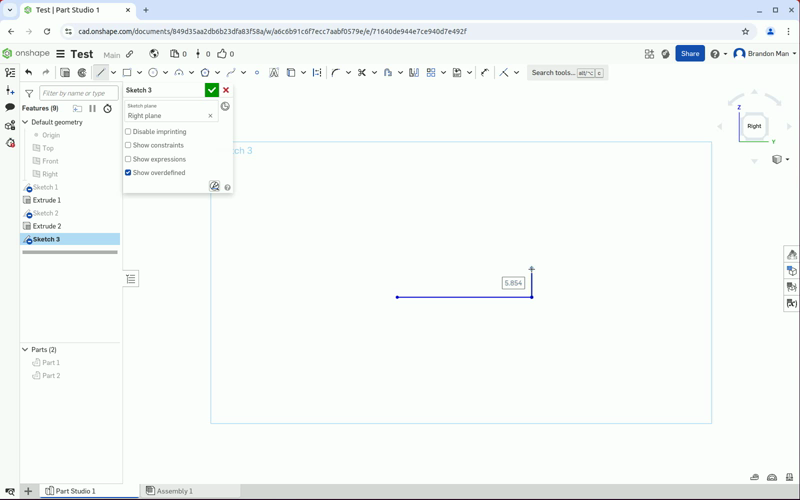
mouse_move(397, 268)
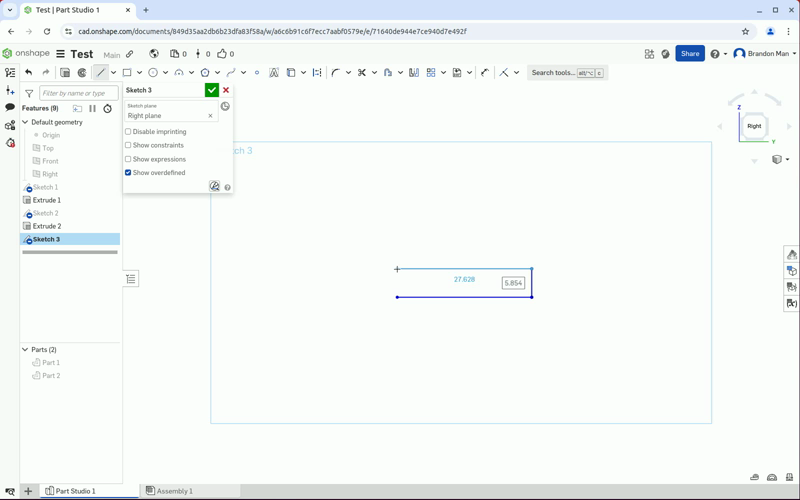
click(397, 268)
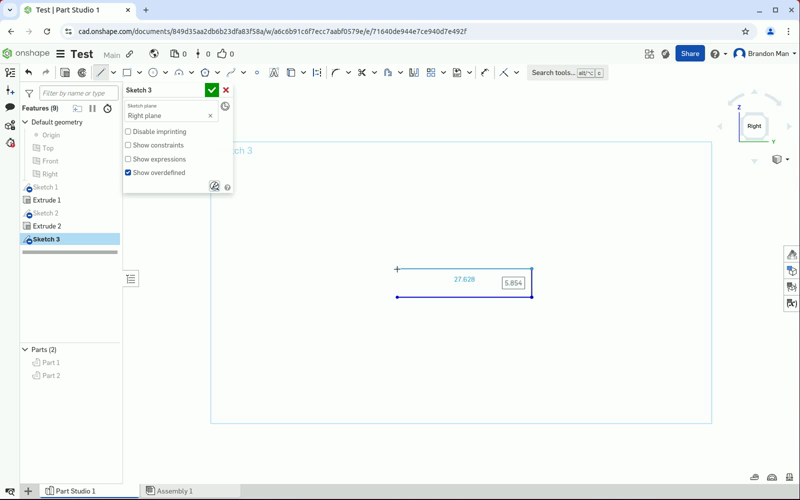
key_up(shift)
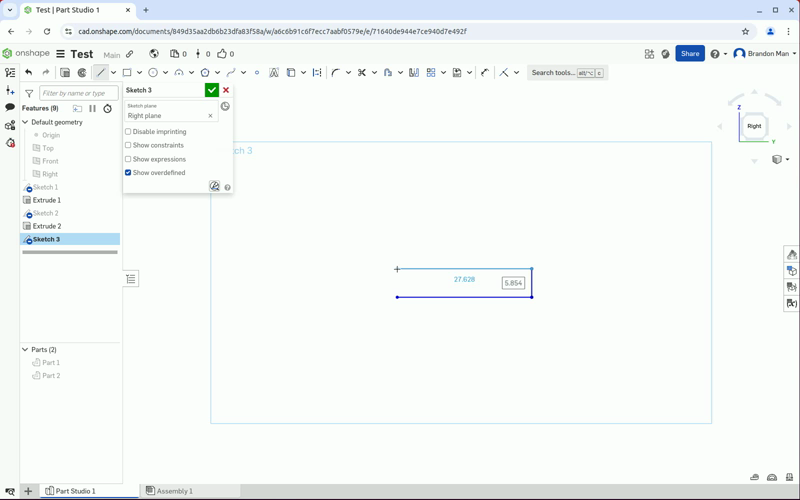
mouse_move(427, 268)
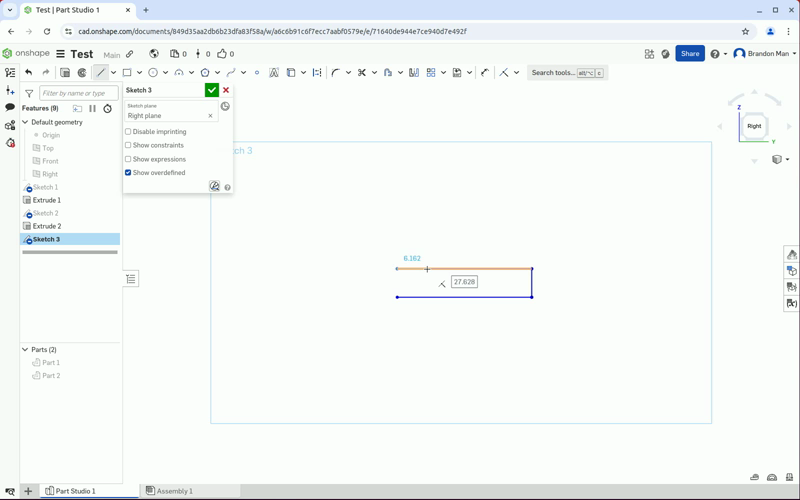
key_down(shift)
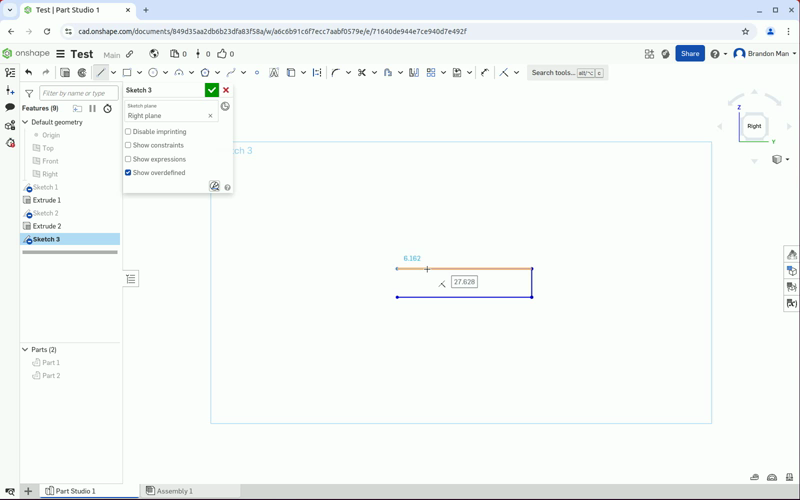
mouse_move(397, 297)
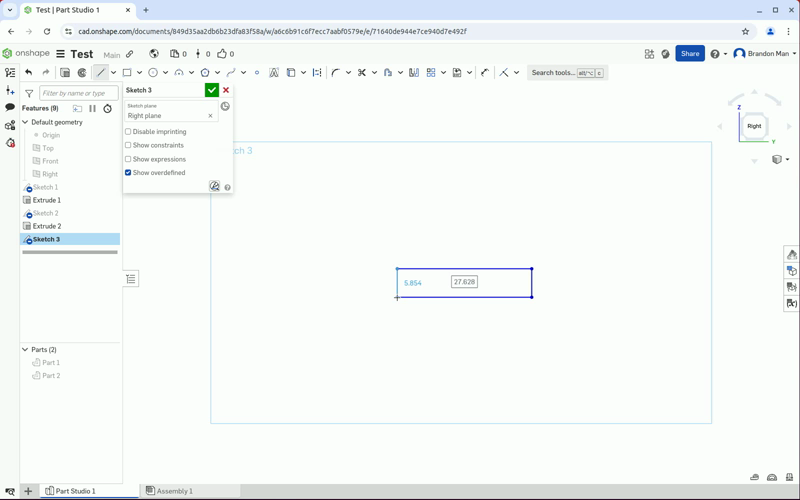
key_up(shift)
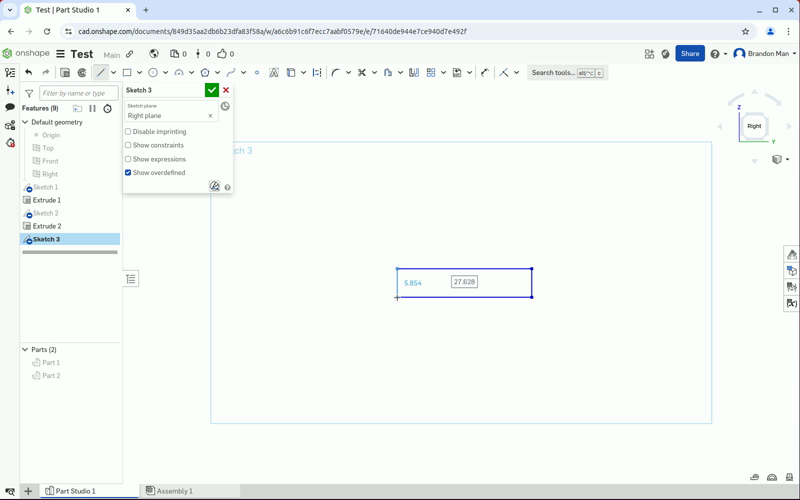
click(397, 297)
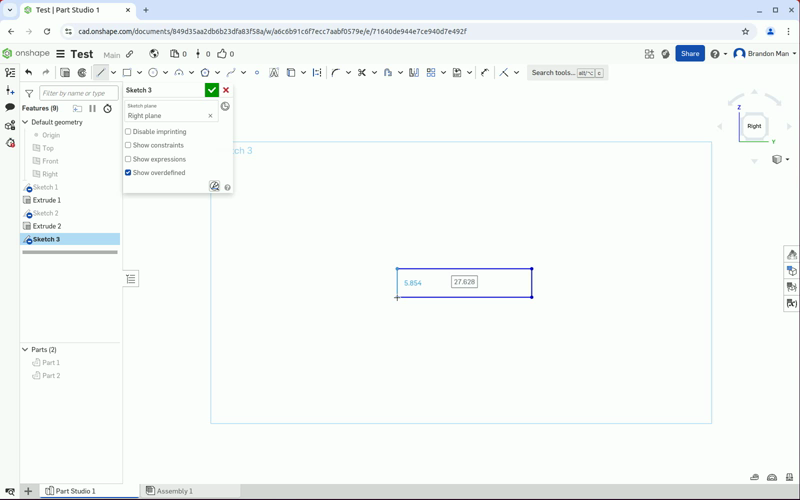
key(esc)
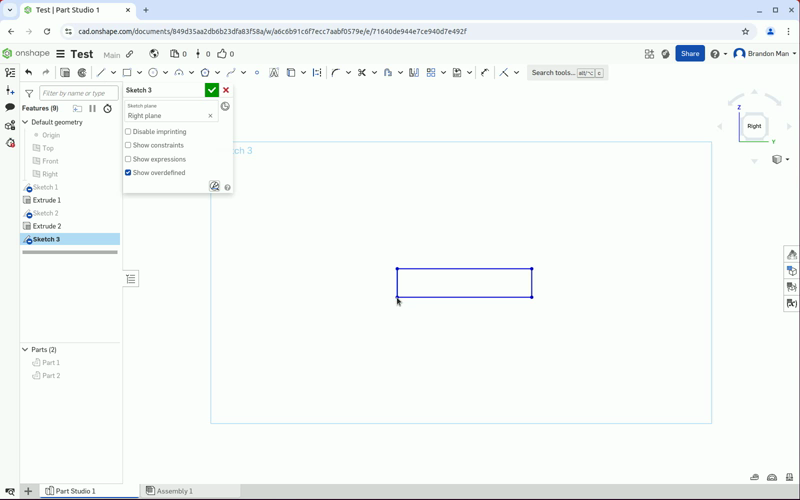
mouse_move(402, 289)
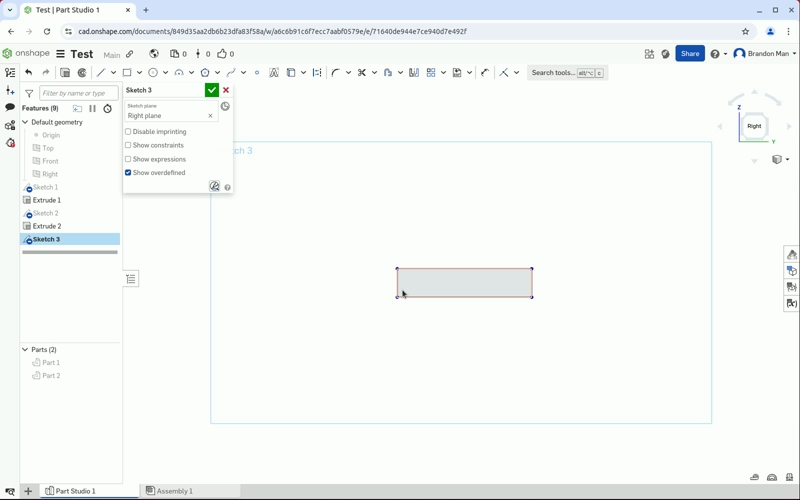
click(402, 289)
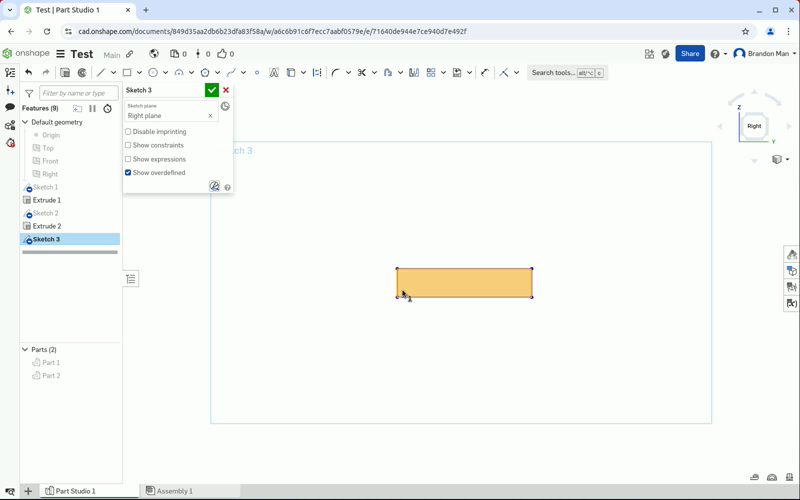
mouse_move(73, 352)
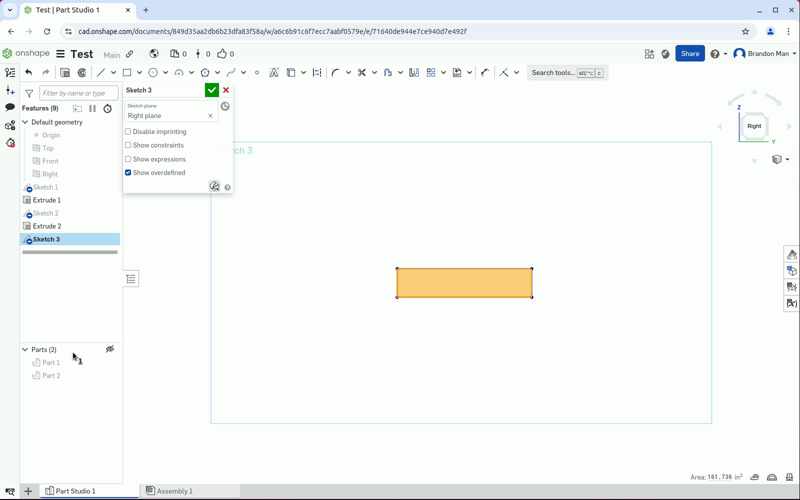
key(shift+y)
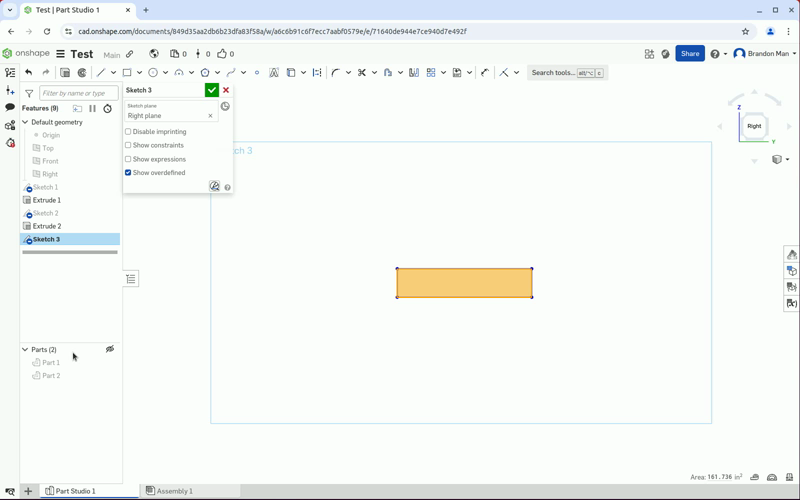
key(shift+e)
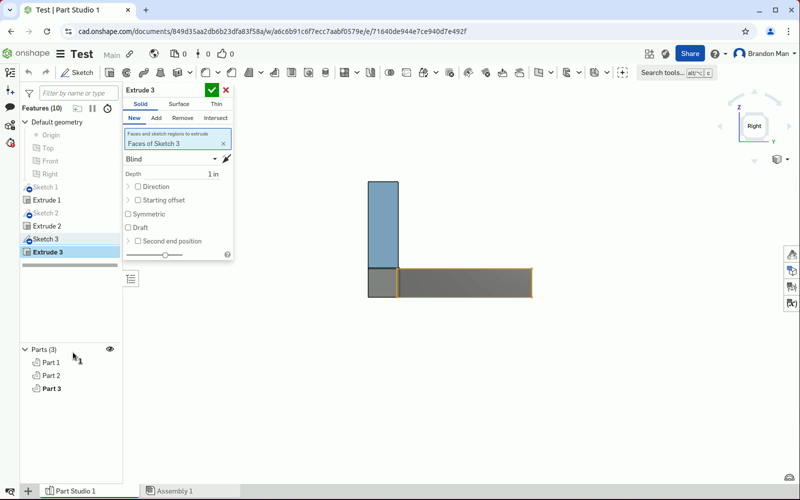
mouse_move(143, 106)
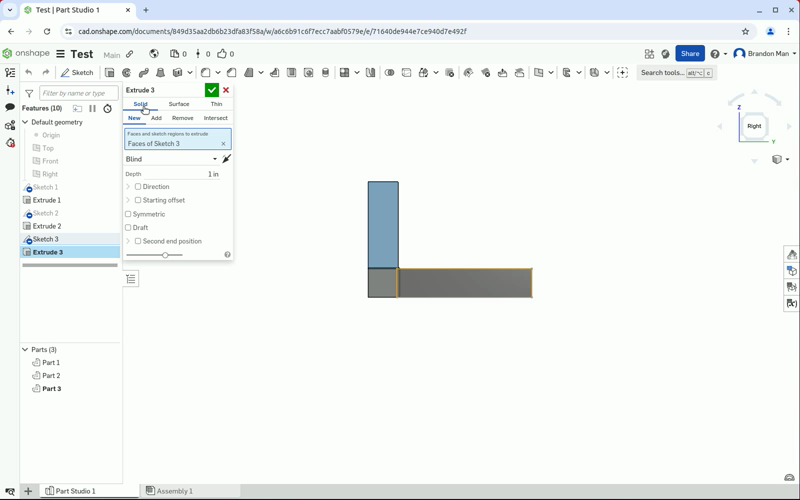
click(143, 106)
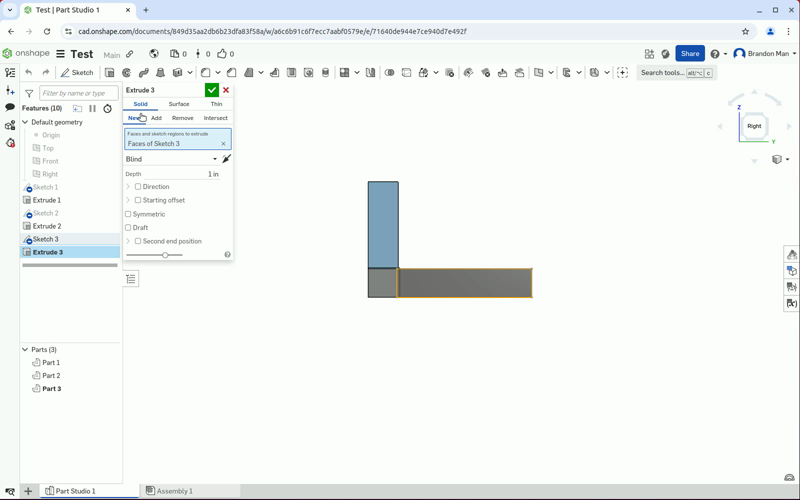
mouse_move(137, 120)
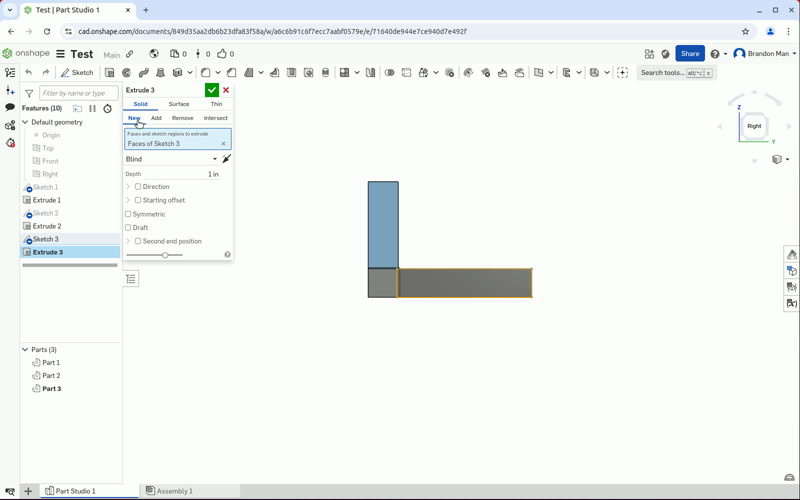
click(137, 120)
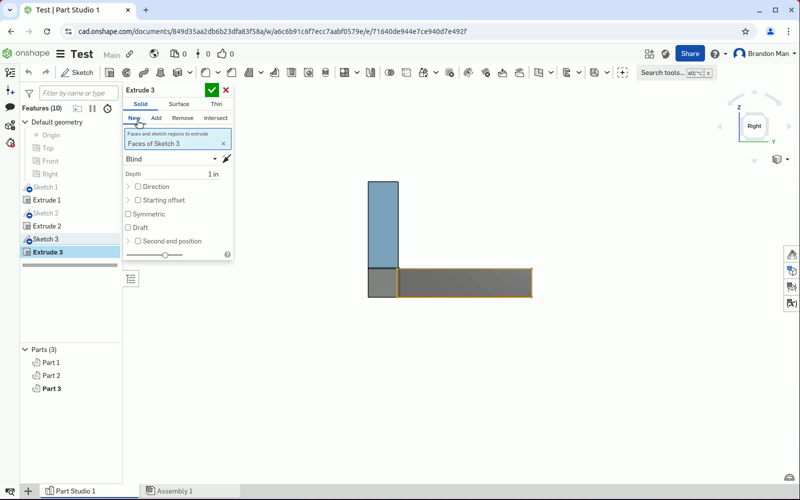
key(tab, 4)
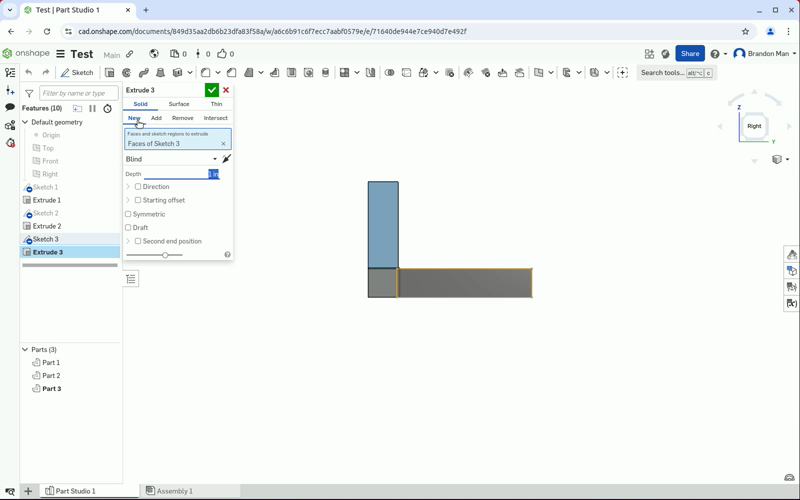
text(23.108)
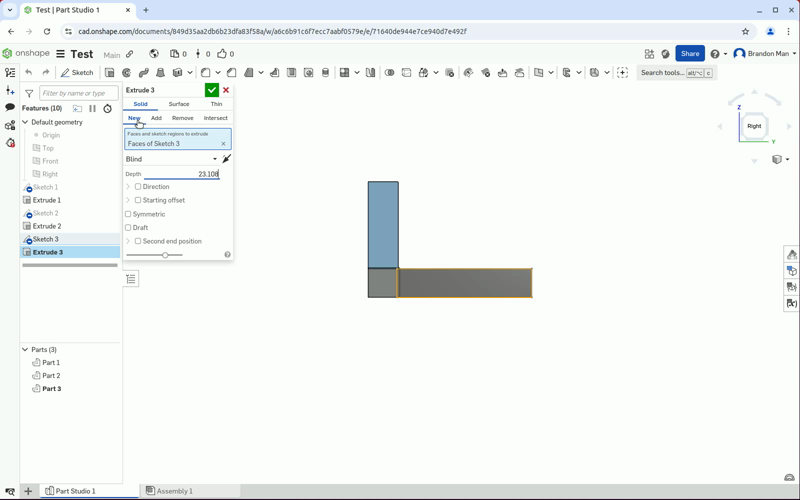
key(enter)
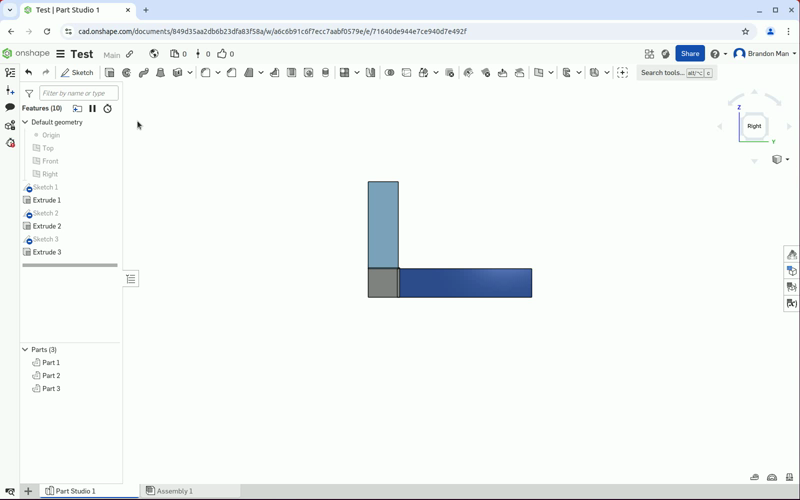
key(shift+h)
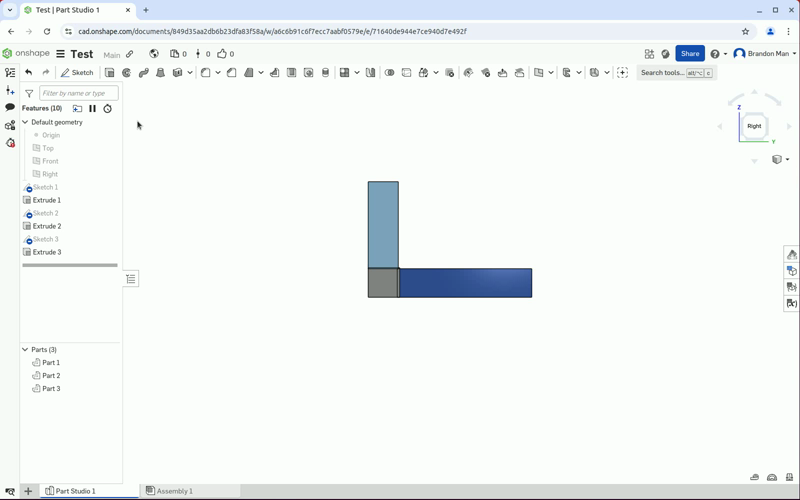
key(shift+h)
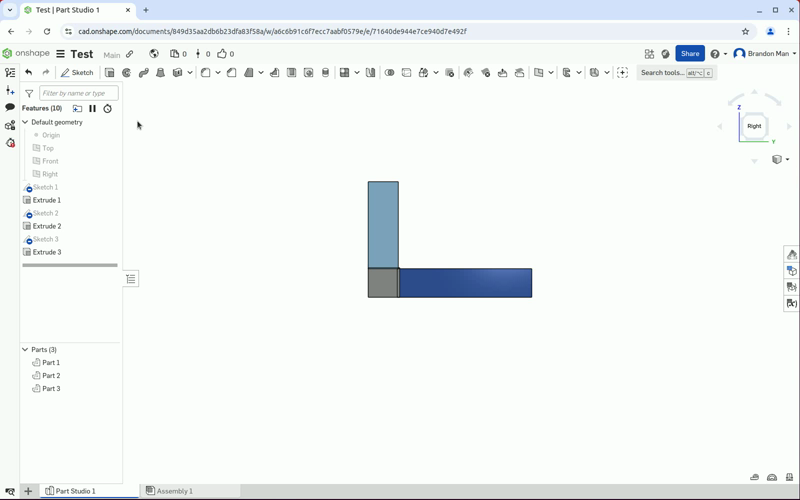
mouse_move(73, 189)
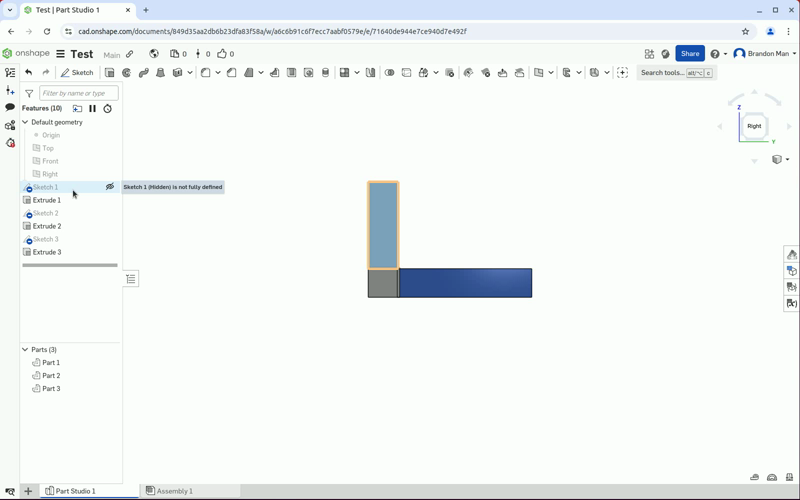
click(73, 189)
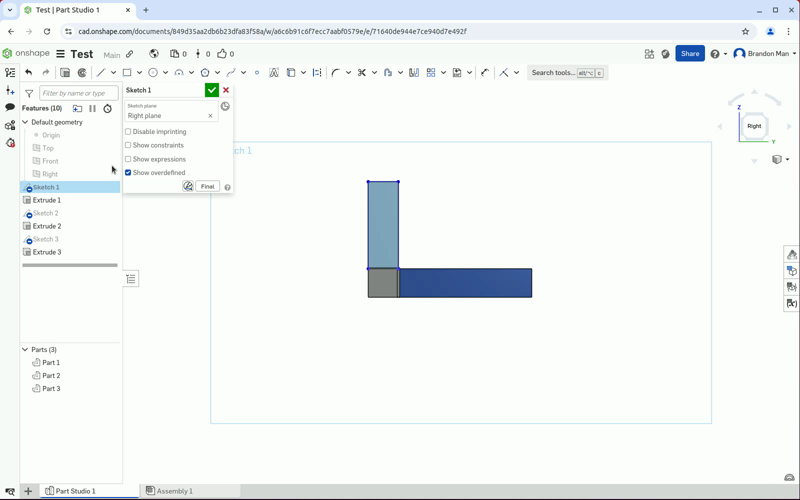
mouse_move(229, 92)
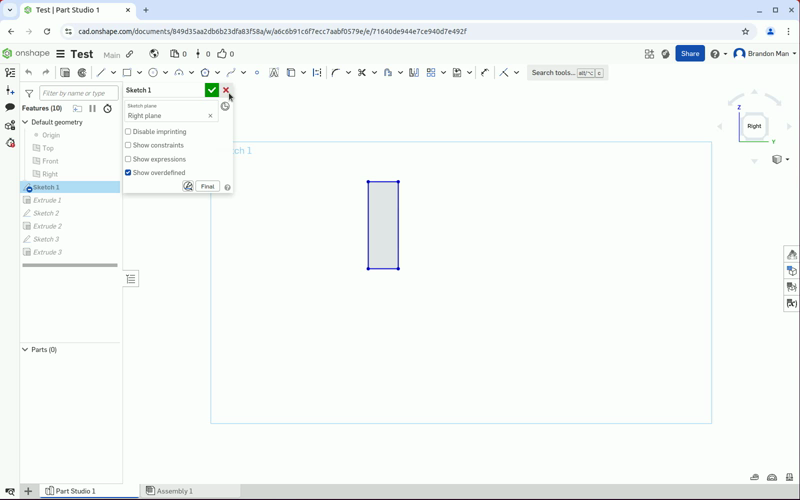
click(229, 92)
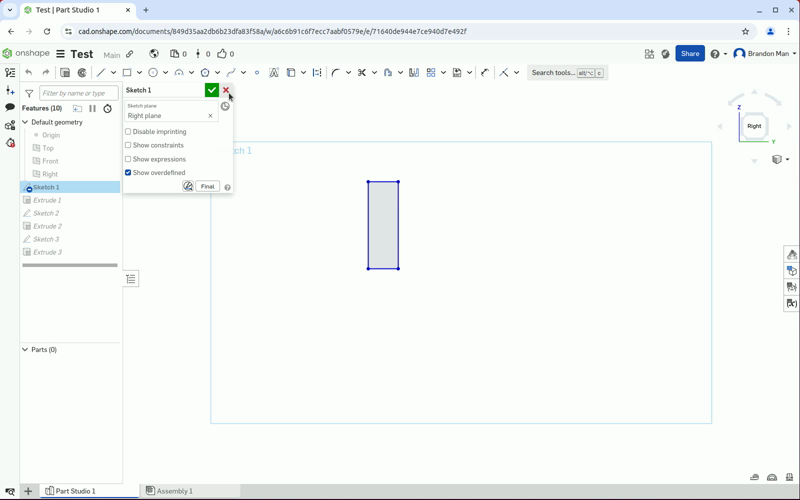
key(shift+s)
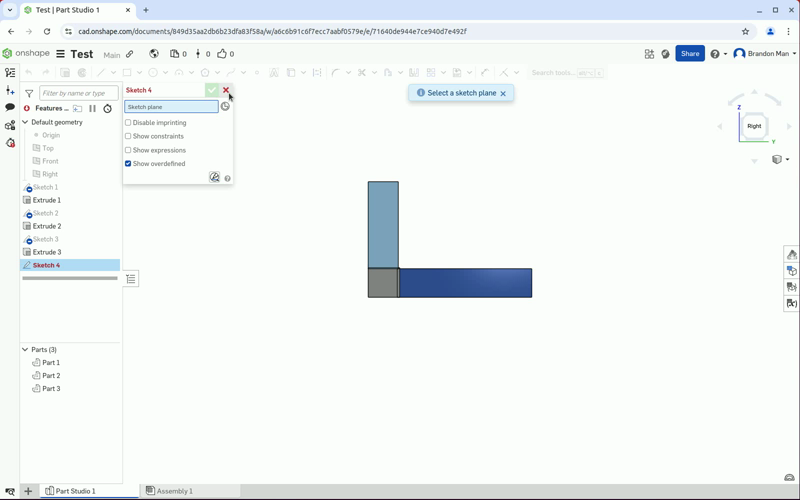
mouse_move(73, 176)
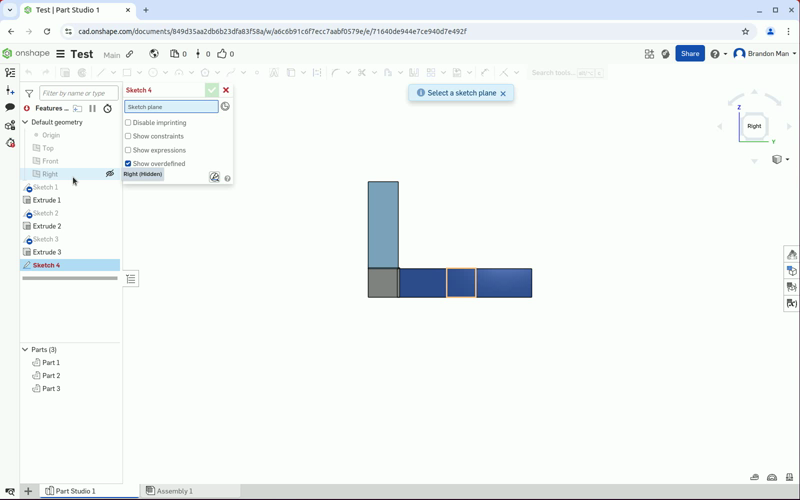
click(73, 176)
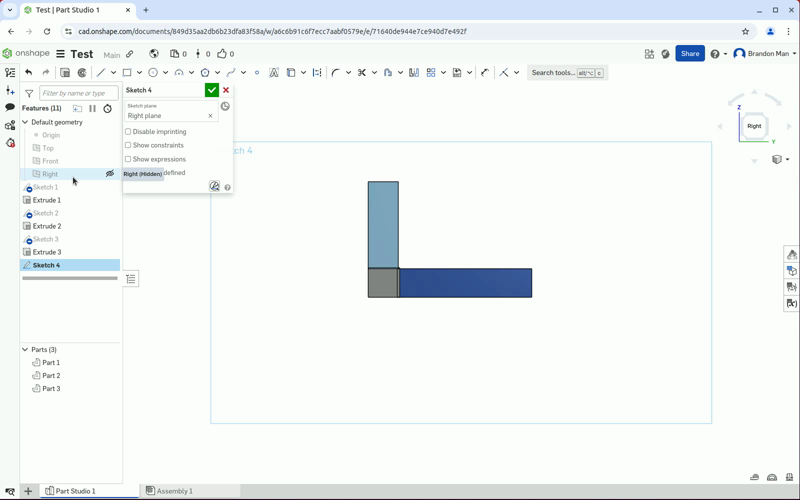
mouse_move(73, 352)
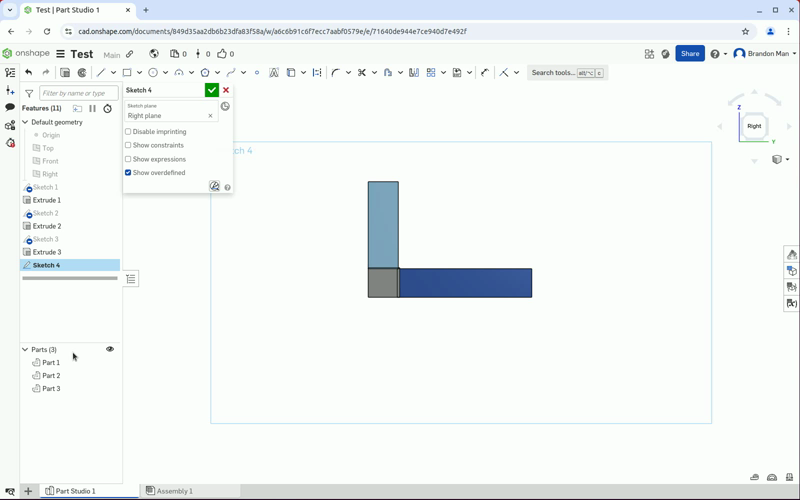
key(y)
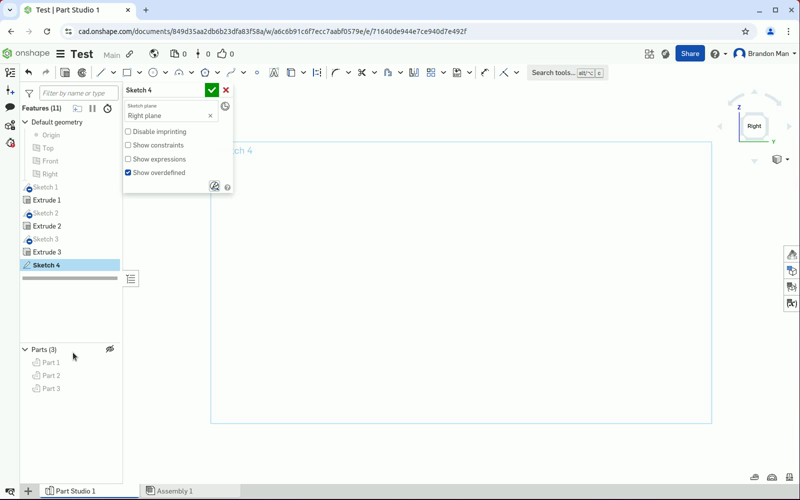
key(l)
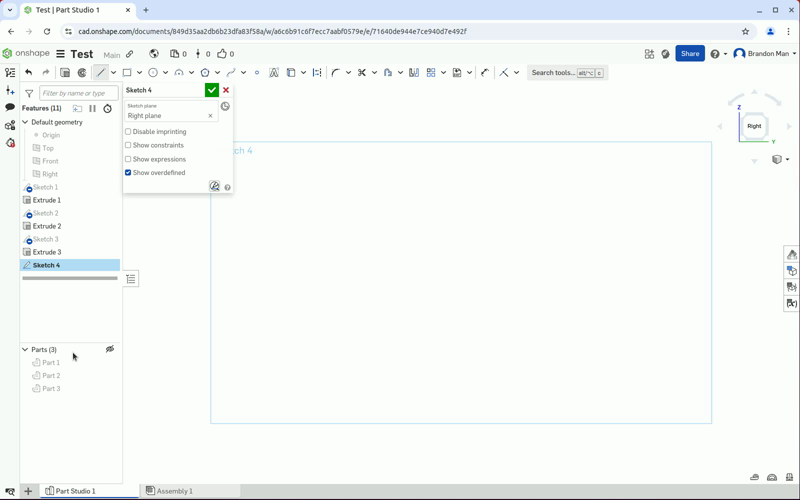
key_down(shift)
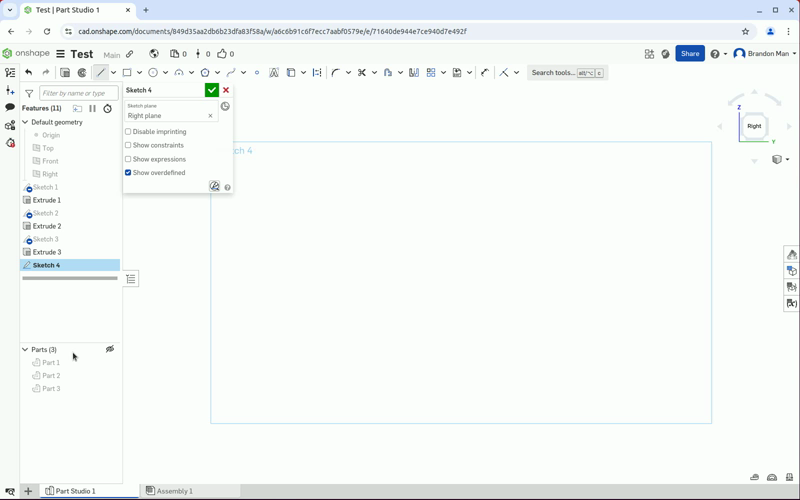
mouse_move(533, 297)
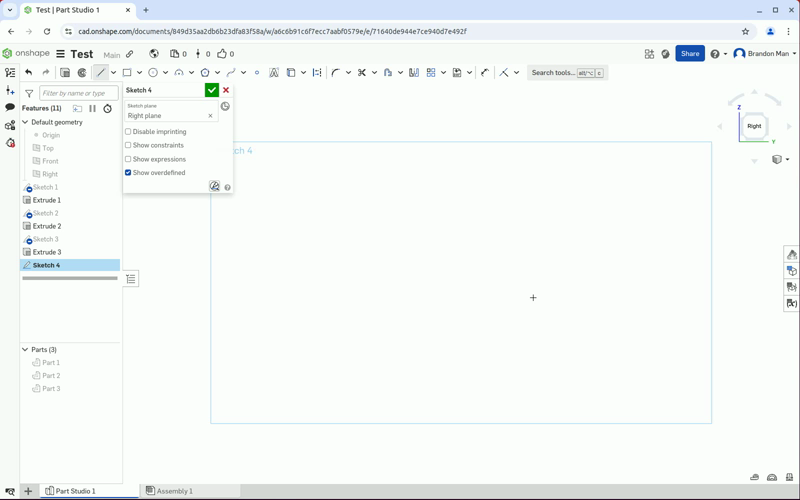
click(533, 297)
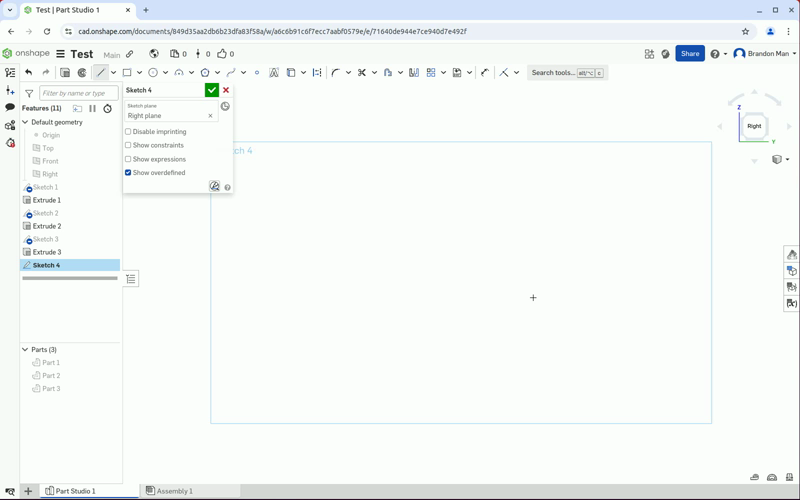
key_up(shift)
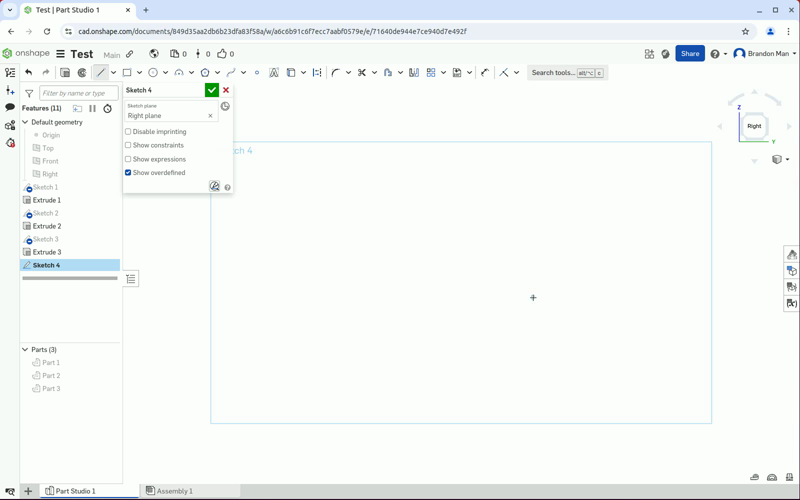
key_down(shift)
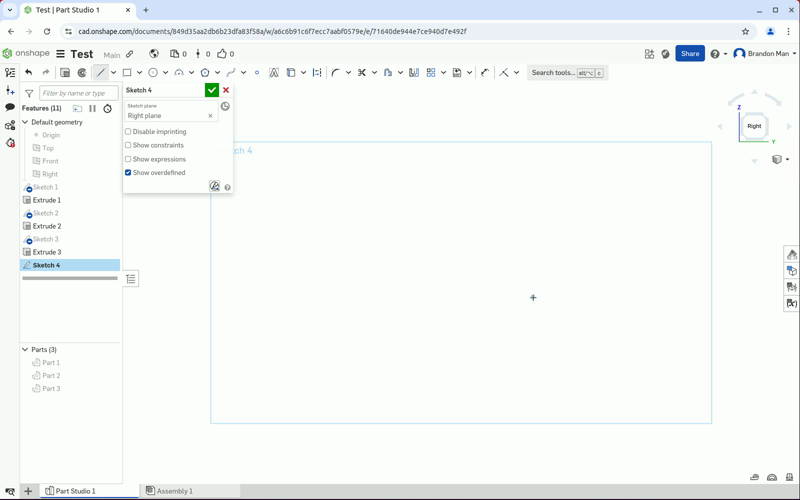
mouse_move(563, 297)
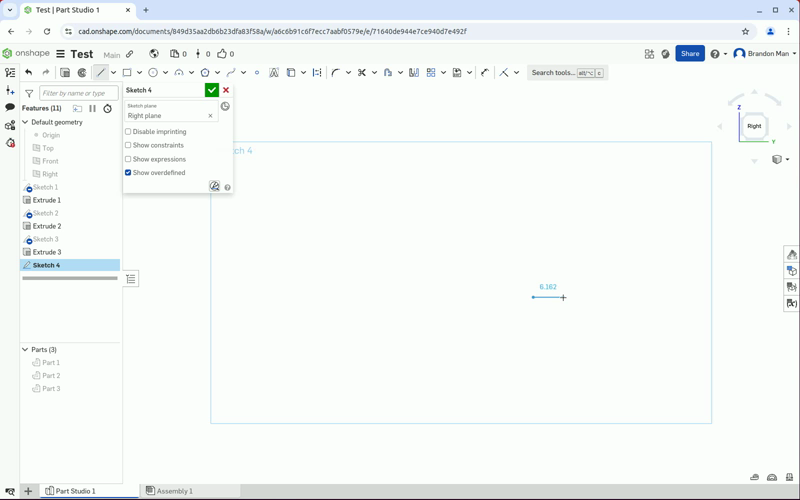
mouse_move(565, 297)
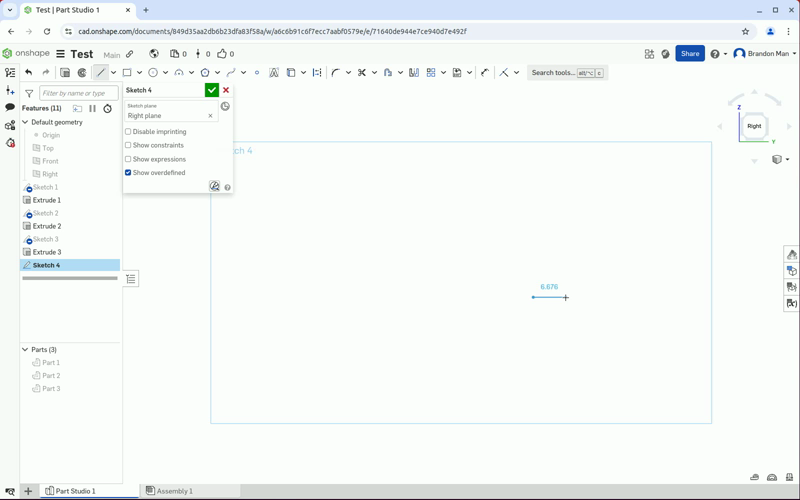
click(565, 297)
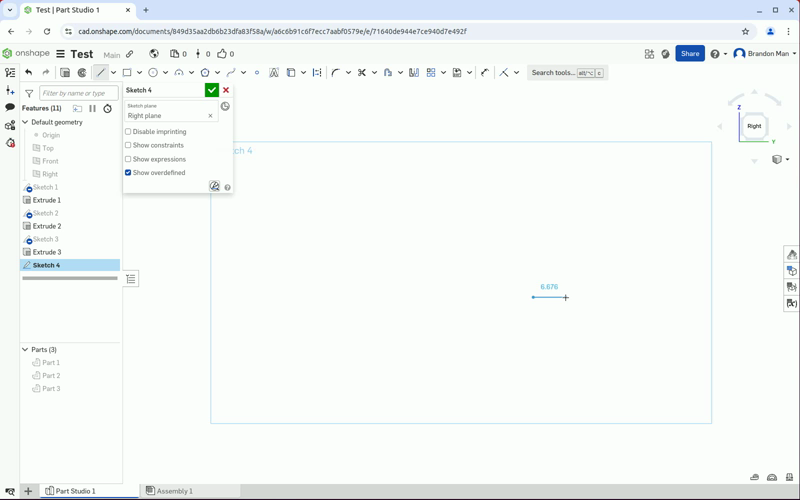
key_up(shift)
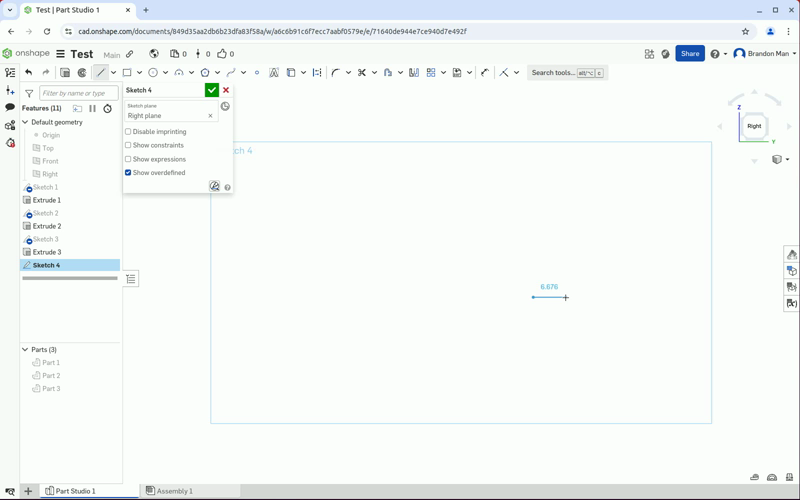
key_down(shift)
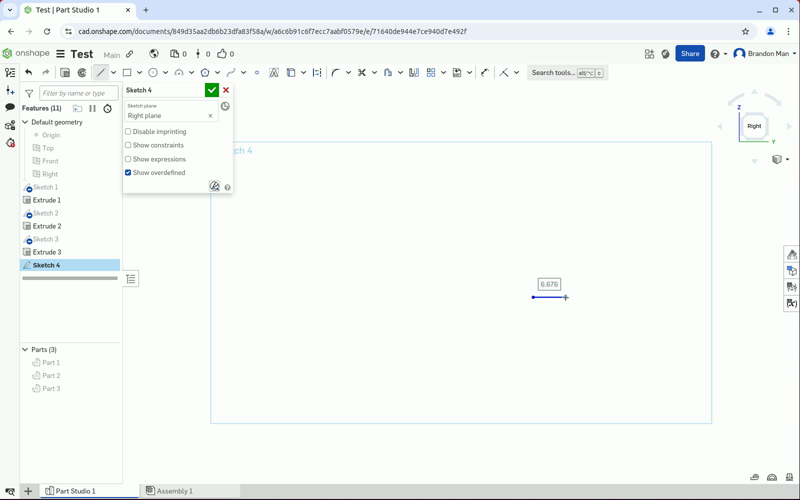
mouse_move(589, 297)
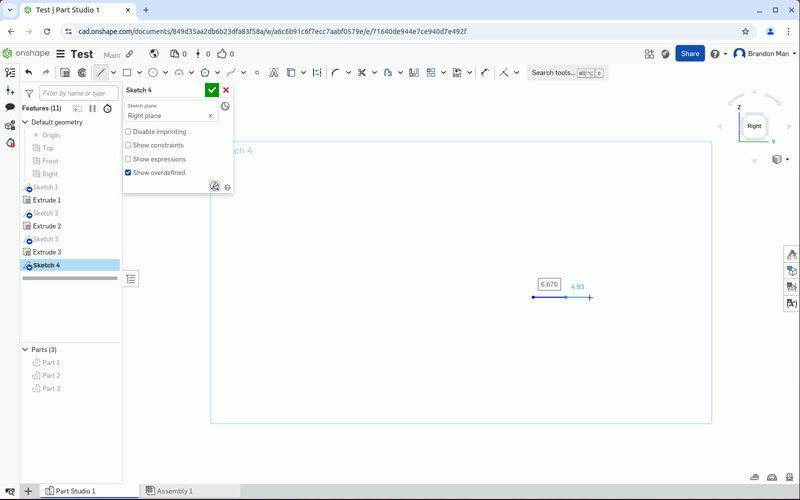
mouse_move(565, 267)
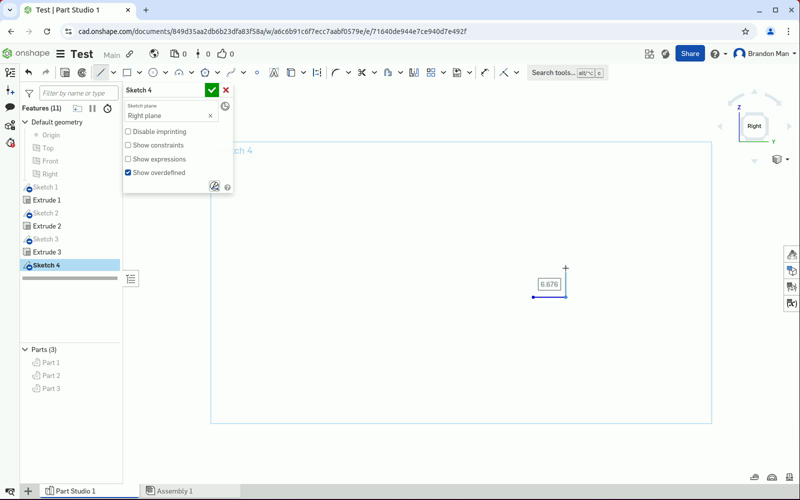
click(565, 267)
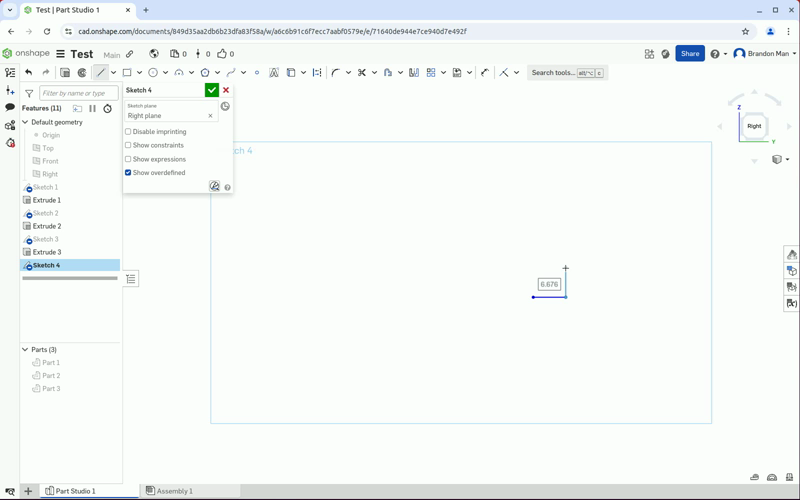
key_up(shift)
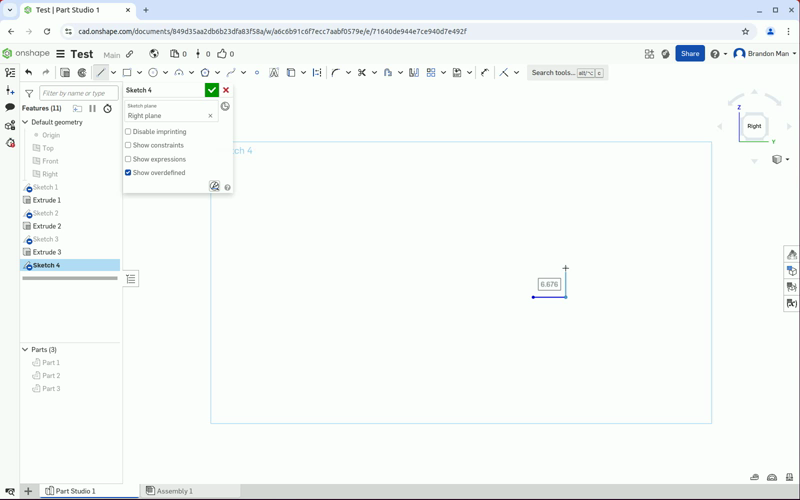
key_down(shift)
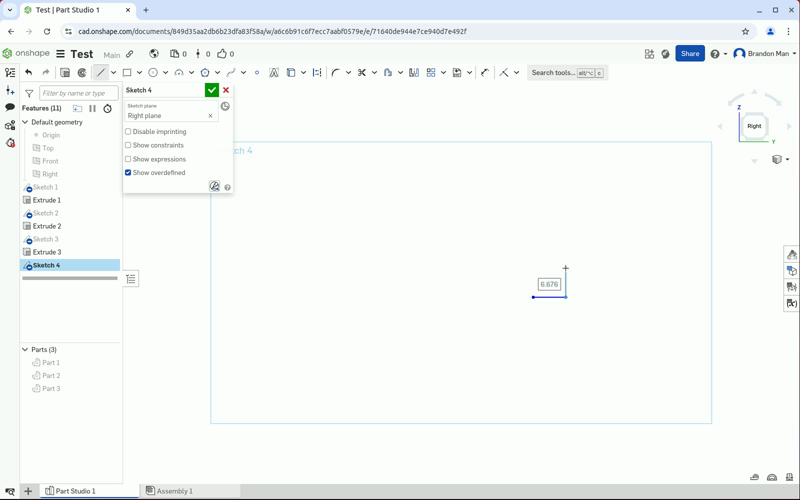
mouse_move(589, 267)
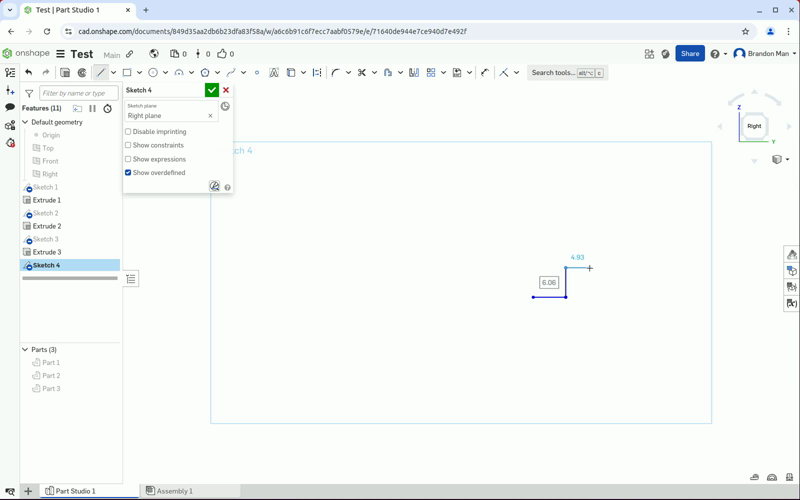
mouse_move(533, 267)
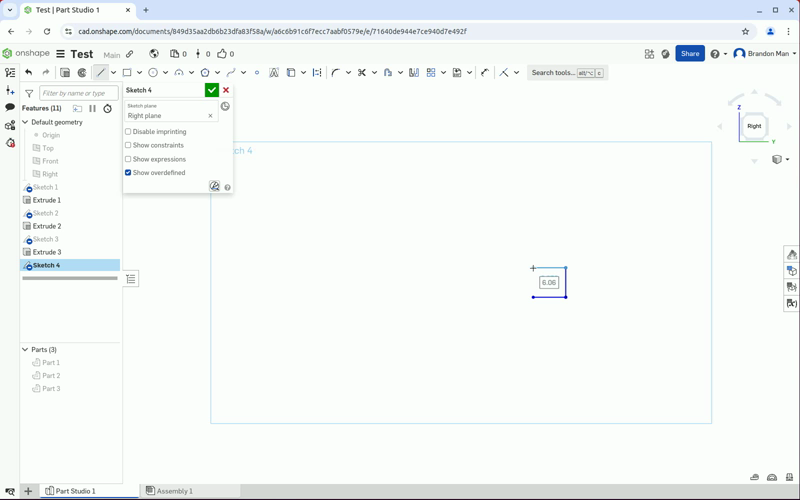
click(533, 267)
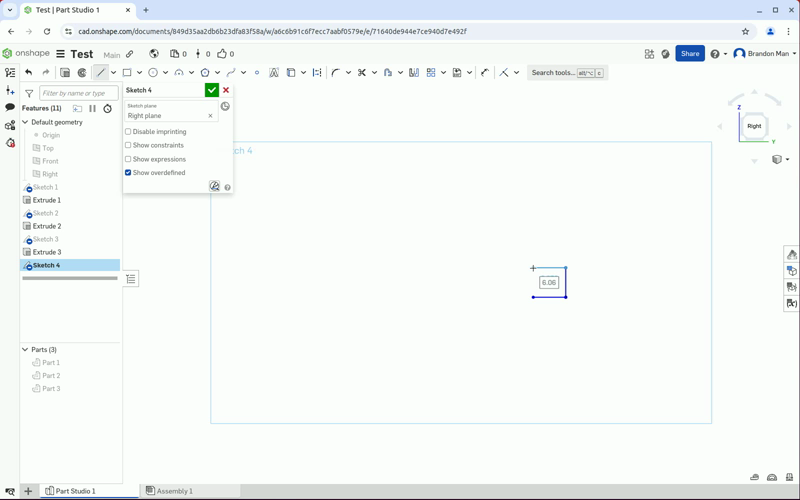
key_up(shift)
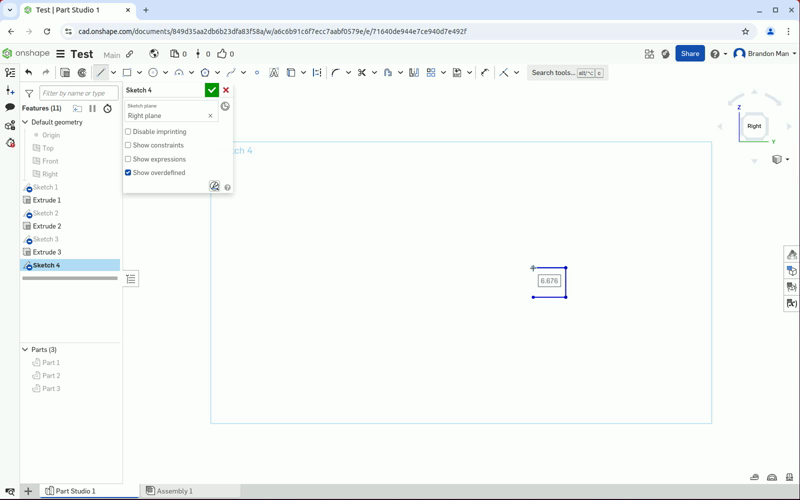
mouse_move(563, 267)
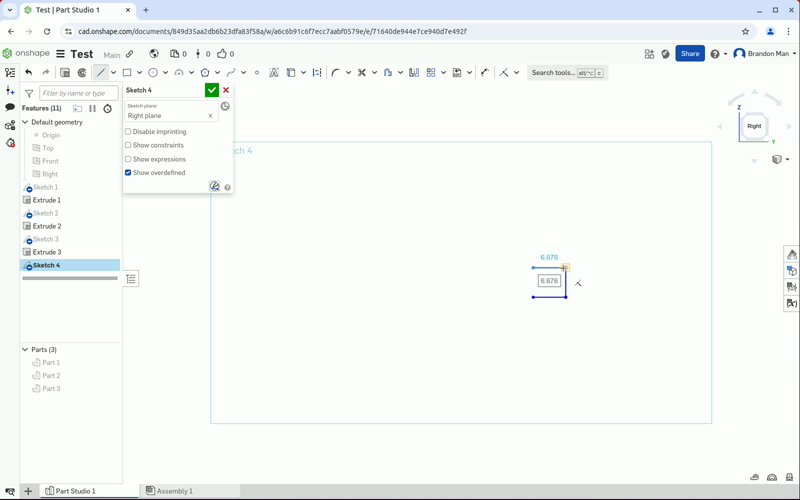
key_down(shift)
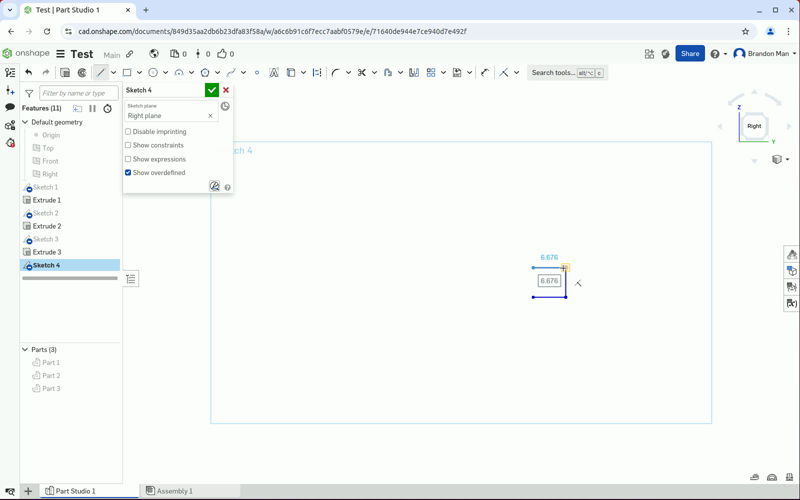
mouse_move(533, 297)
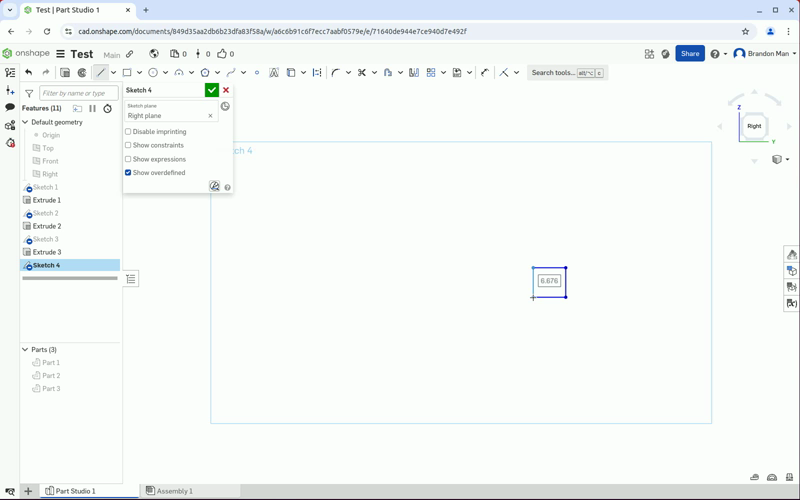
key_up(shift)
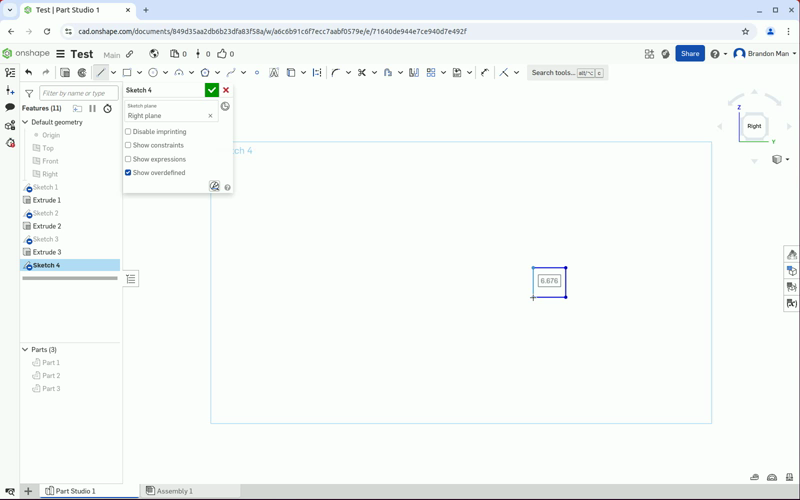
click(533, 297)
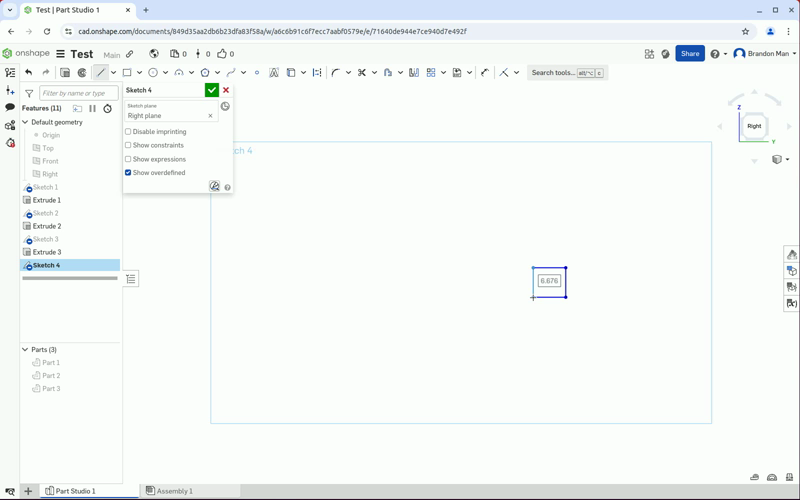
key(esc)
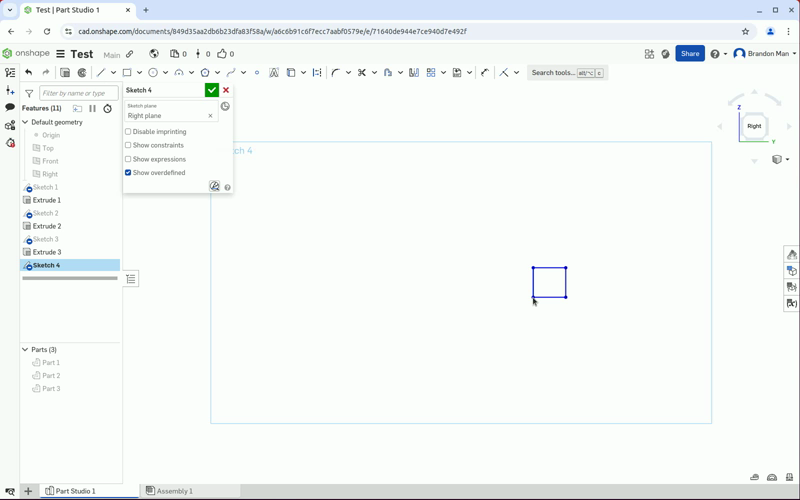
mouse_move(556, 292)
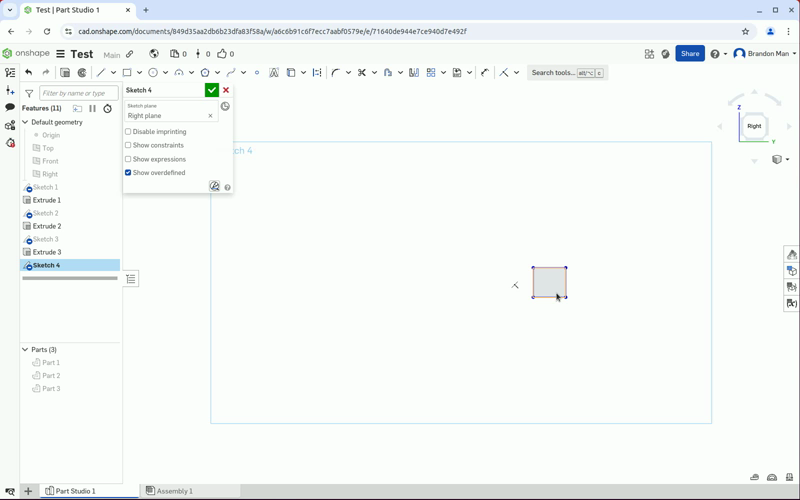
scroll(6)
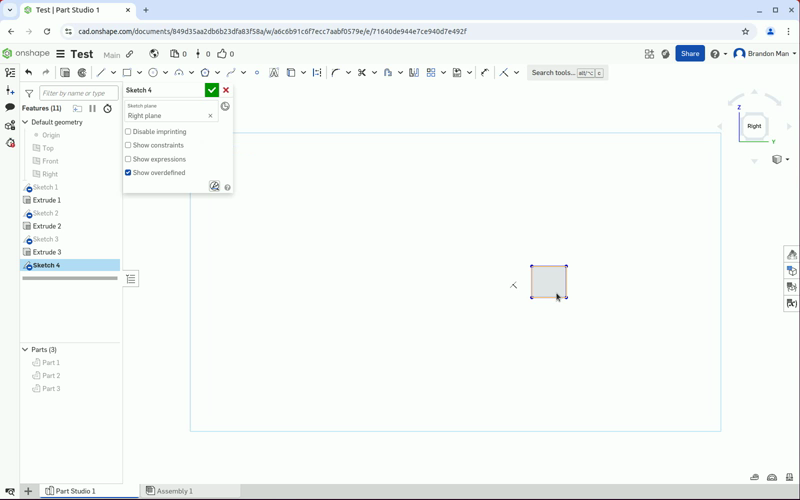
scroll(6)
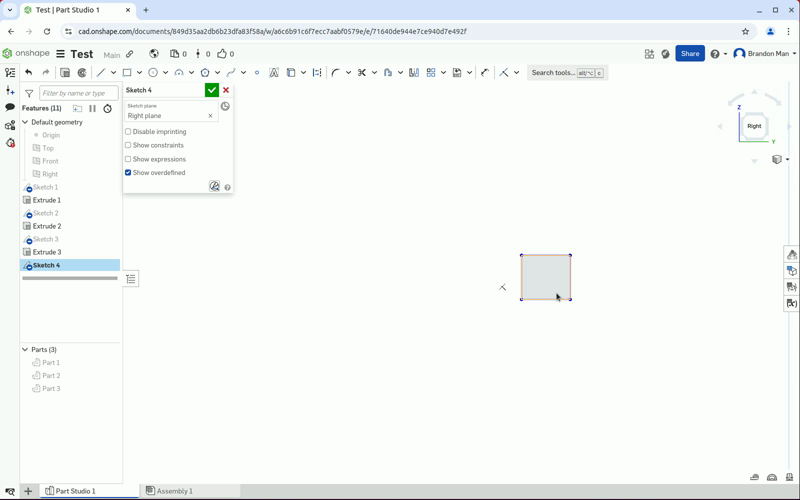
scroll(6)
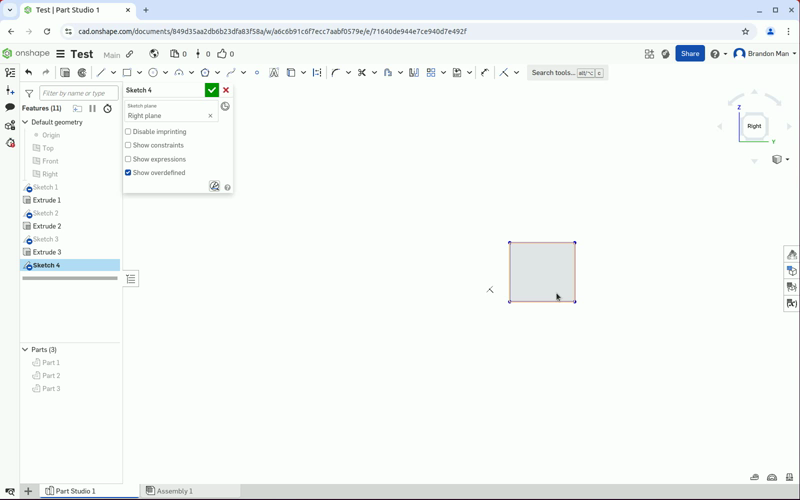
scroll(6)
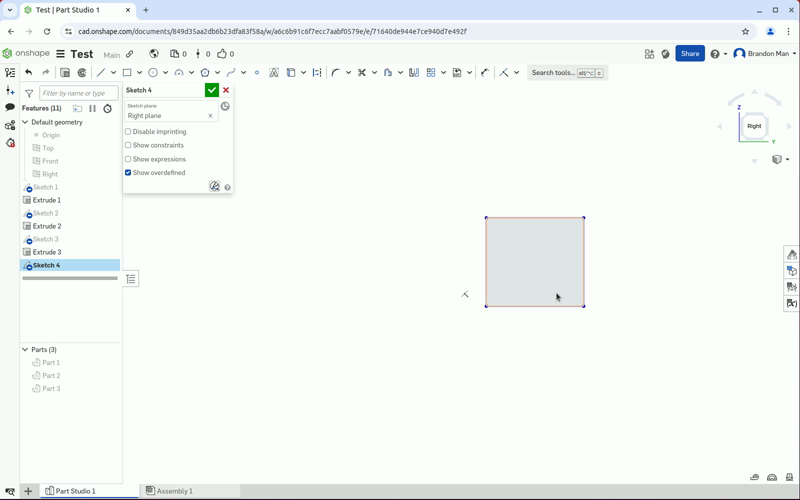
scroll(6)
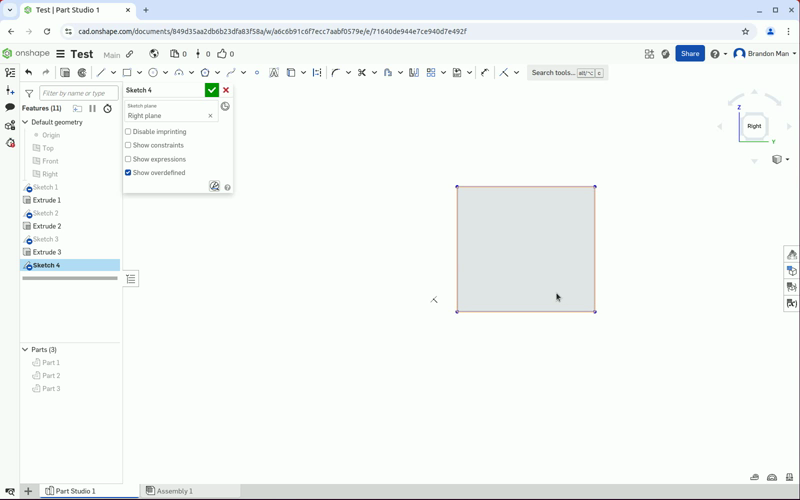
scroll(6)
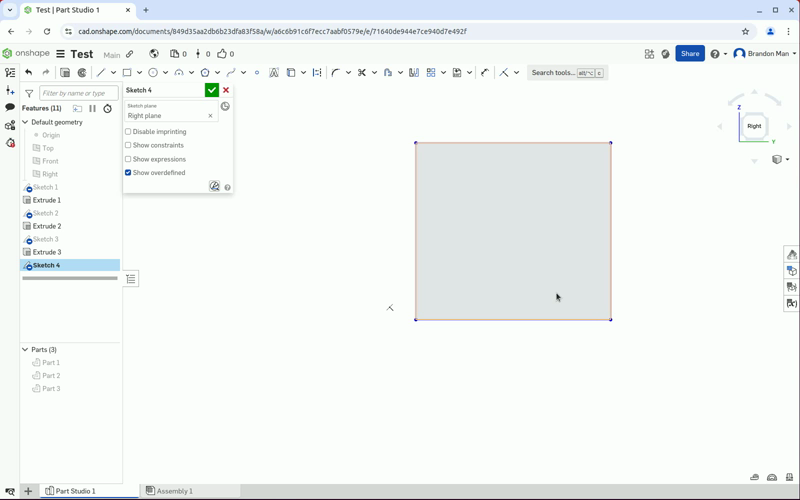
scroll(6)
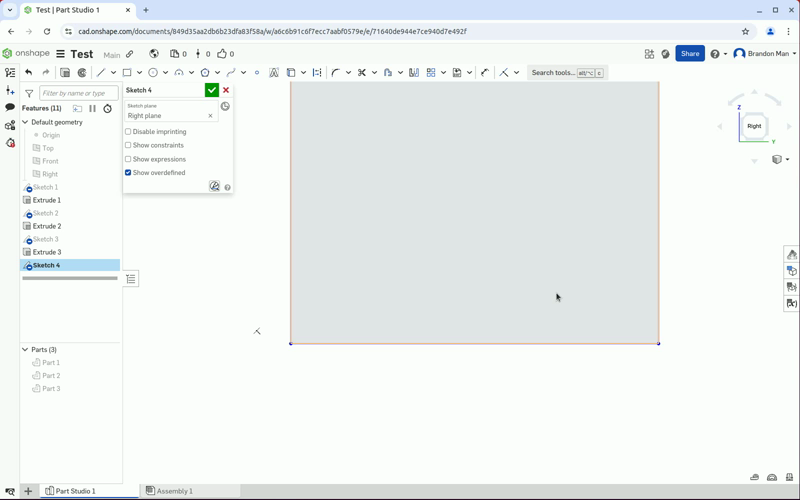
click(556, 292)
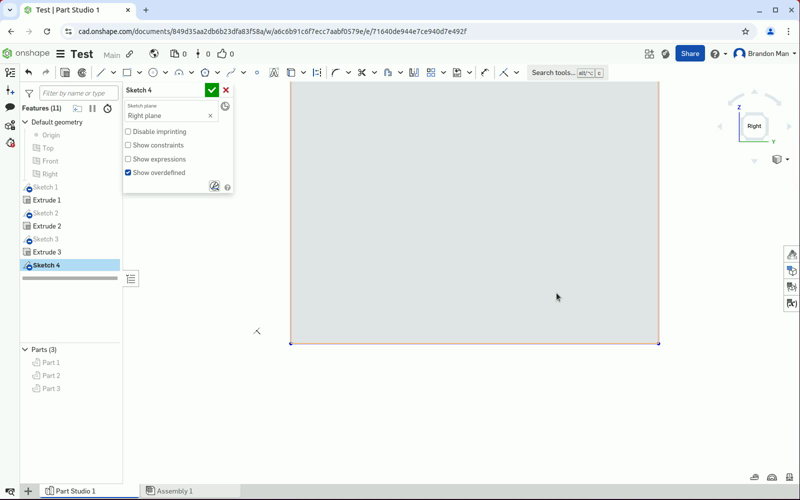
scroll(-6)
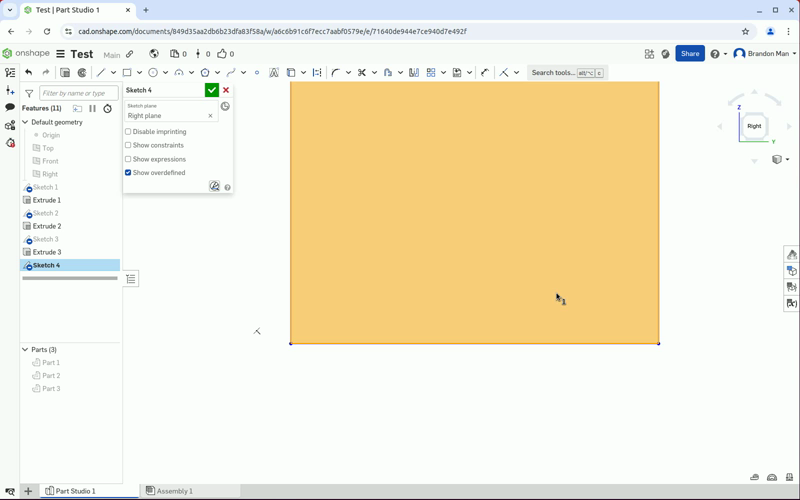
scroll(-6)
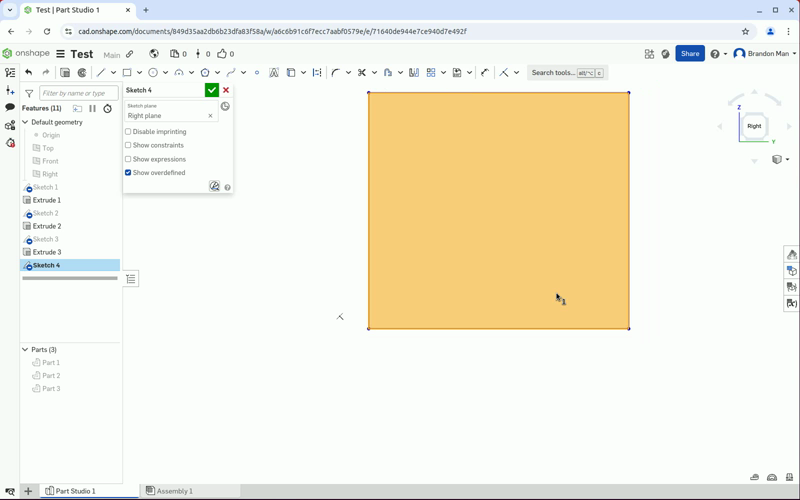
scroll(-6)
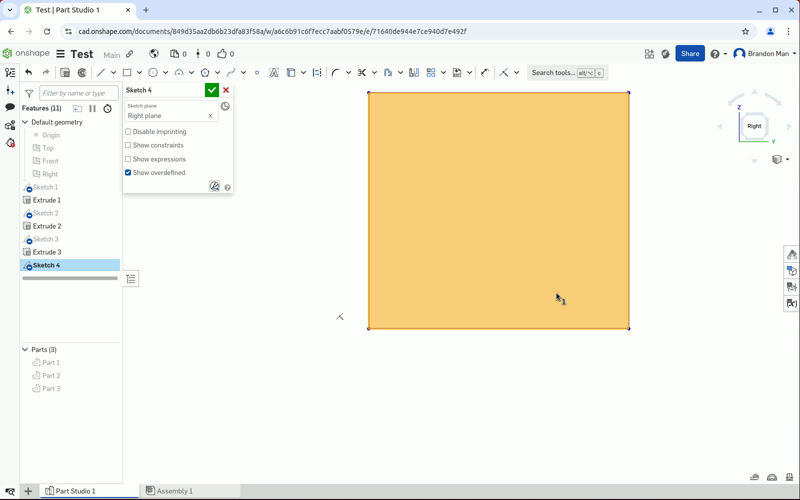
scroll(-6)
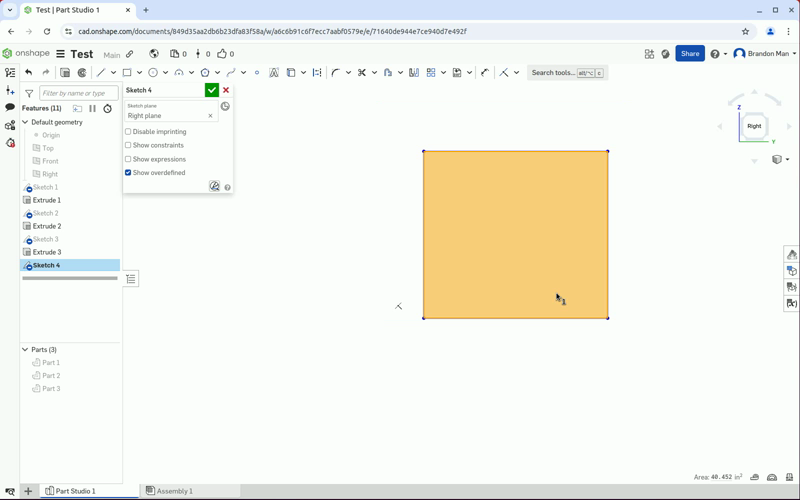
scroll(-6)
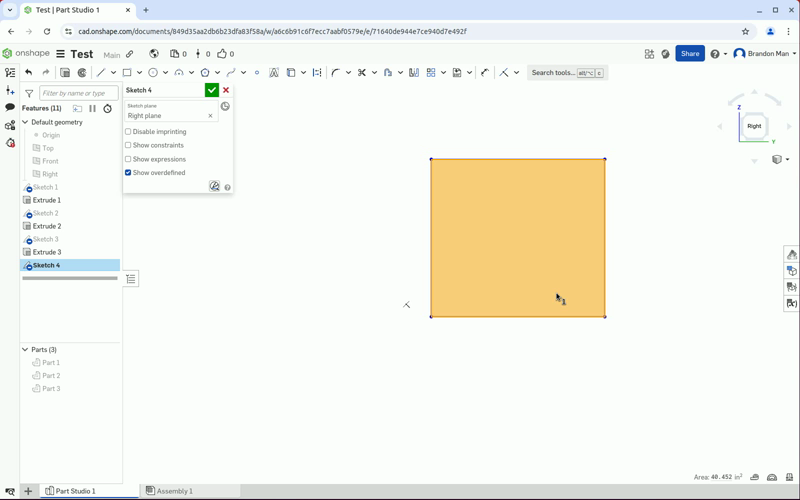
scroll(-6)
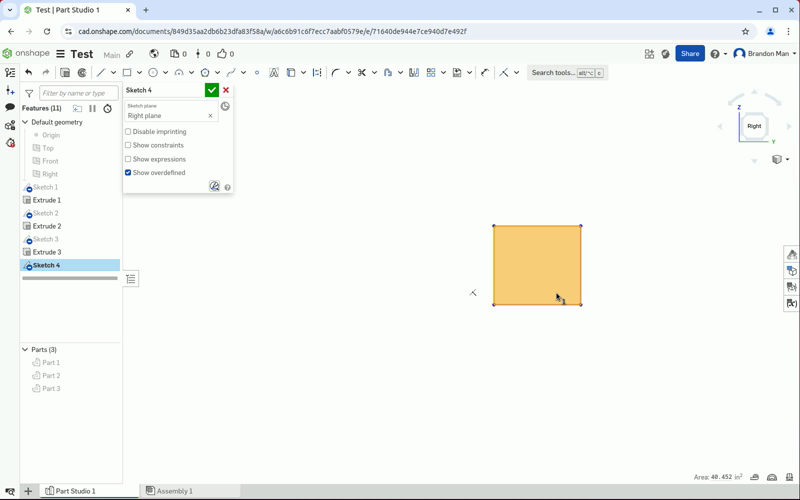
scroll(-6)
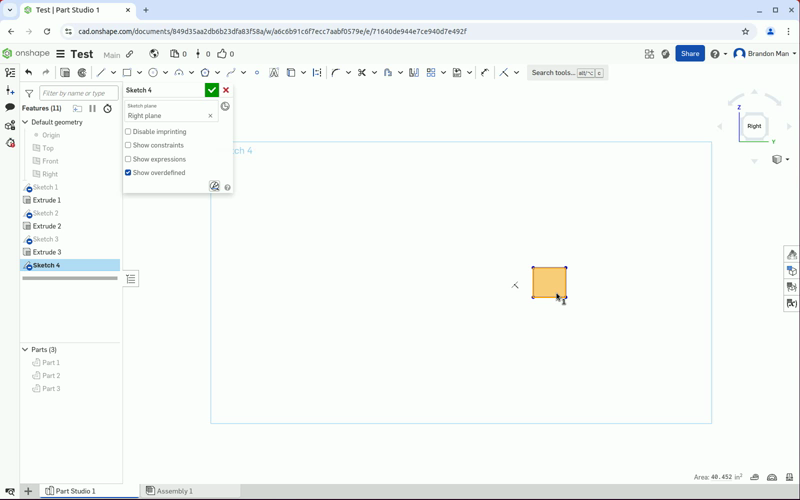
mouse_move(73, 352)
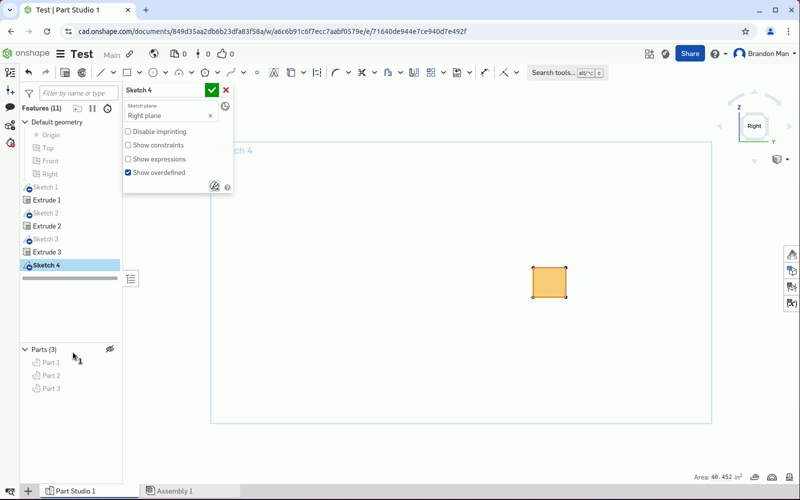
key(shift+y)
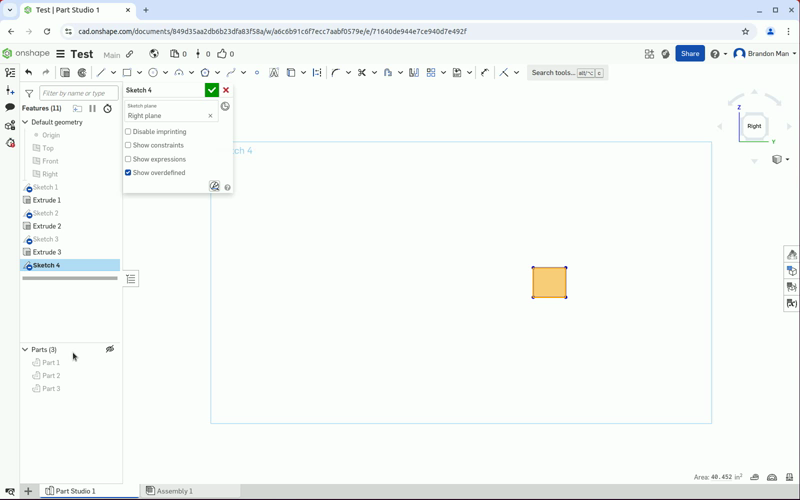
key(shift+e)
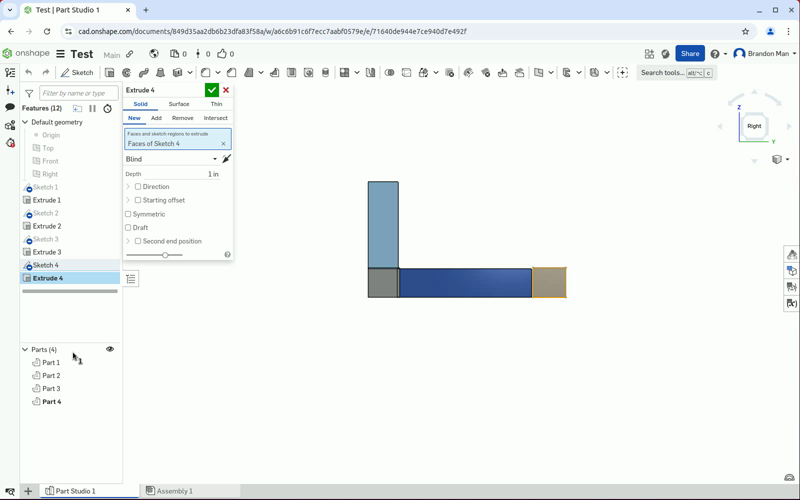
mouse_move(143, 106)
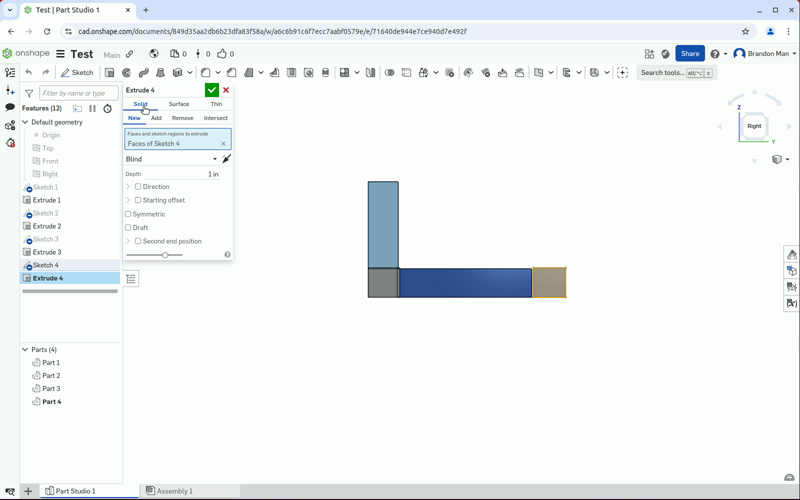
click(143, 106)
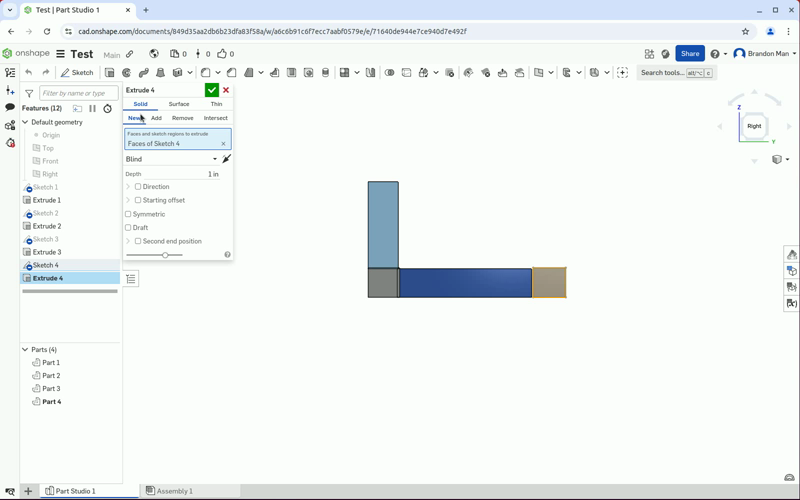
mouse_move(137, 120)
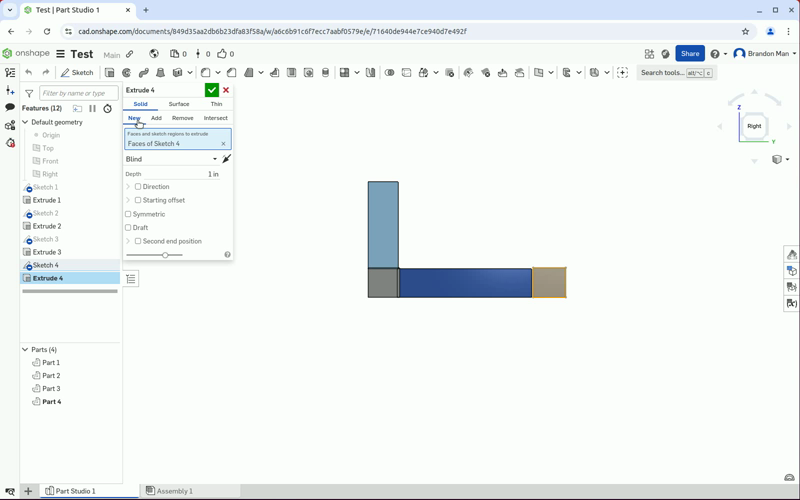
click(137, 120)
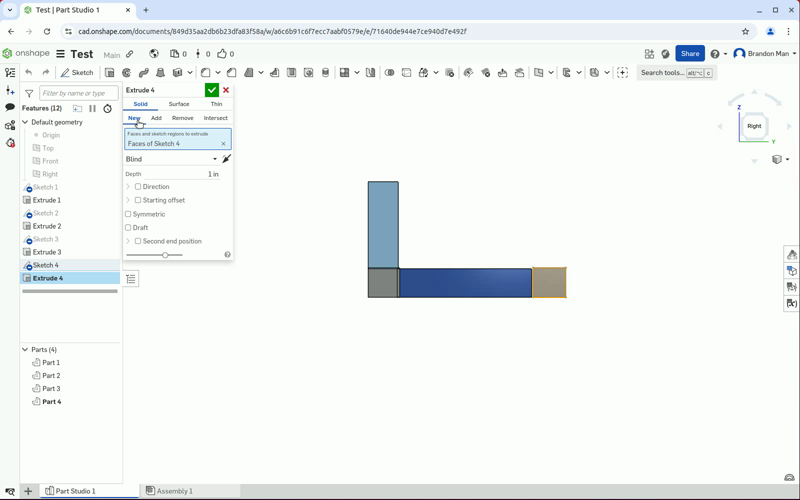
key(tab, 4)
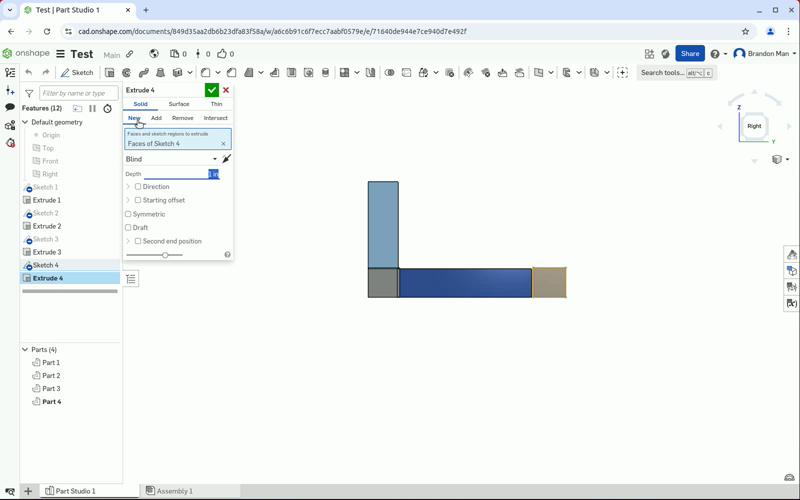
text(23.108)
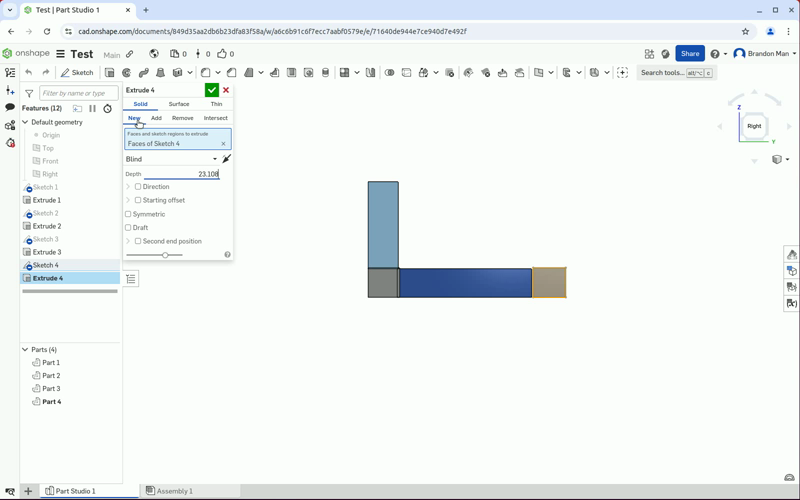
key(enter)
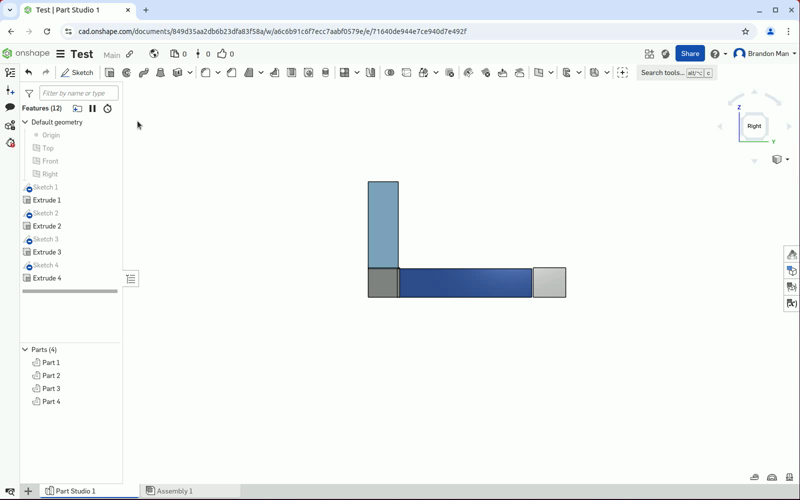
key(shift+h)
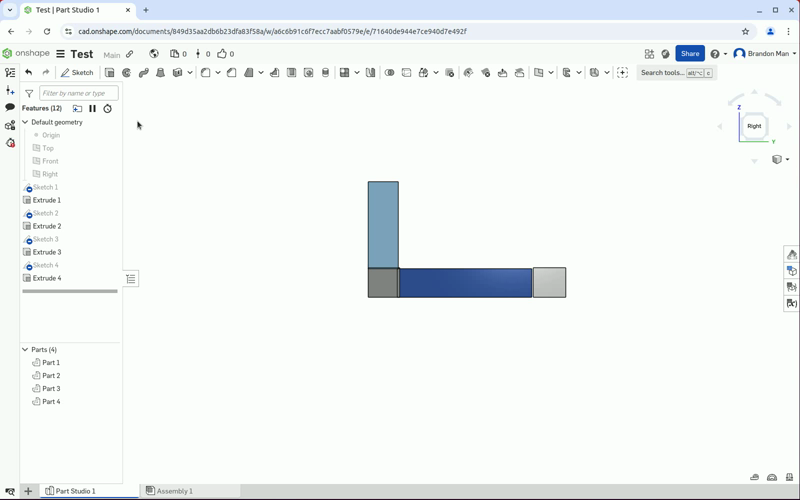
key(shift+h)
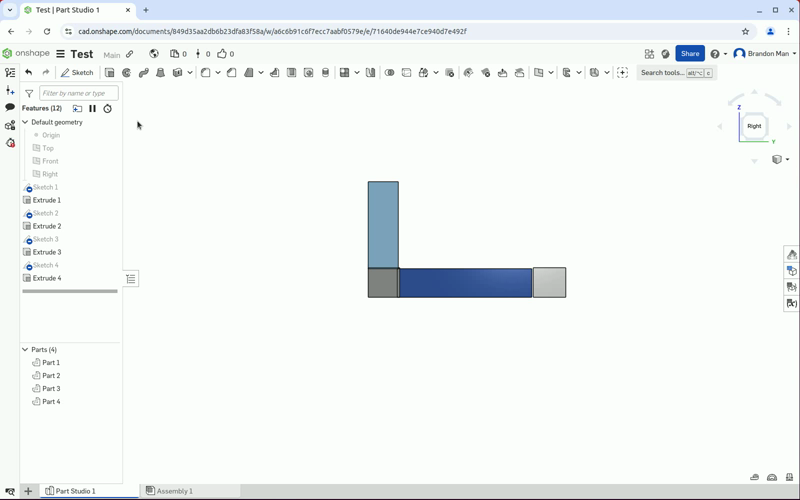
mouse_move(73, 189)
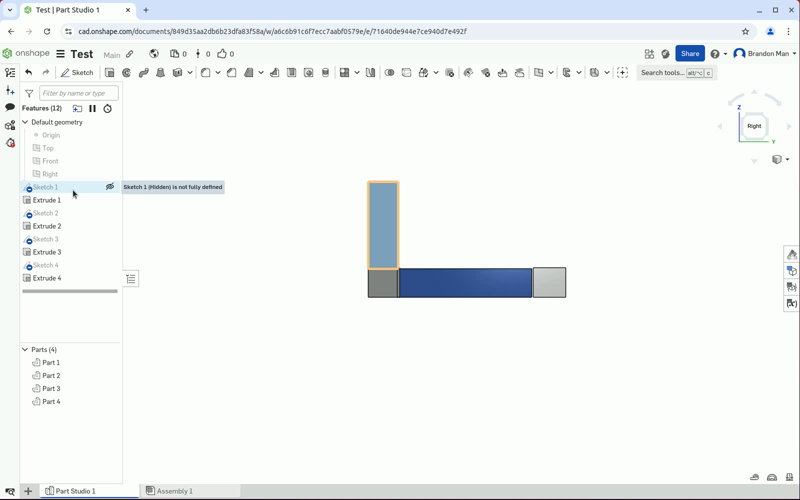
click(73, 189)
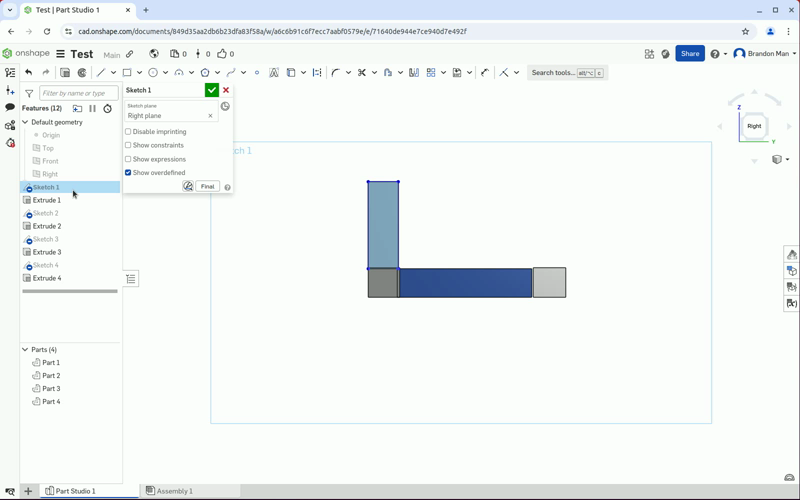
mouse_move(229, 92)
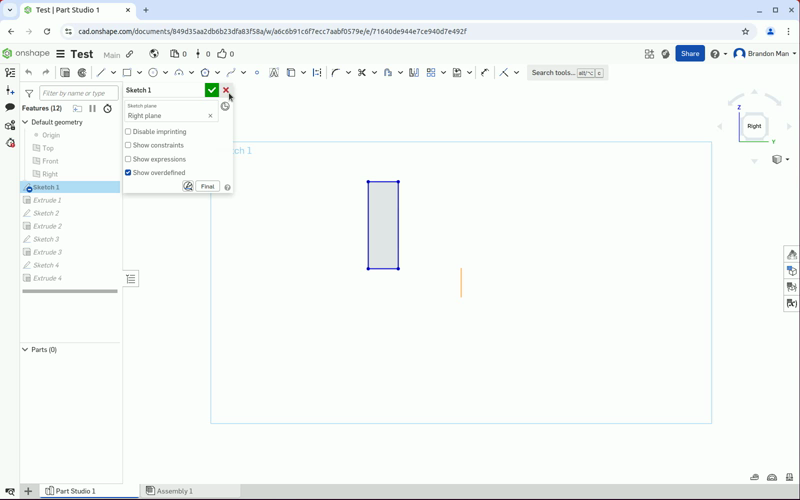
click(229, 92)
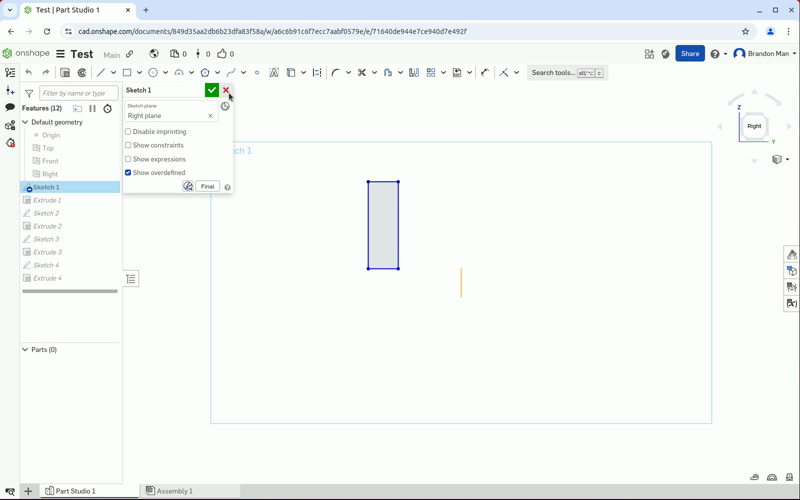
key(shift+s)
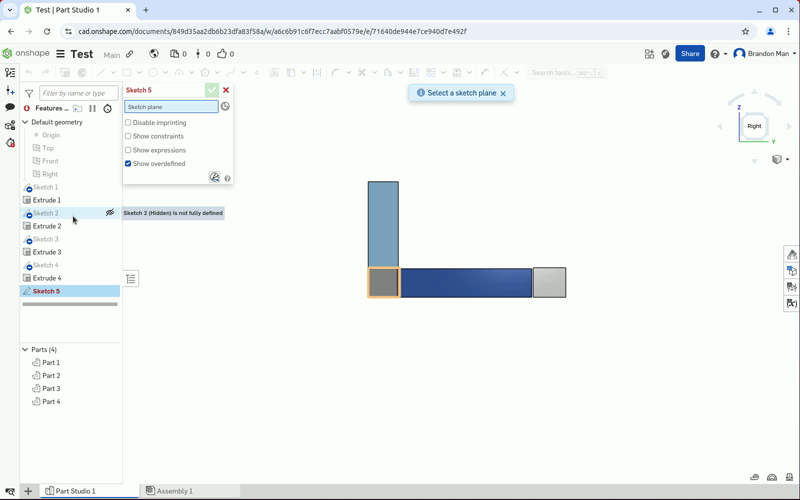
scroll(3)
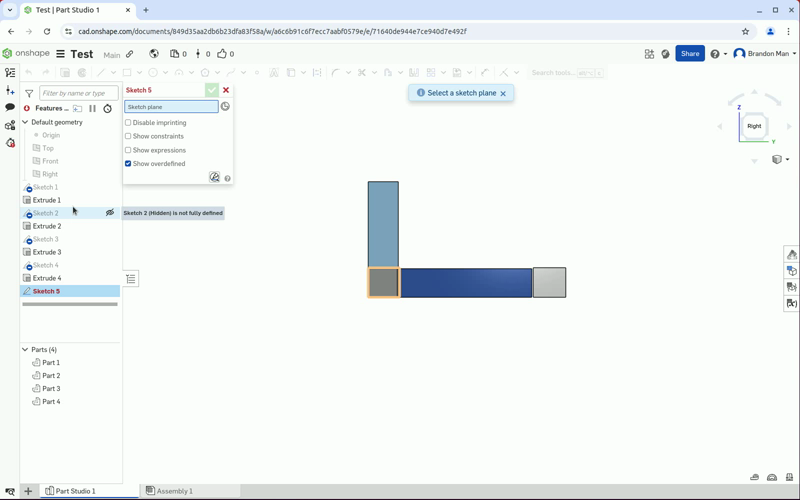
mouse_move(73, 176)
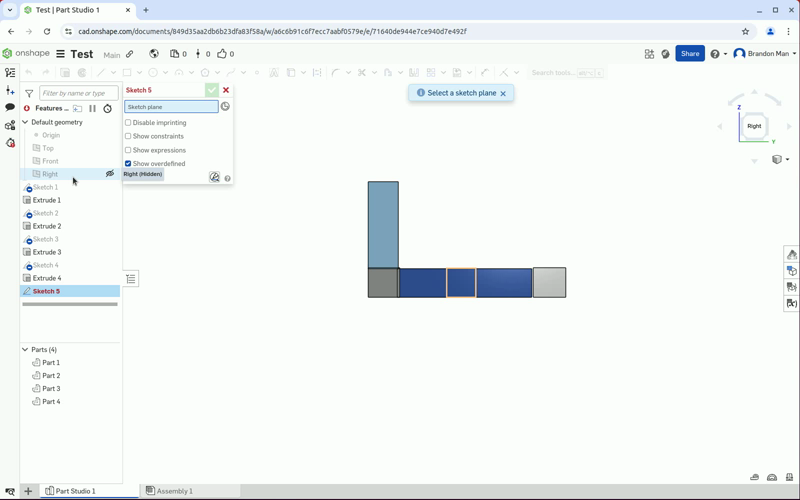
click(73, 176)
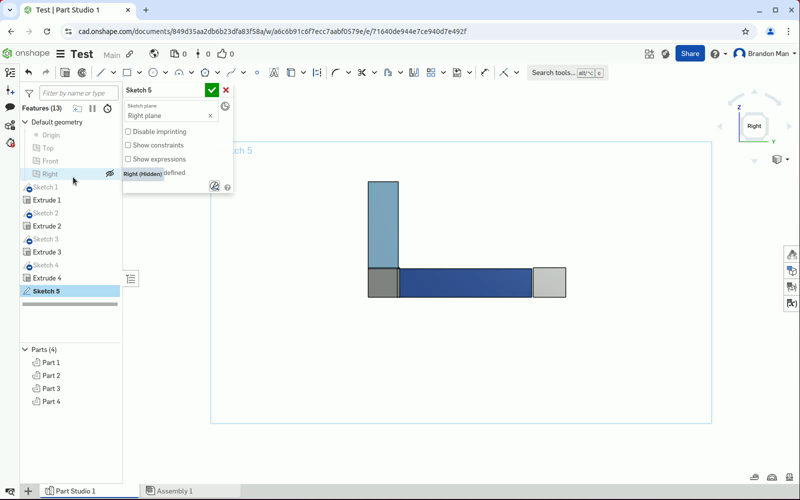
mouse_move(73, 352)
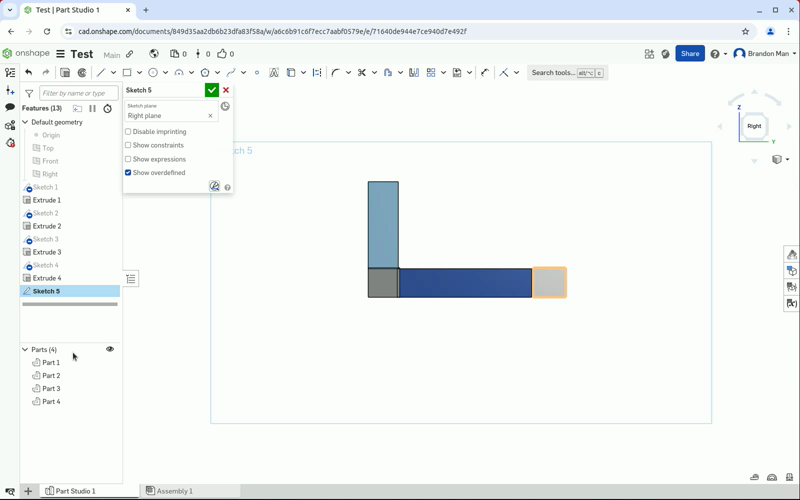
key(y)
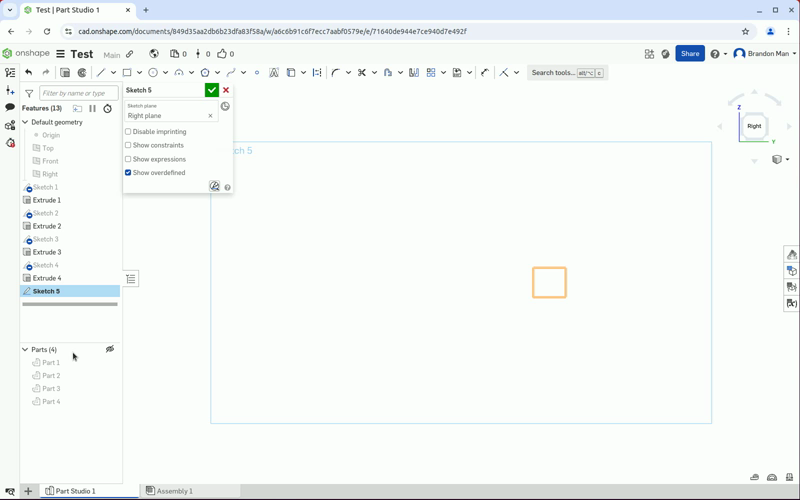
key(l)
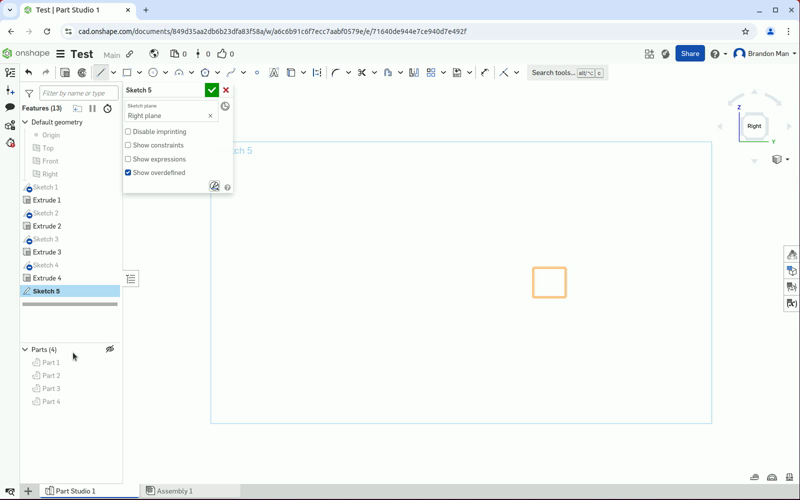
key_down(shift)
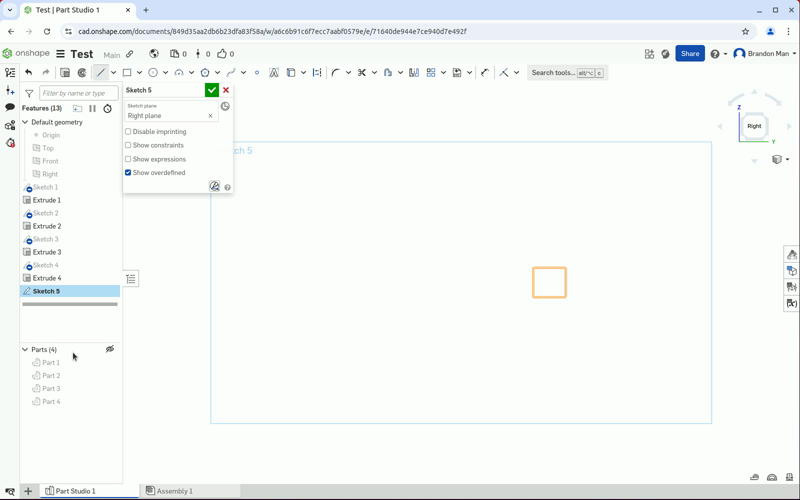
mouse_move(533, 268)
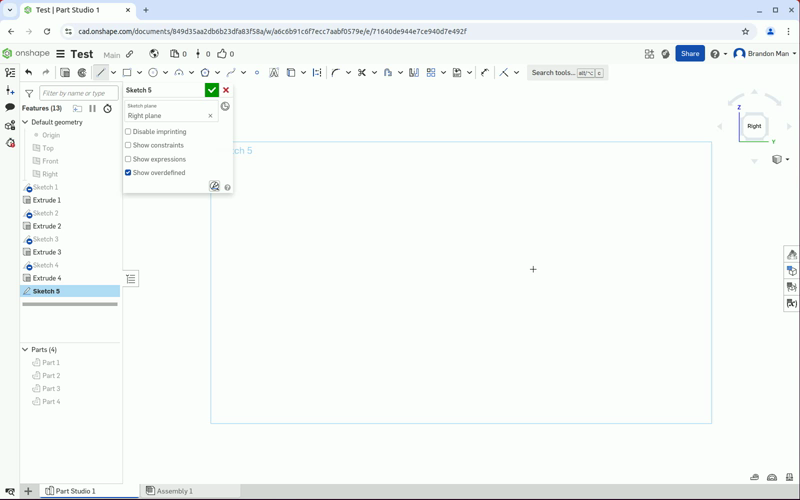
click(533, 268)
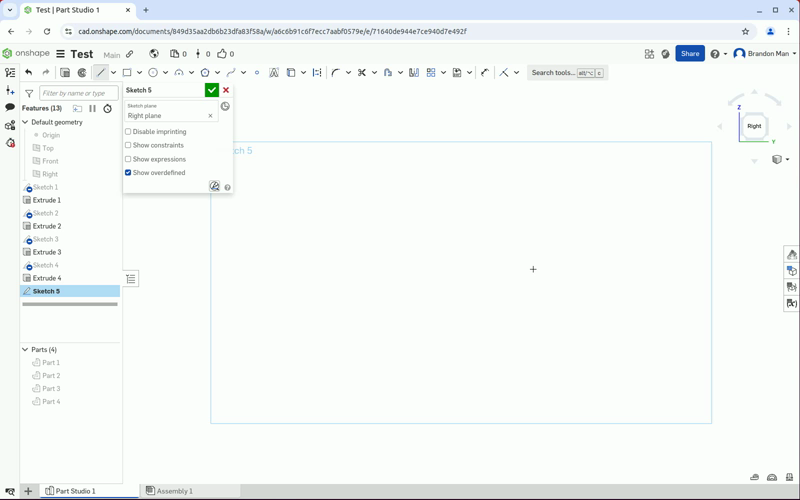
key_up(shift)
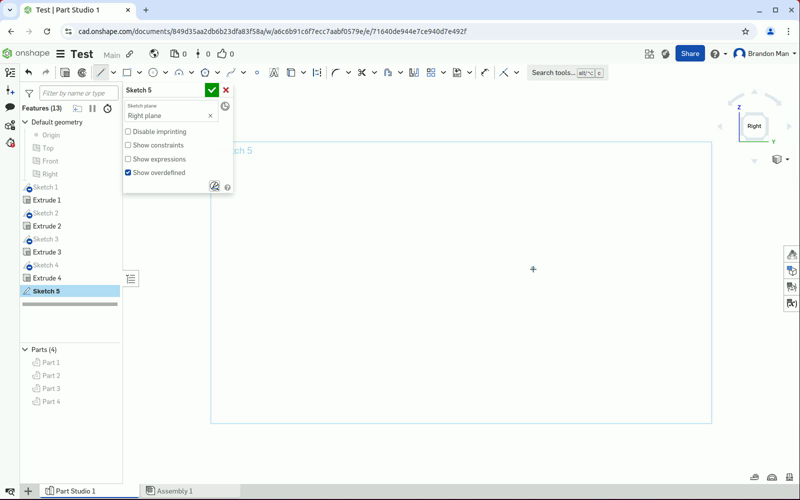
key_down(shift)
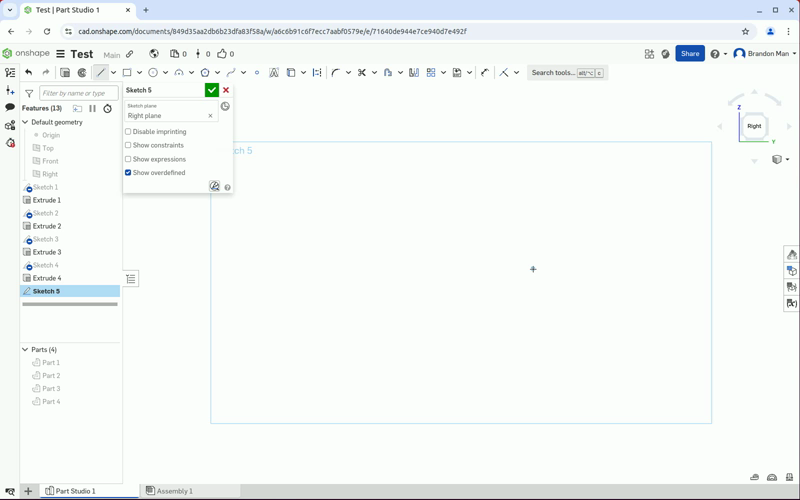
mouse_move(563, 268)
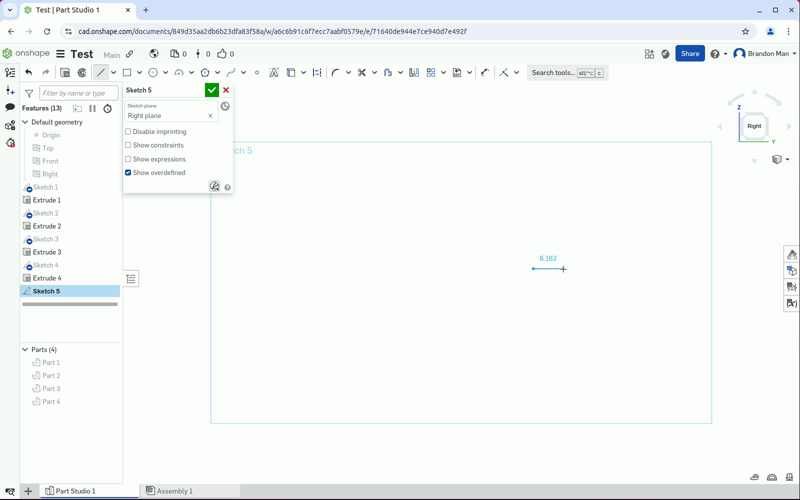
mouse_move(564, 268)
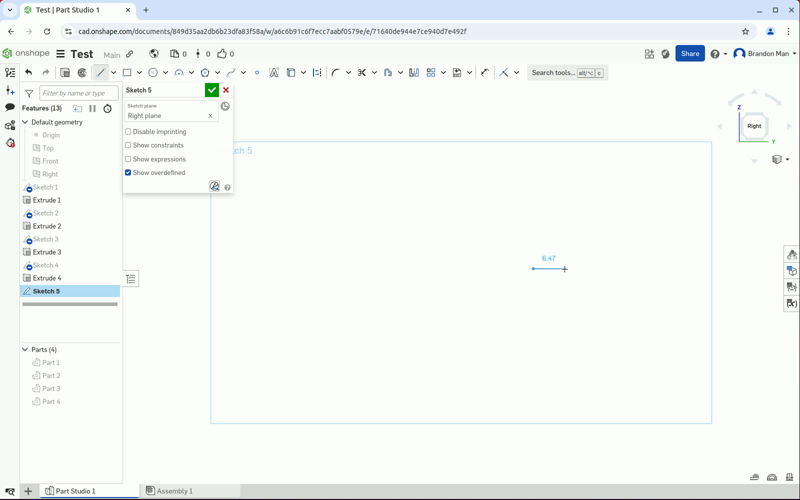
click(564, 268)
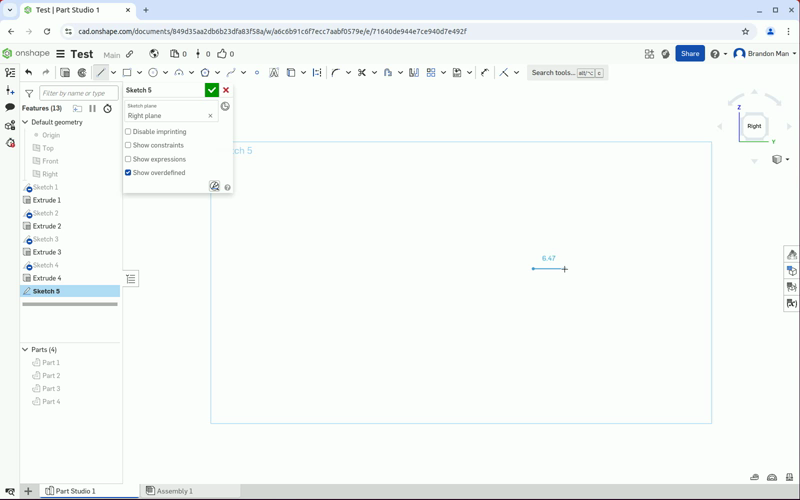
key_up(shift)
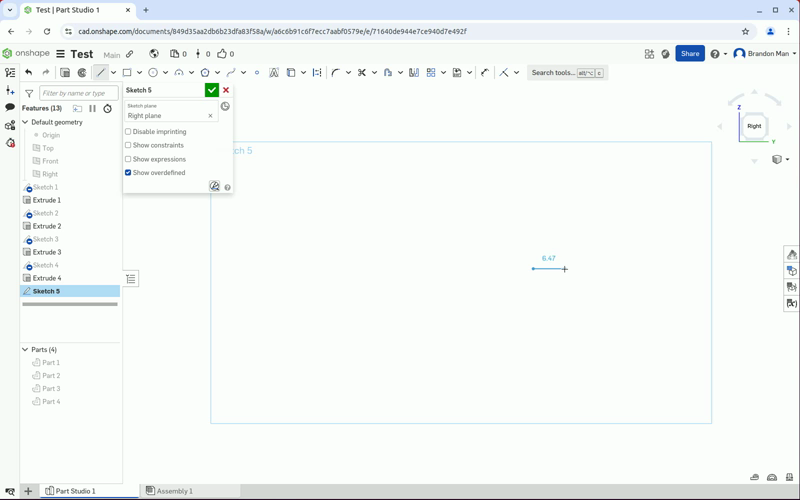
key_down(shift)
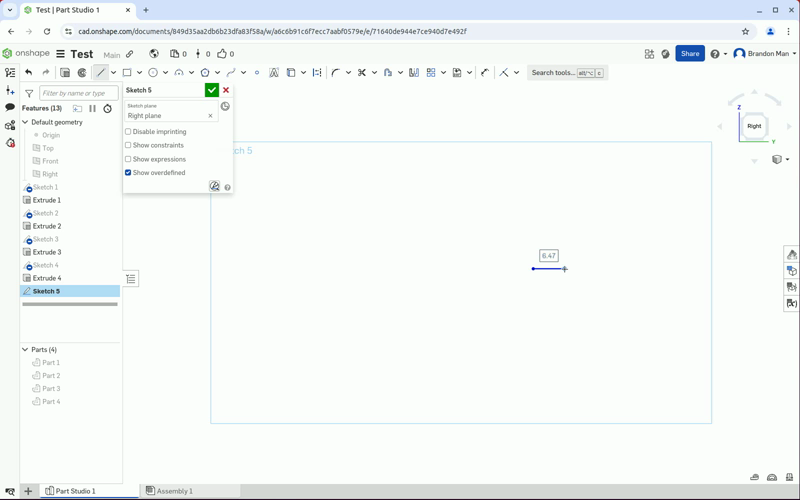
mouse_move(564, 181)
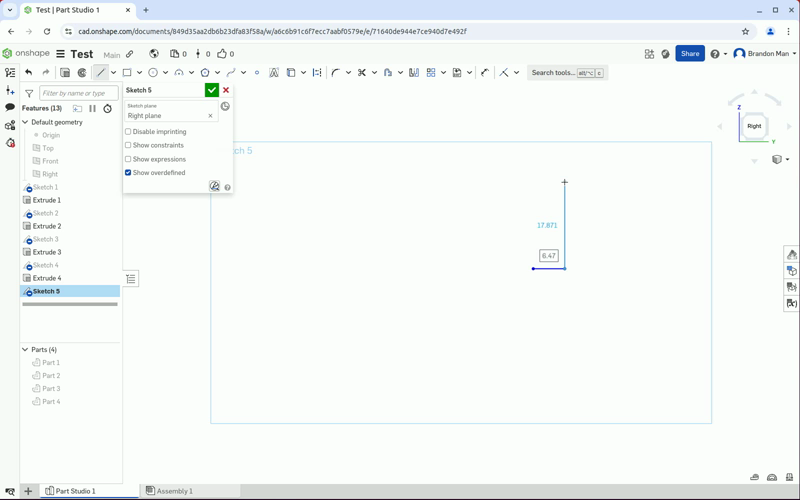
click(564, 181)
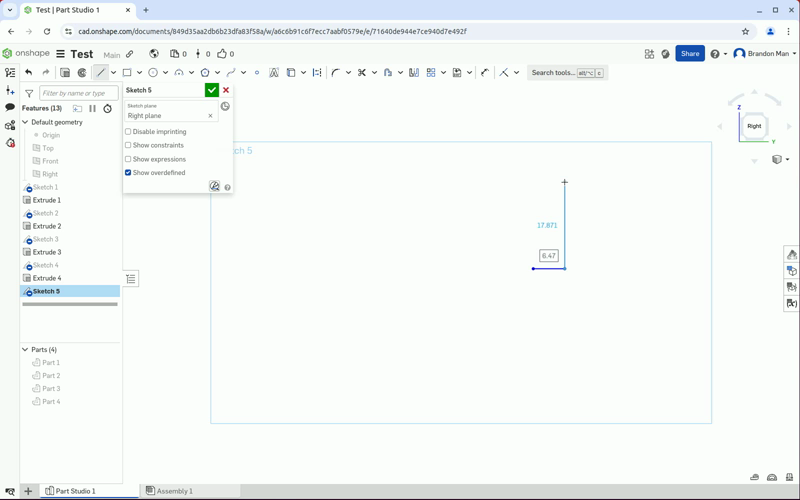
key_up(shift)
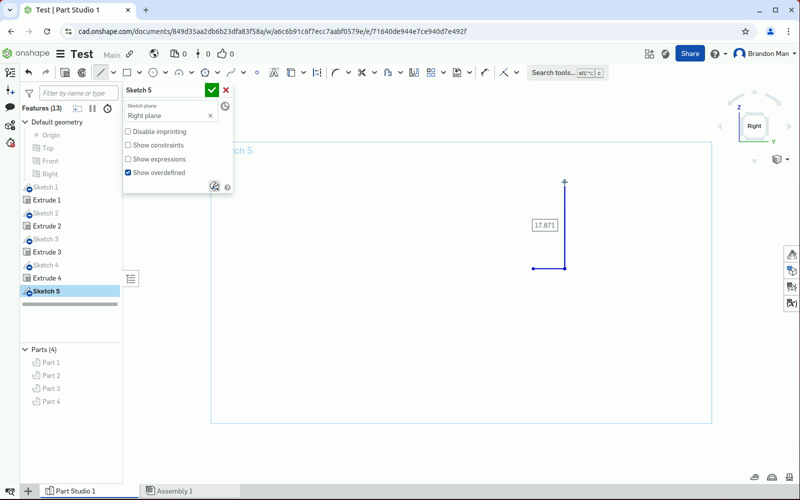
key_down(shift)
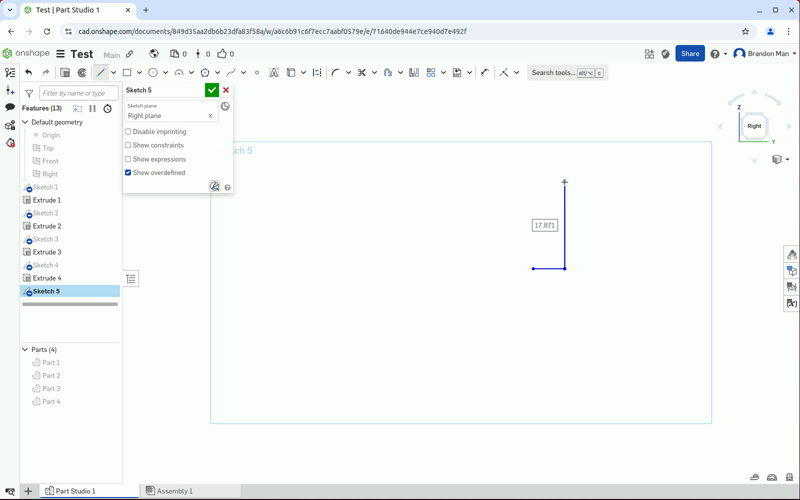
mouse_move(589, 181)
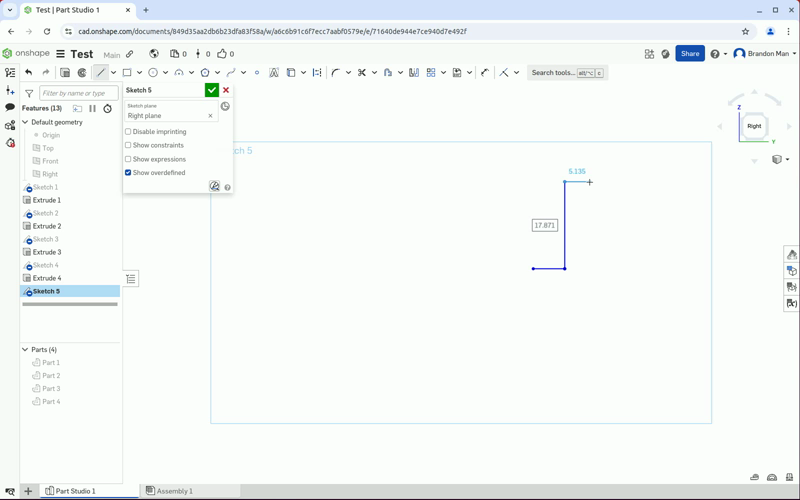
mouse_move(533, 181)
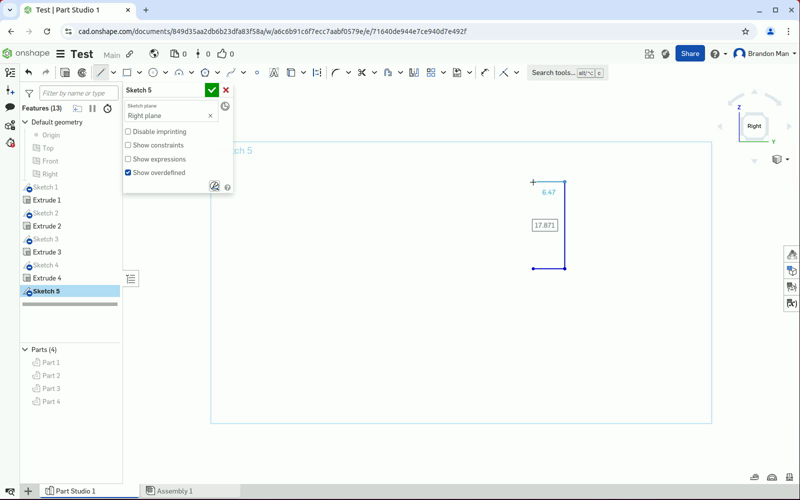
click(533, 181)
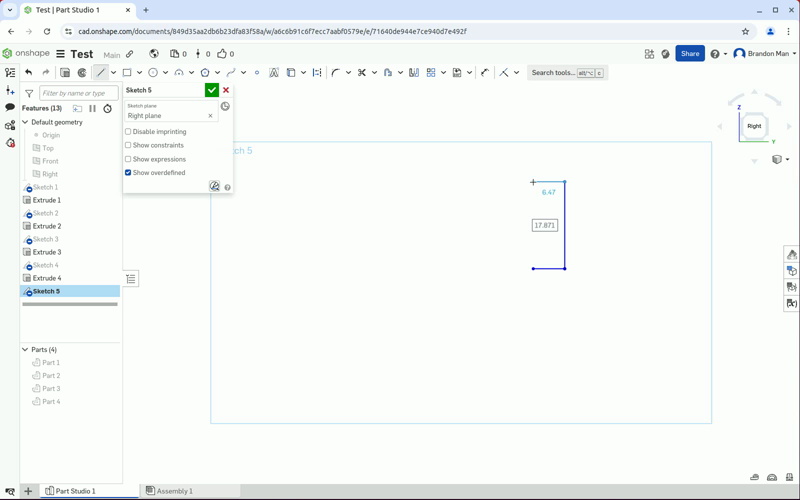
key_up(shift)
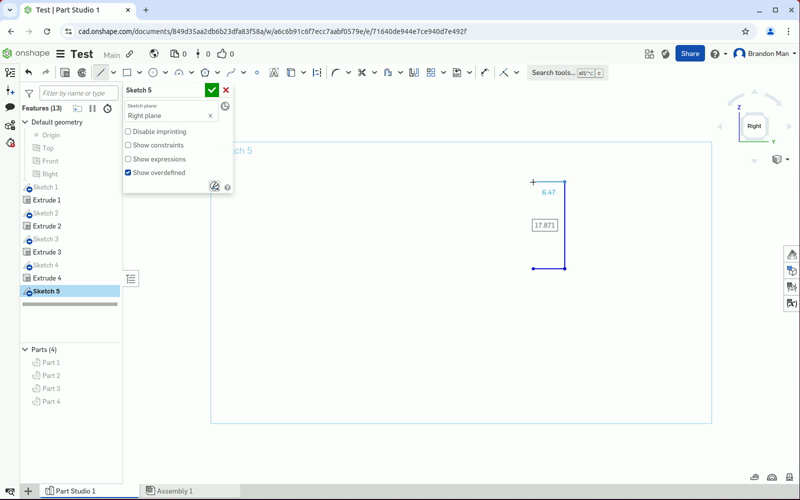
key_down(shift)
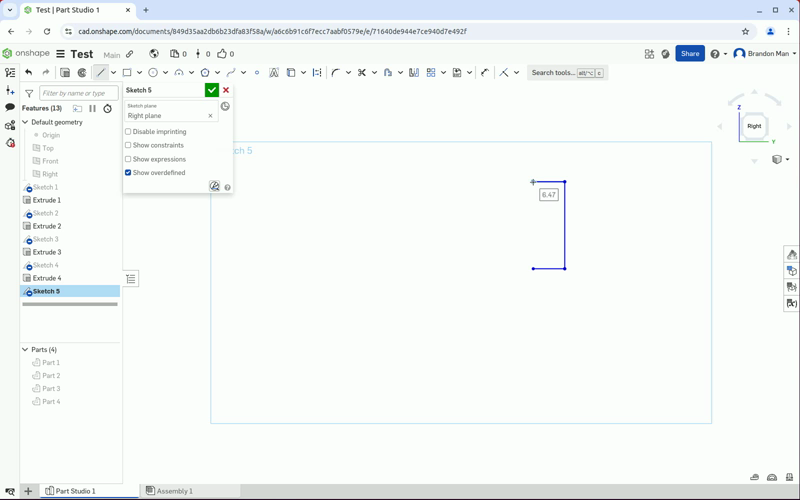
mouse_move(533, 268)
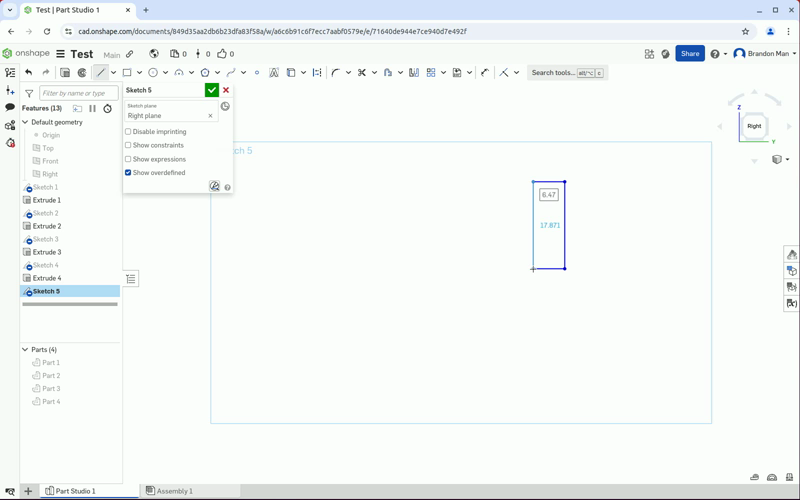
key_up(shift)
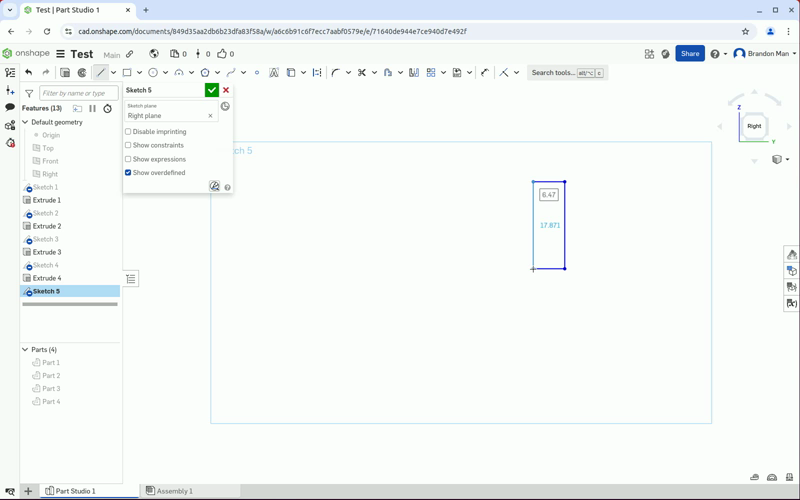
click(533, 268)
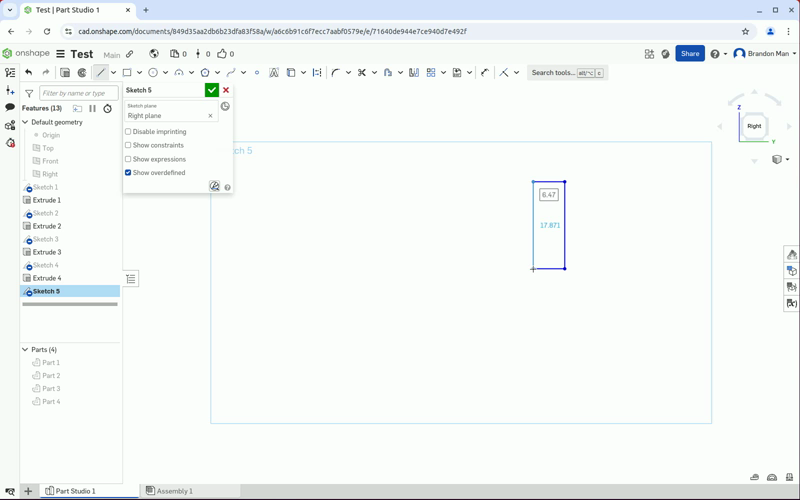
key(esc)
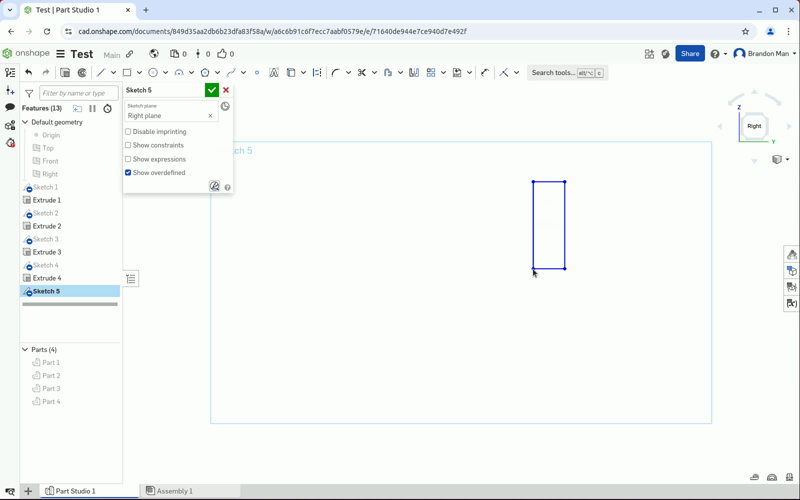
mouse_move(554, 183)
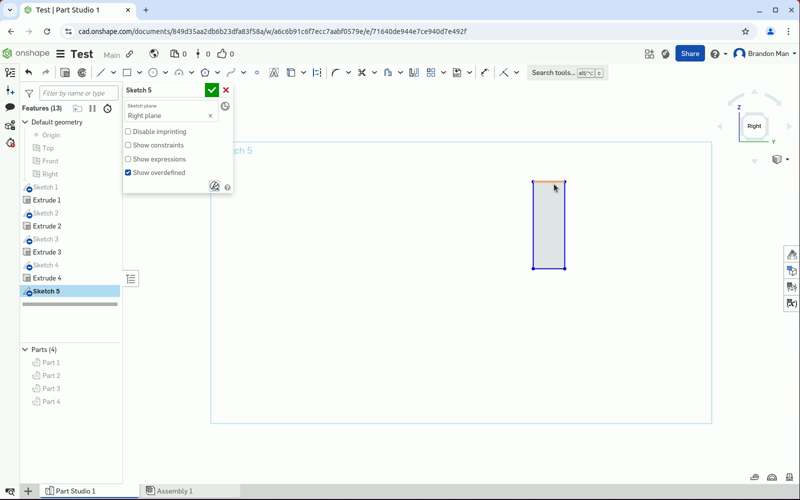
click(554, 183)
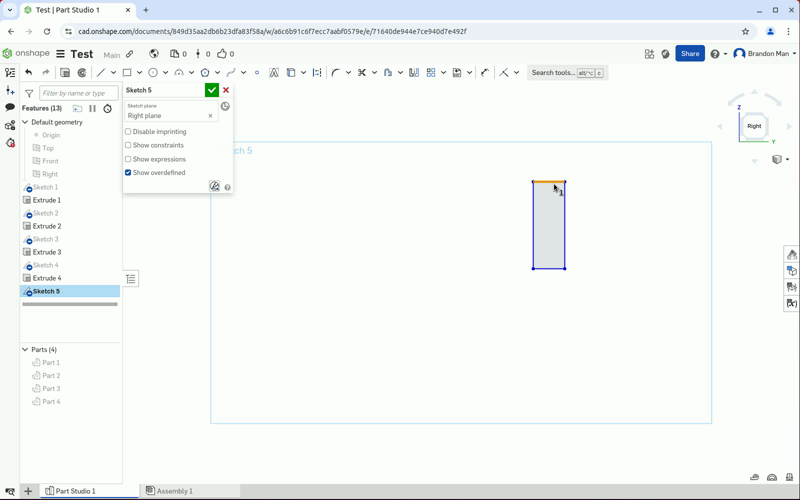
mouse_move(73, 352)
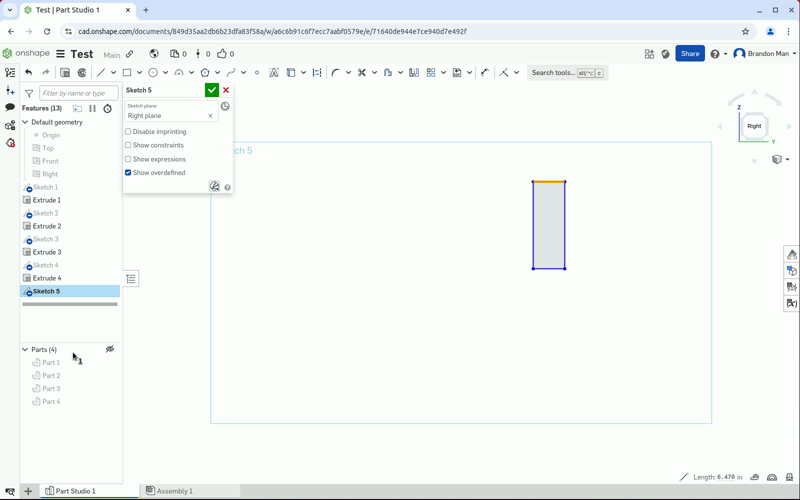
key(shift+y)
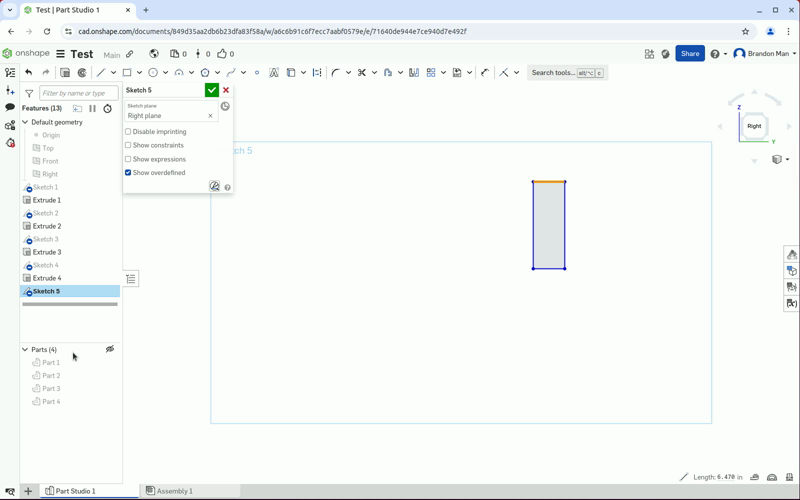
key(shift+e)
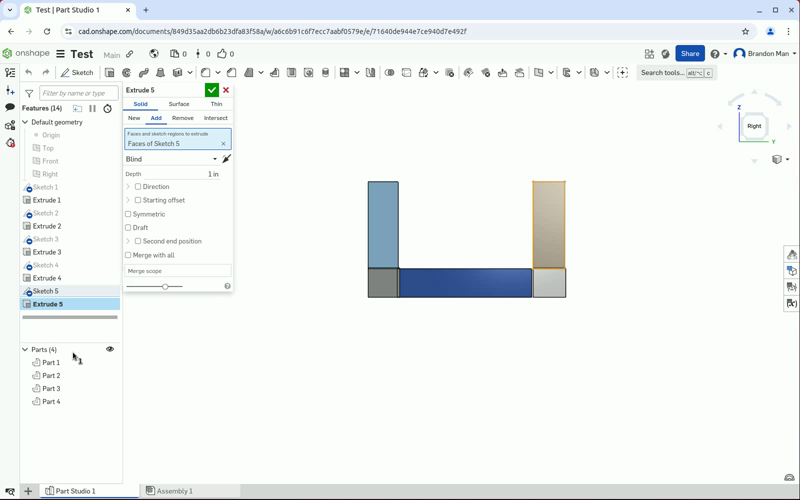
mouse_move(143, 106)
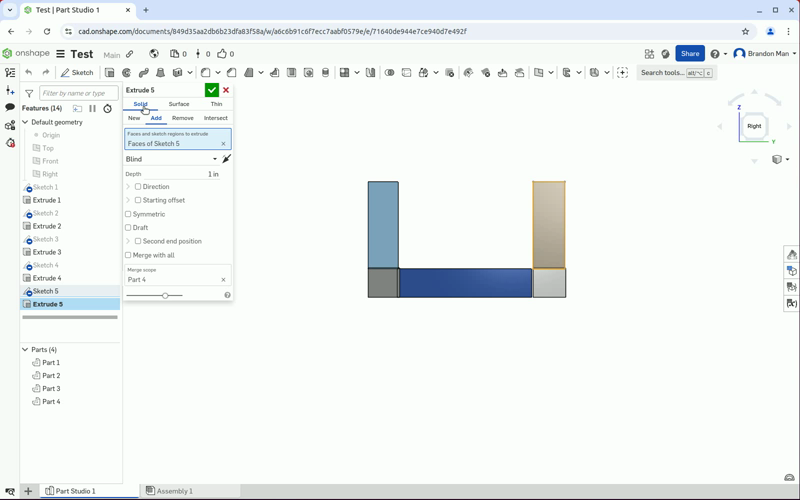
click(143, 106)
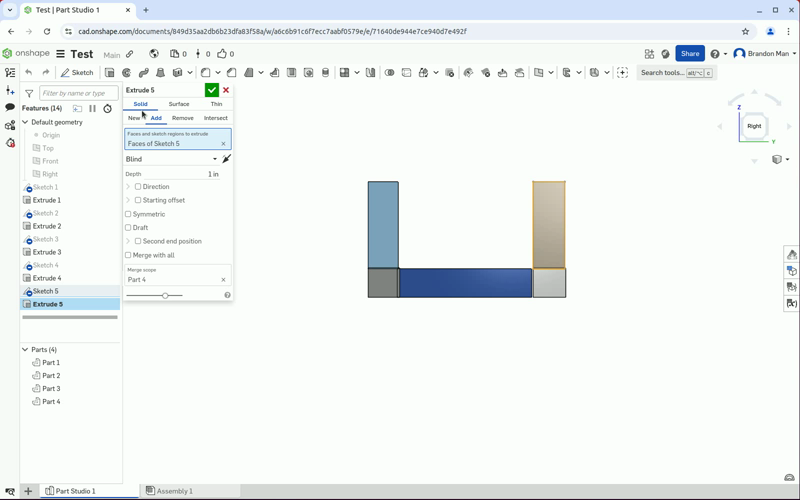
mouse_move(137, 120)
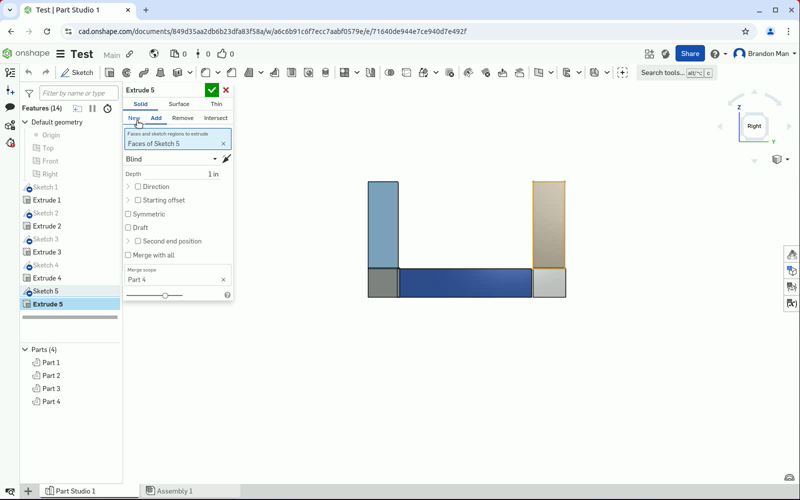
click(137, 120)
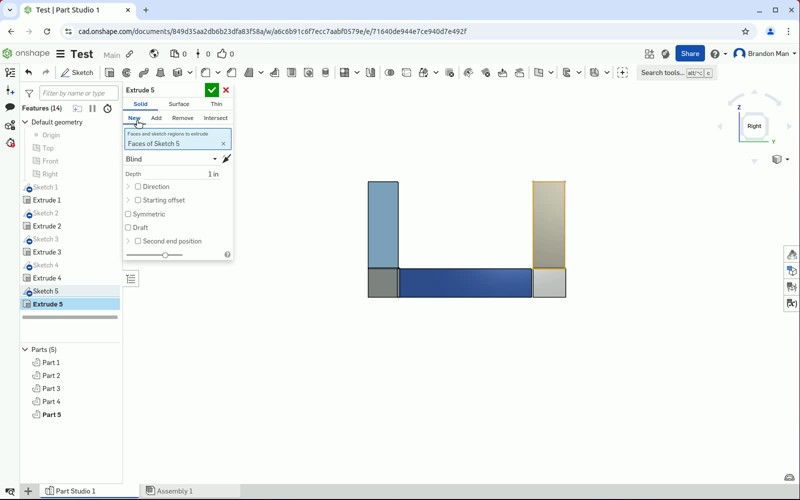
key(tab, 4)
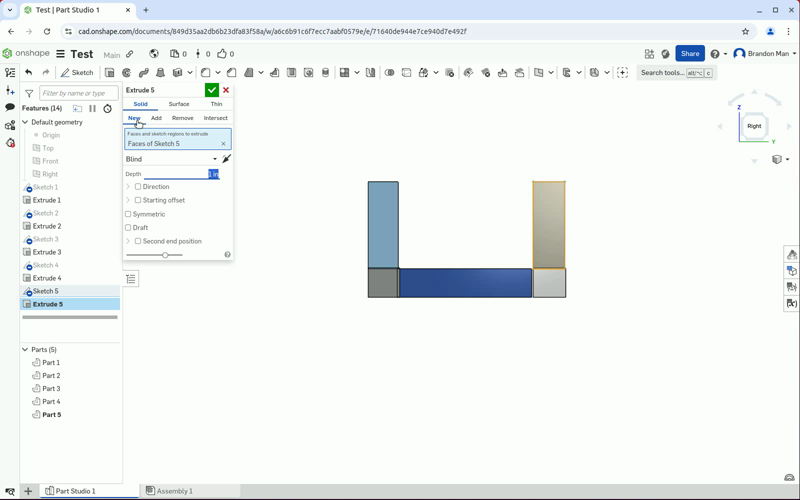
text(23.108)
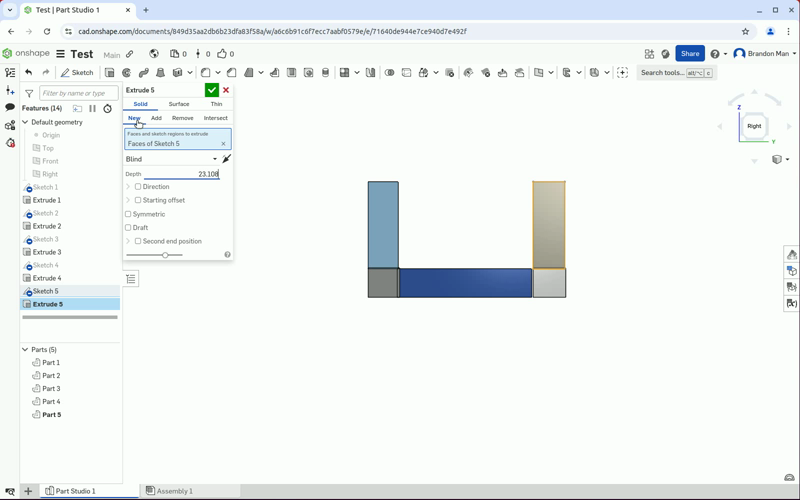
key(enter)
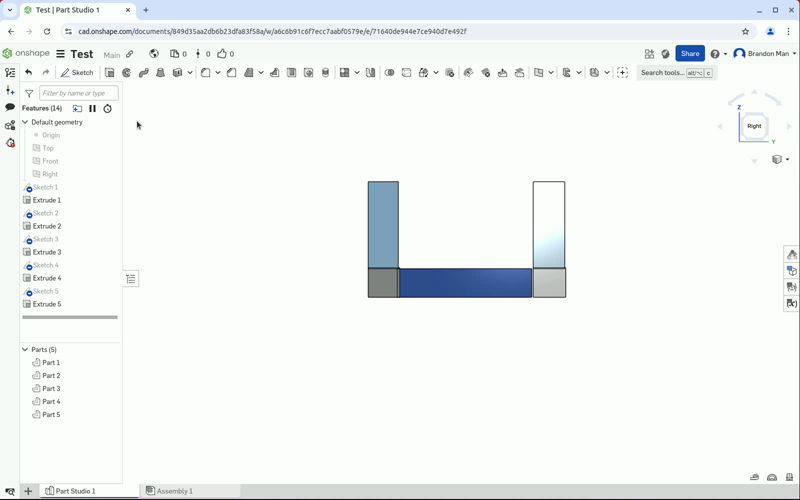
key(shift+h)
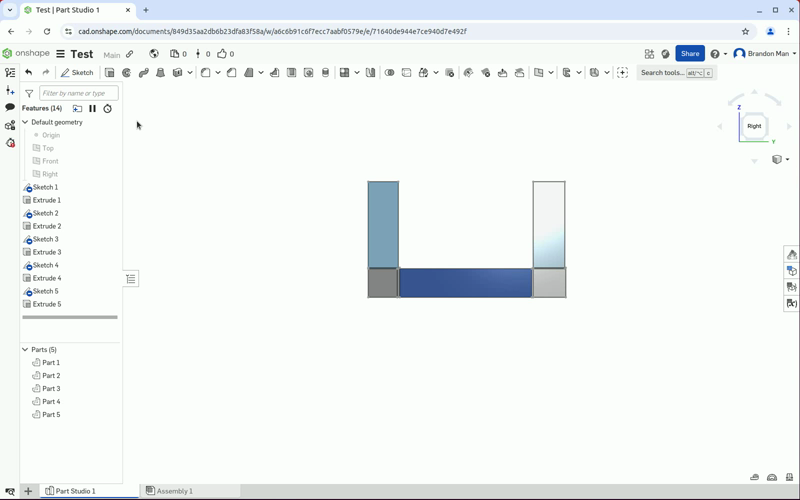
key(shift+h)
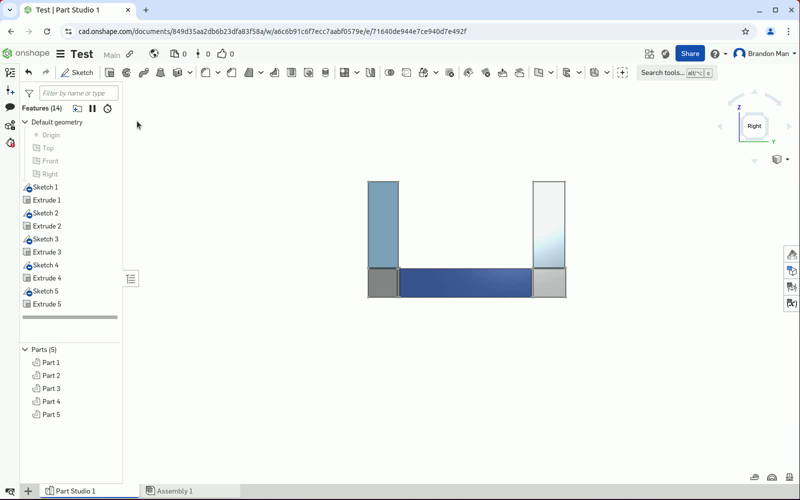
key(shift+7)
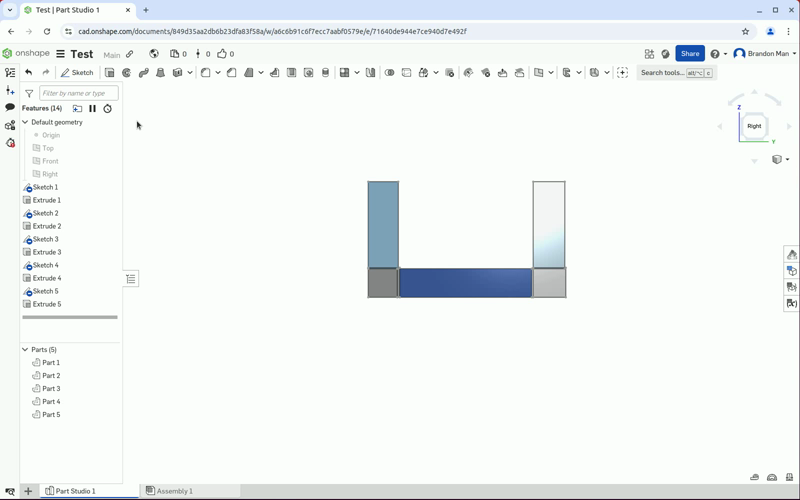
key(right, 2)
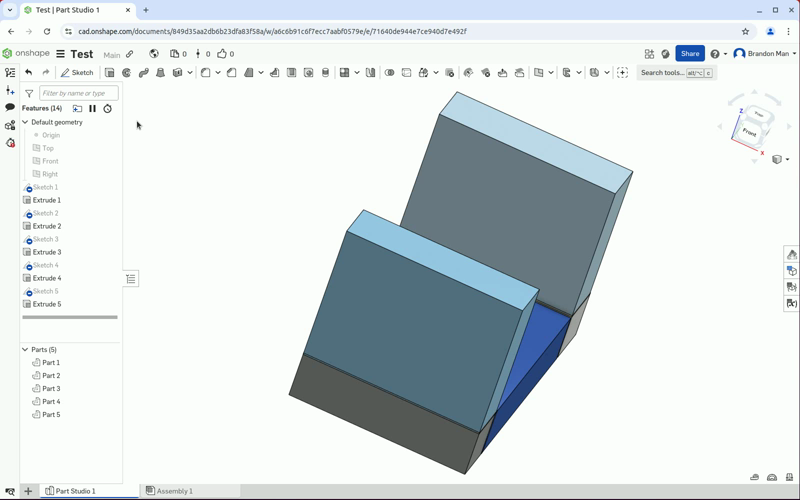
key(down, 2)
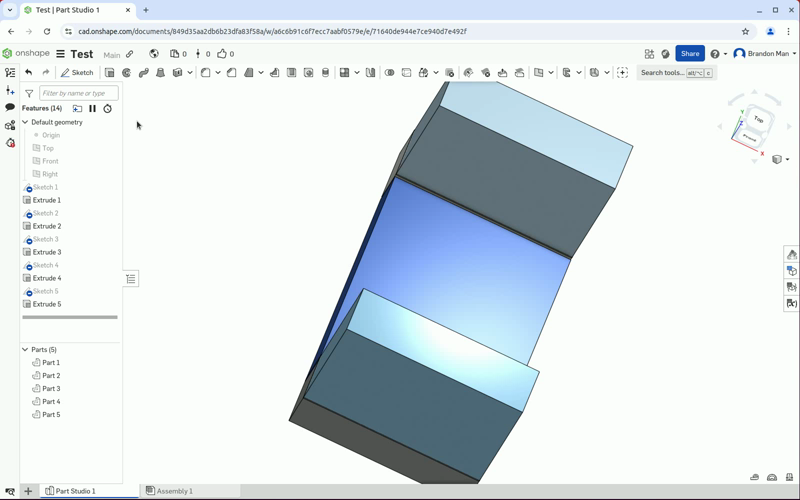
key(up, 2)
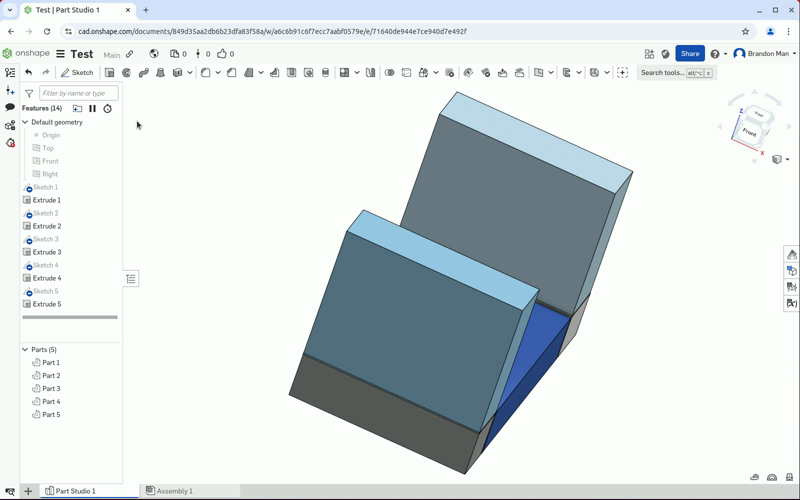
key(left, 2)
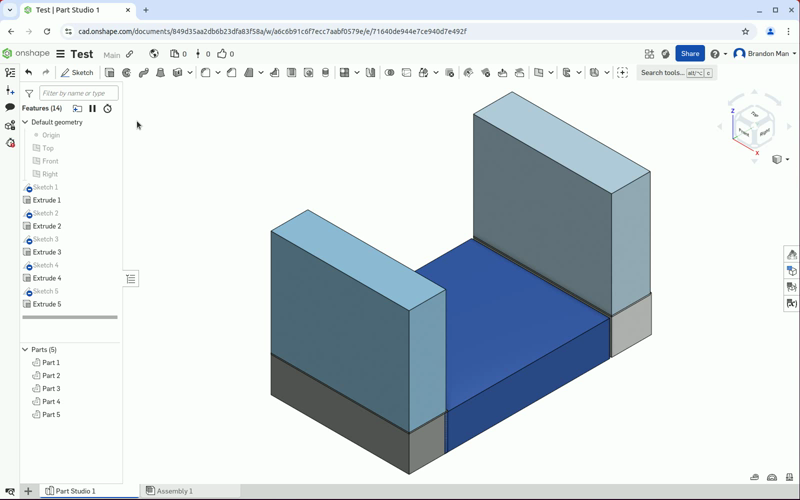
mouse_move(73, 189)
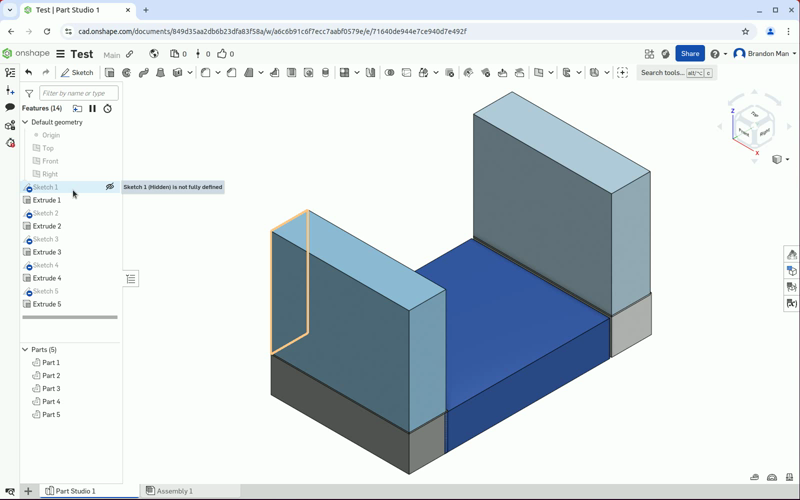
click(73, 189)